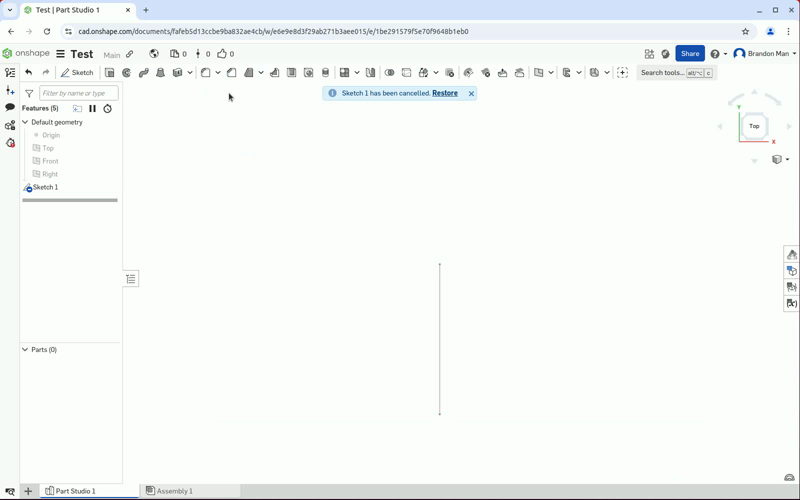
key(shift+h)
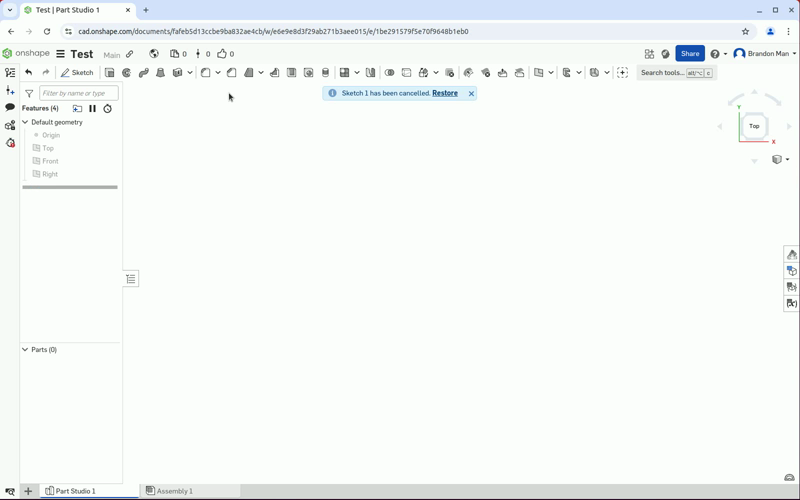
mouse_move(73, 352)
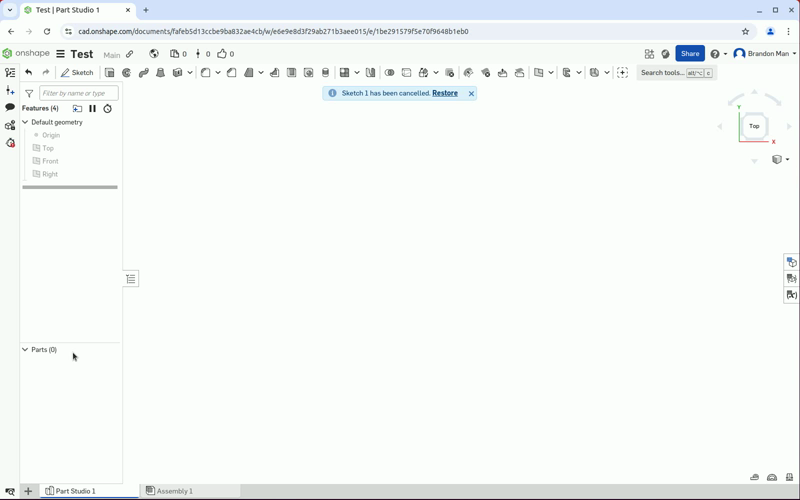
key(y)
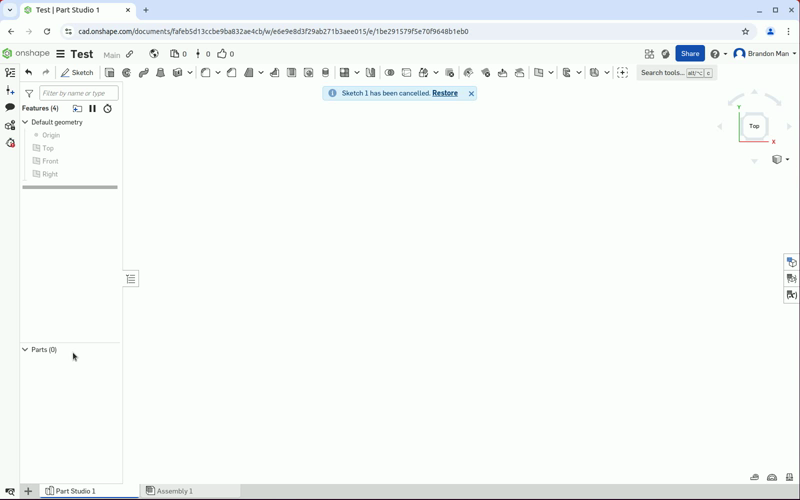
key(shift+p)
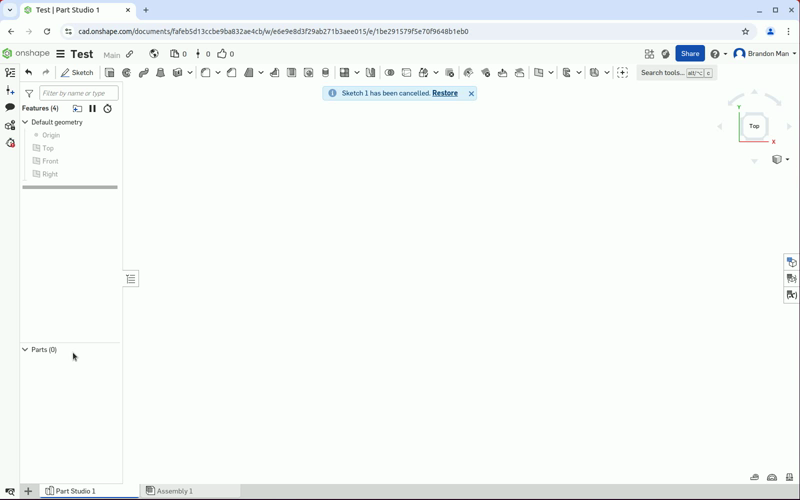
key(space)
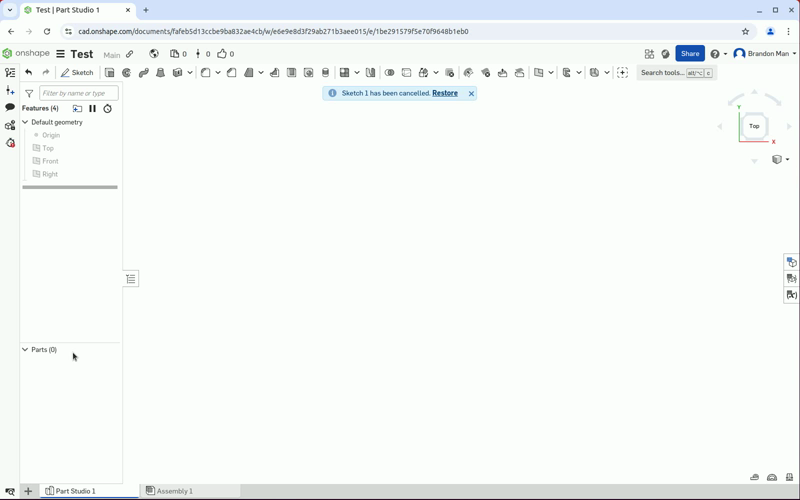
key_down(shift)
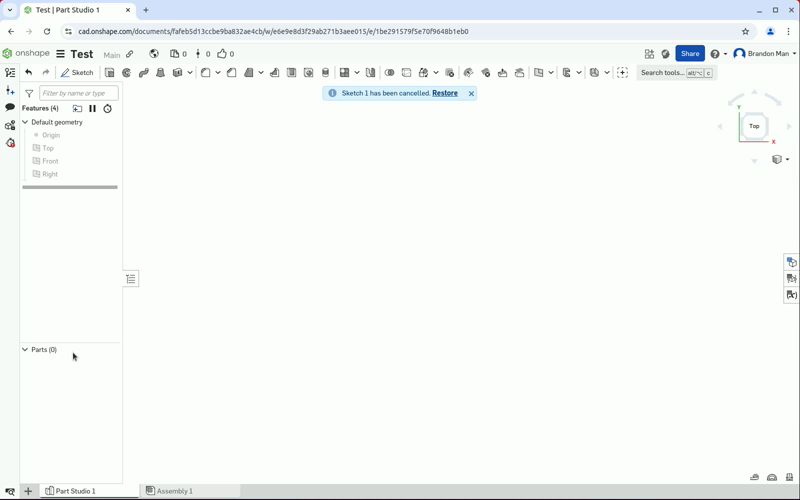
key(up)
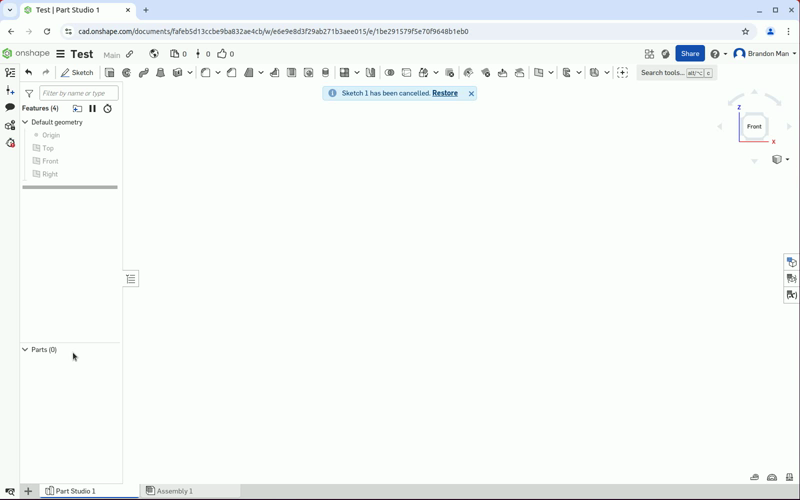
key_up(shift)
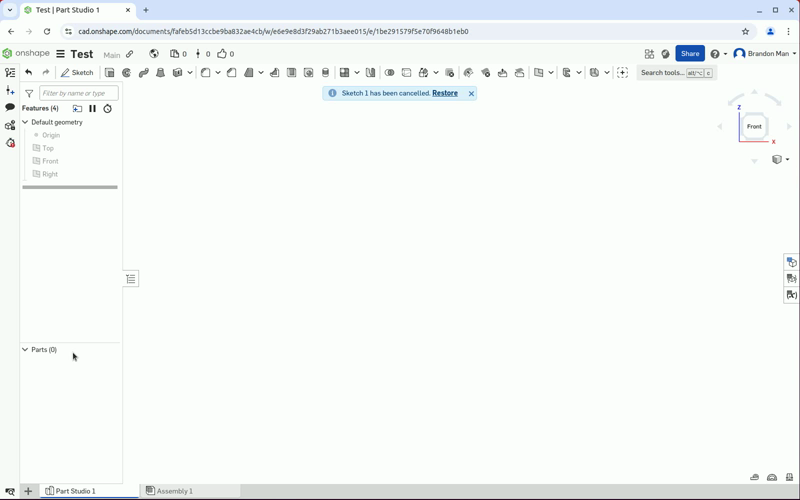
mouse_move(73, 352)
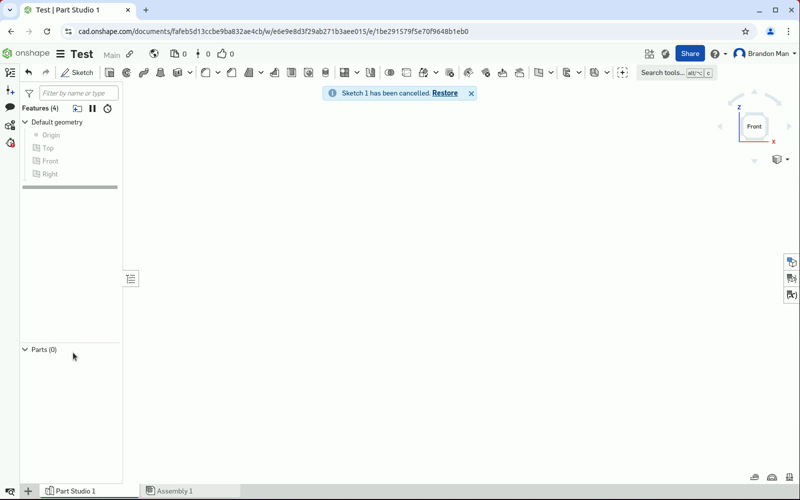
key(shift+y)
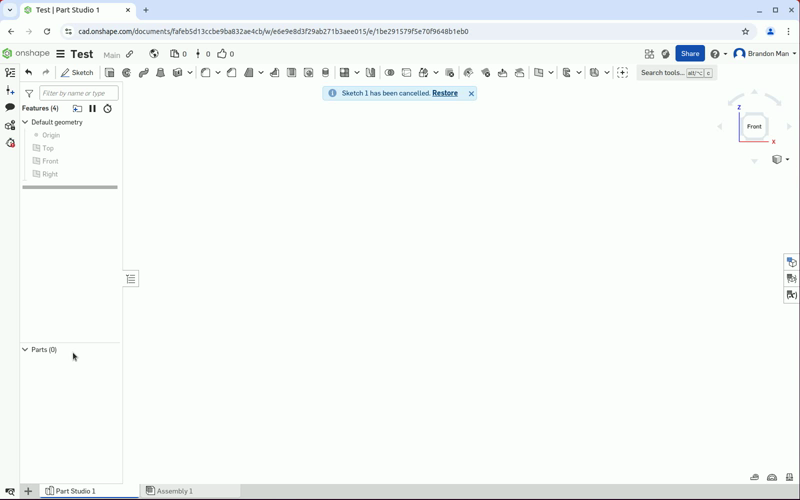
key(shift+s)
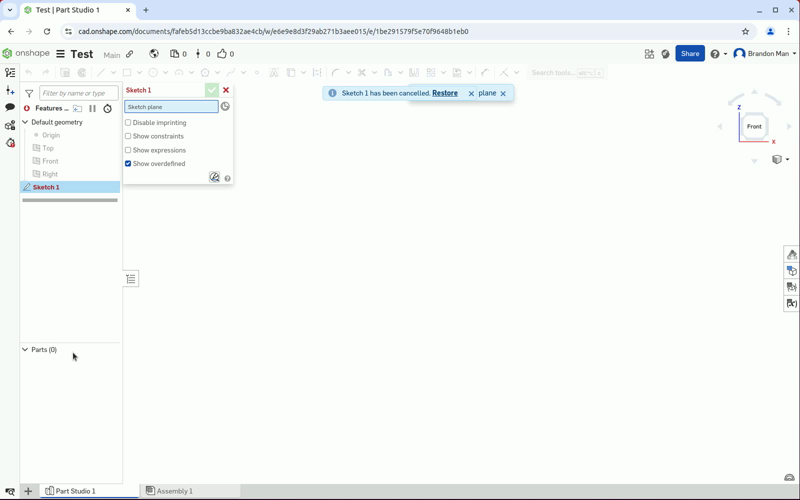
mouse_move(73, 163)
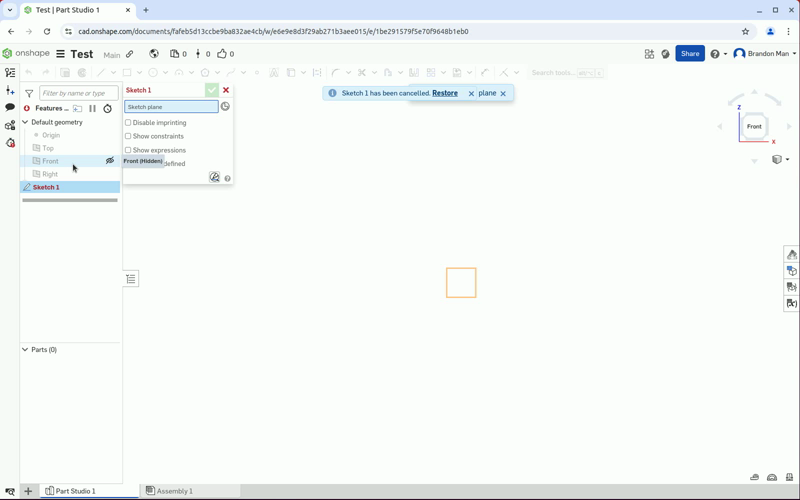
click(73, 163)
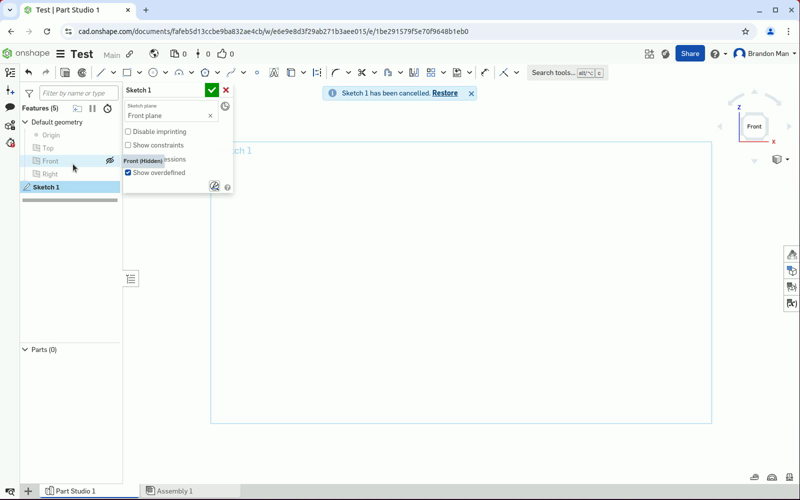
mouse_move(73, 352)
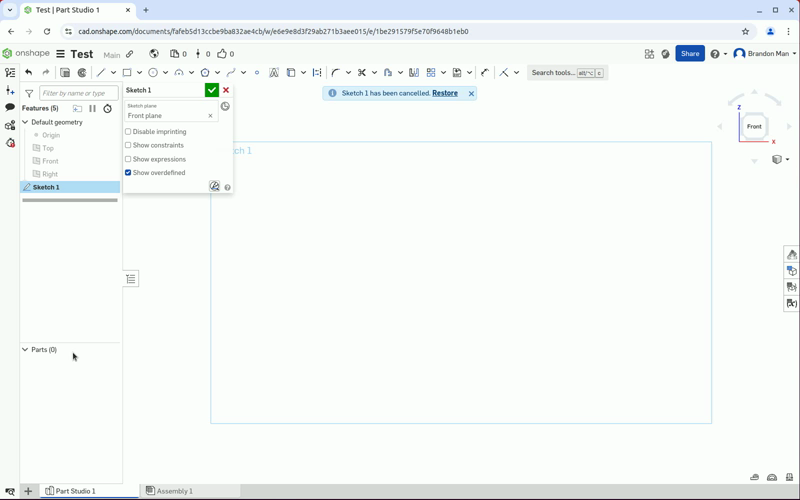
key(y)
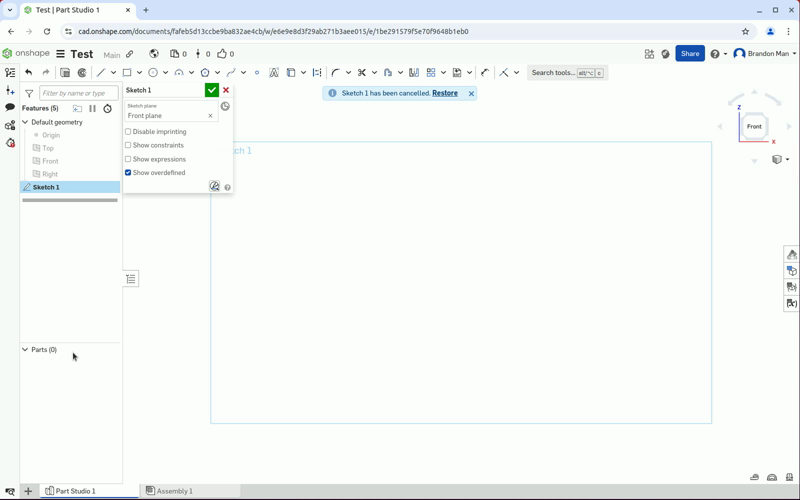
key(l)
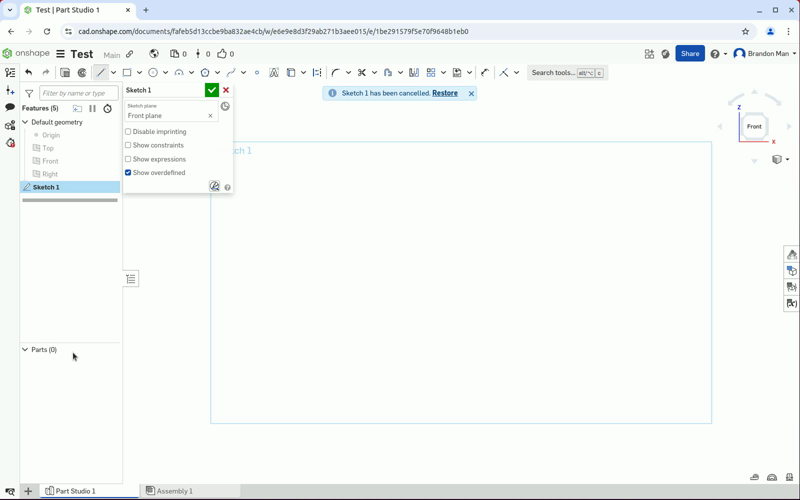
key_down(shift)
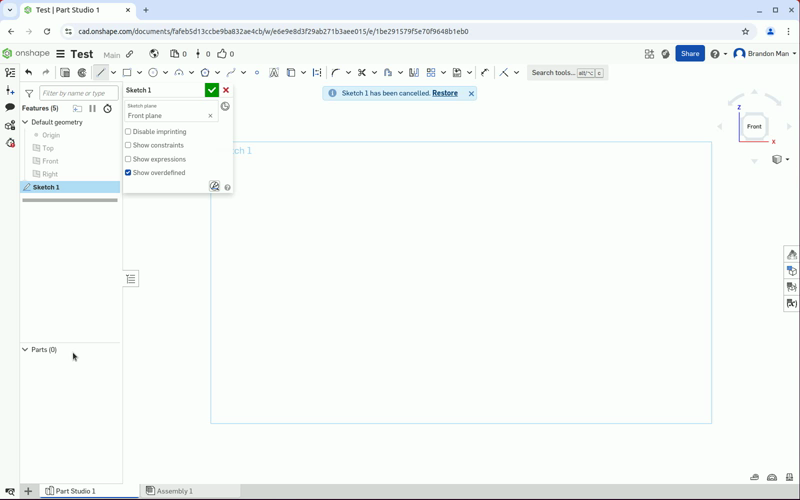
mouse_move(424, 282)
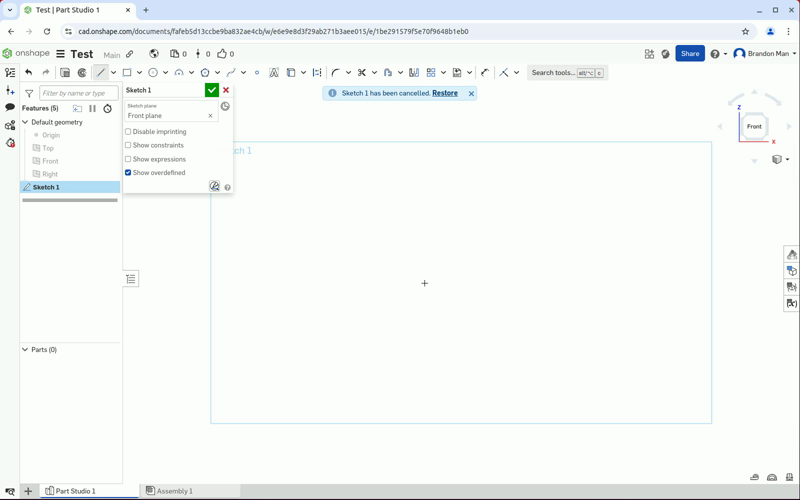
click(424, 282)
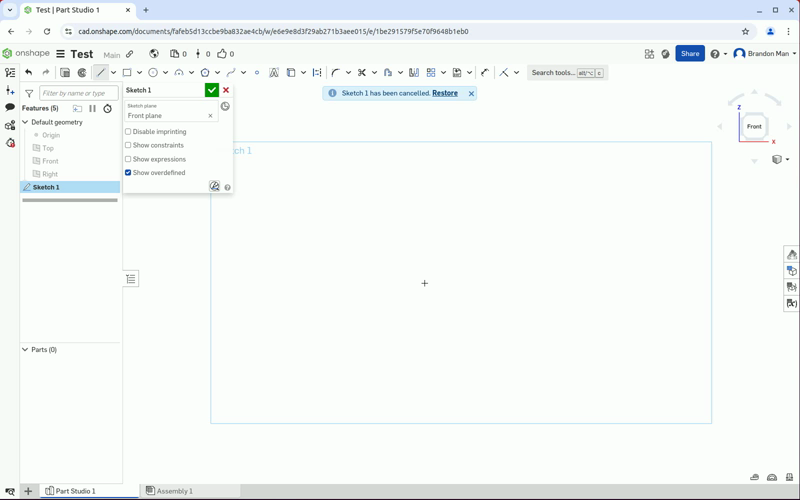
key_up(shift)
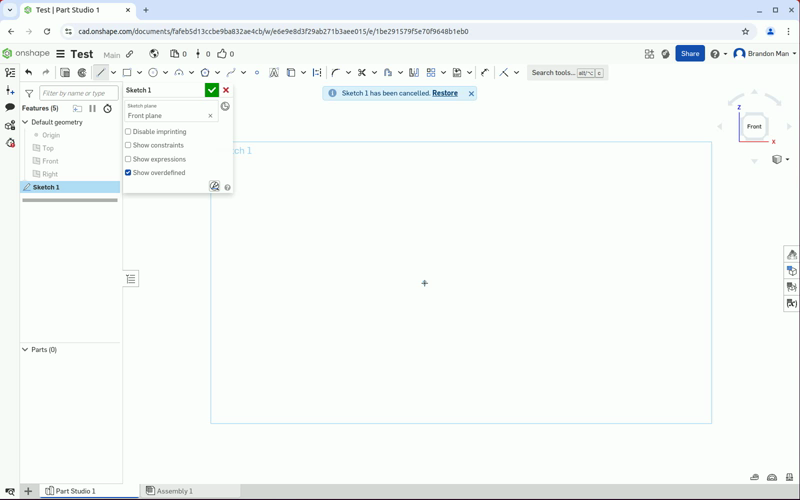
key_down(shift)
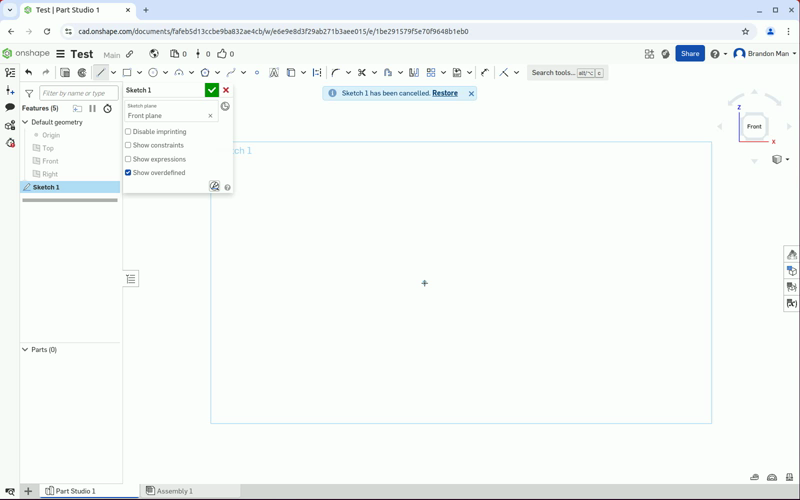
mouse_move(498, 282)
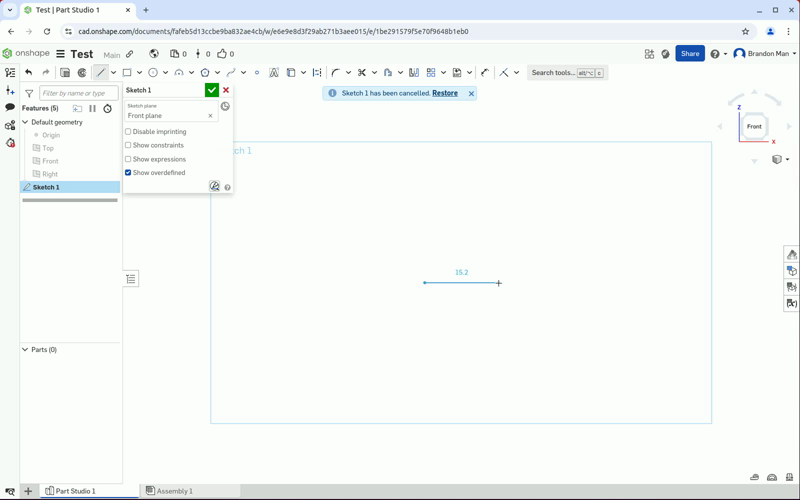
click(498, 282)
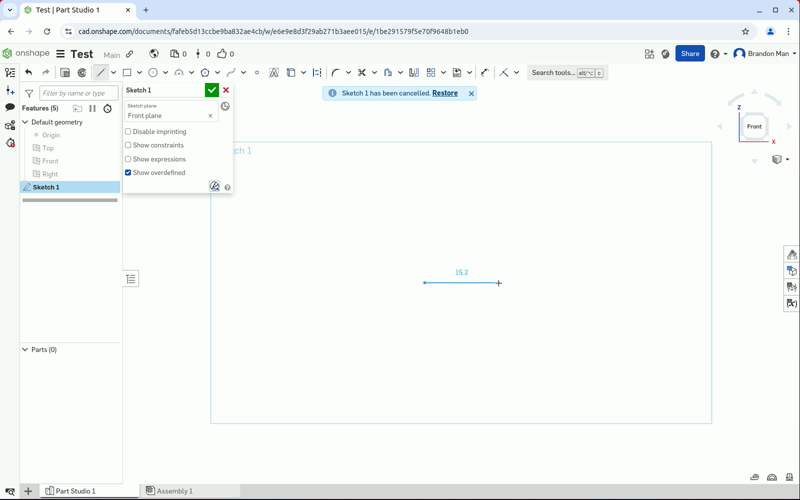
key_up(shift)
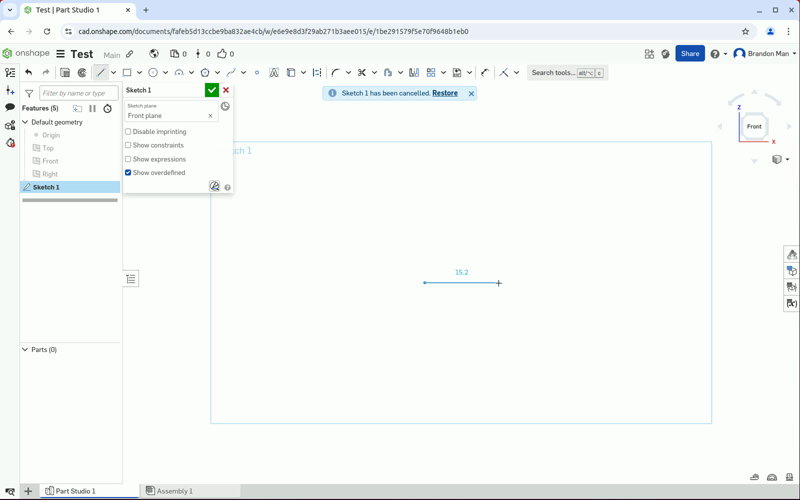
key_down(shift)
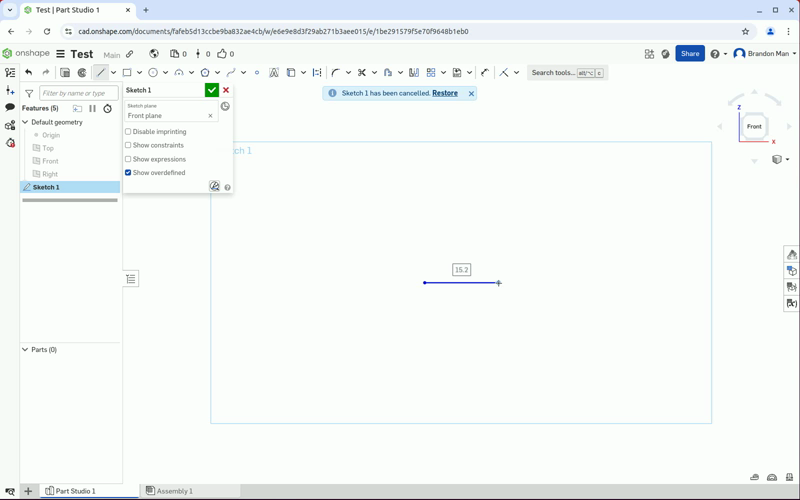
mouse_move(498, 191)
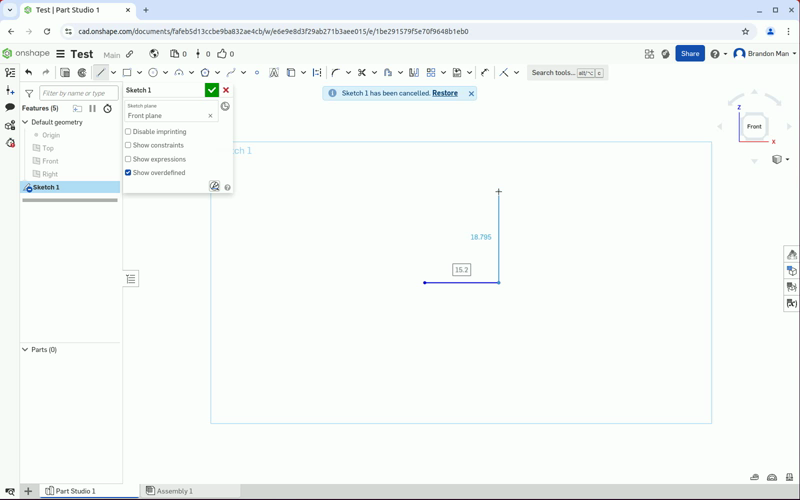
click(498, 191)
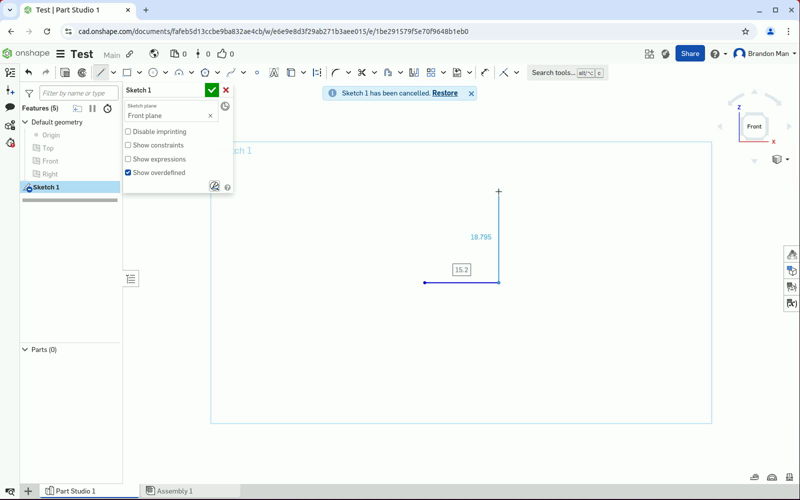
key_up(shift)
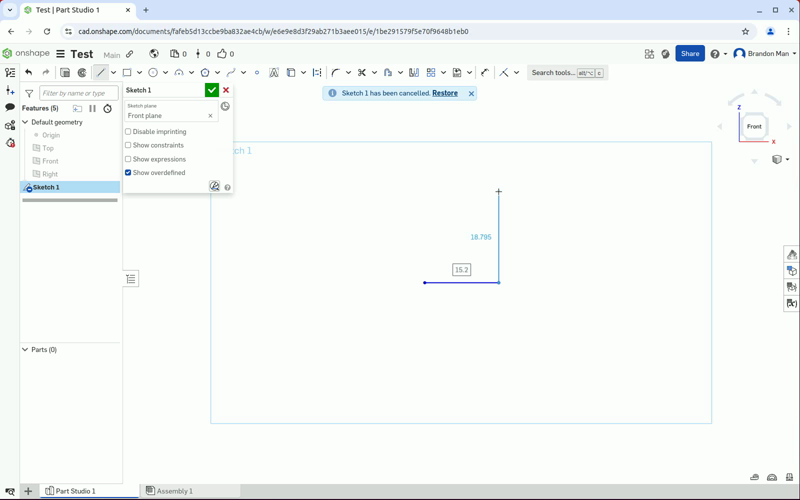
key_down(shift)
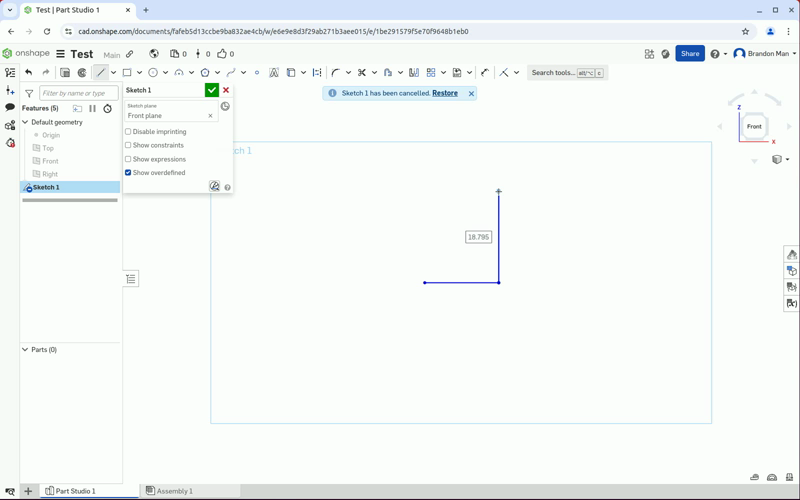
mouse_move(424, 191)
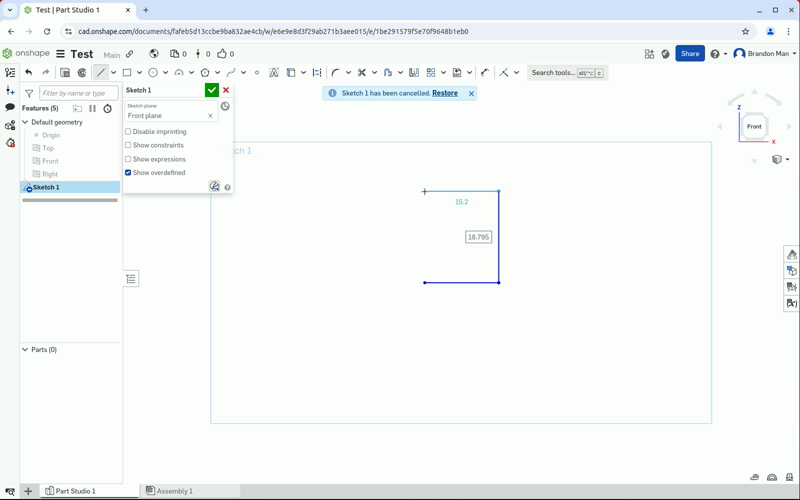
click(424, 191)
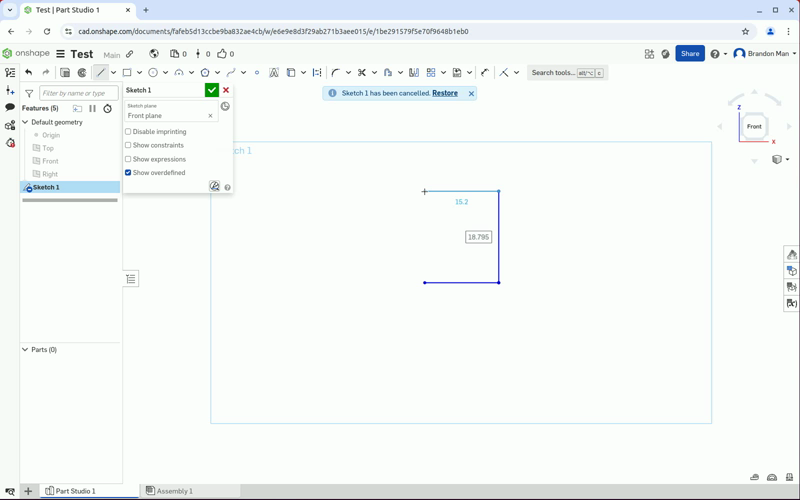
key_up(shift)
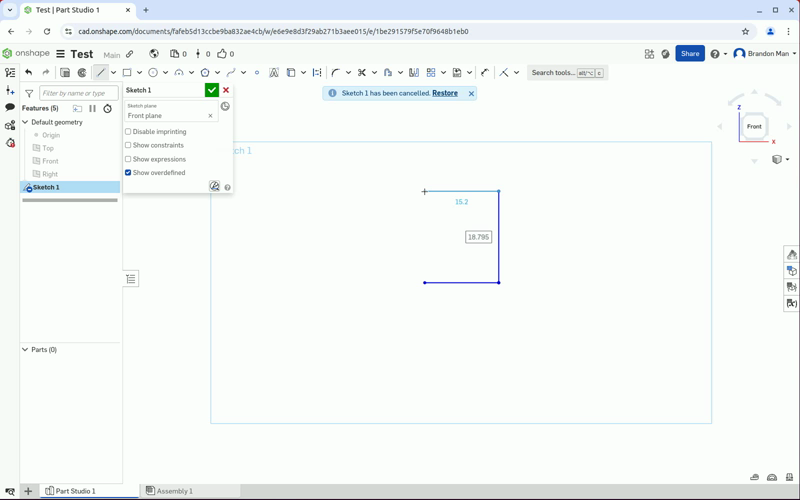
key_down(shift)
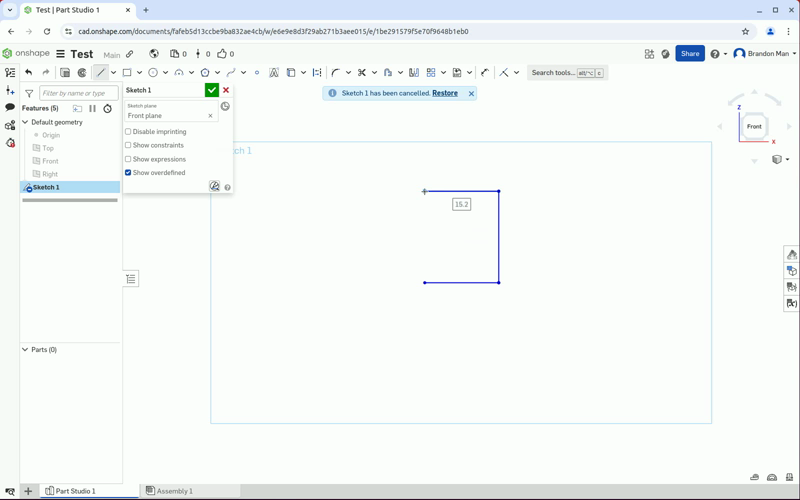
mouse_move(424, 282)
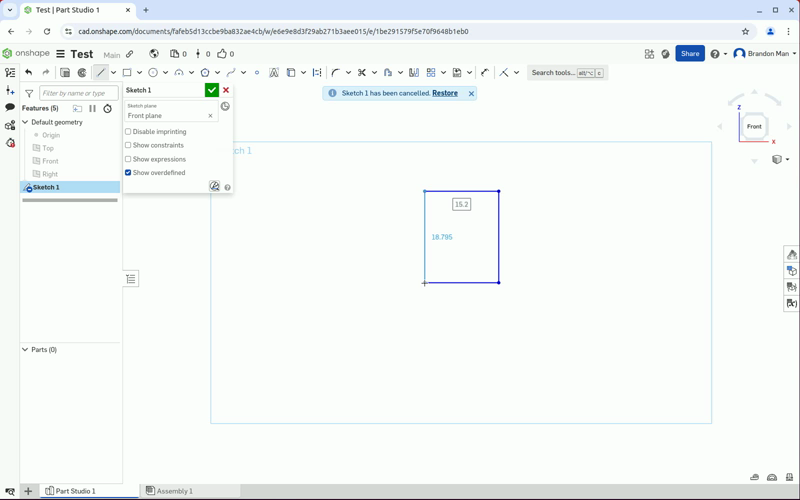
key_up(shift)
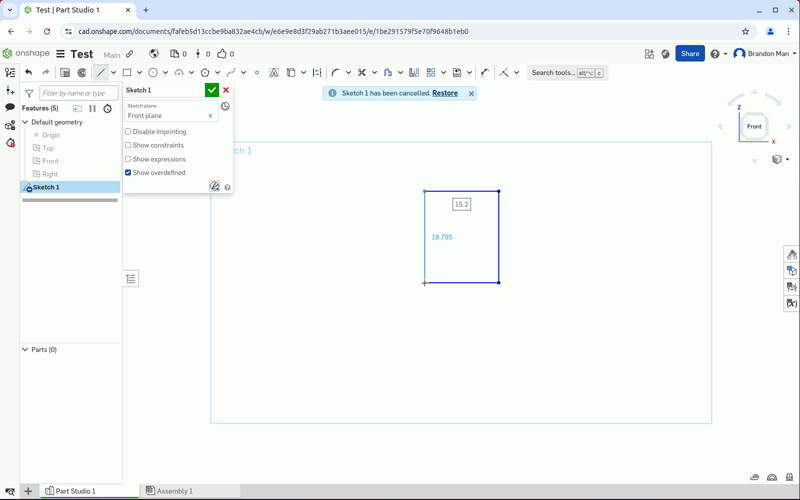
click(424, 282)
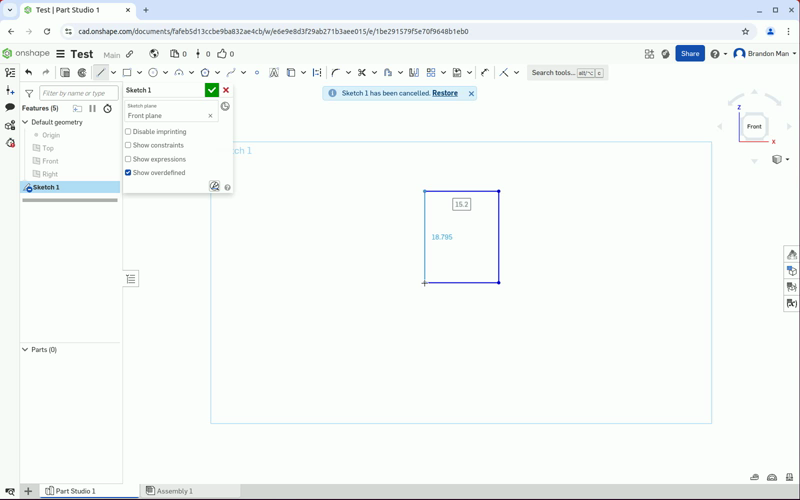
key(esc)
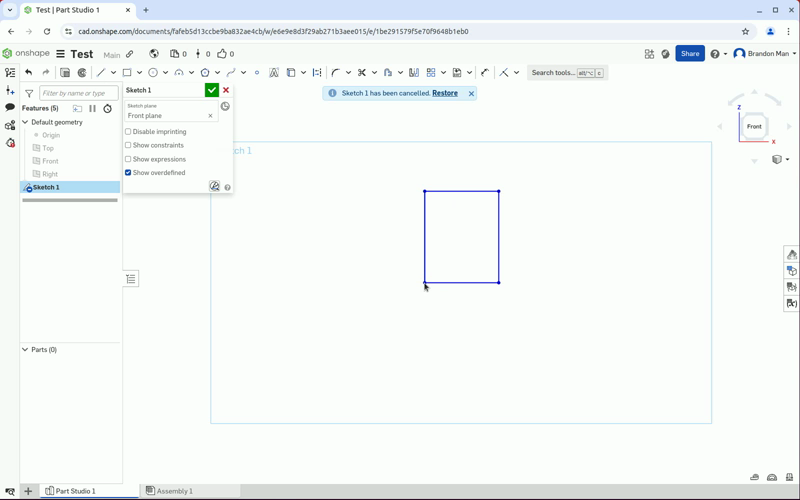
mouse_move(487, 265)
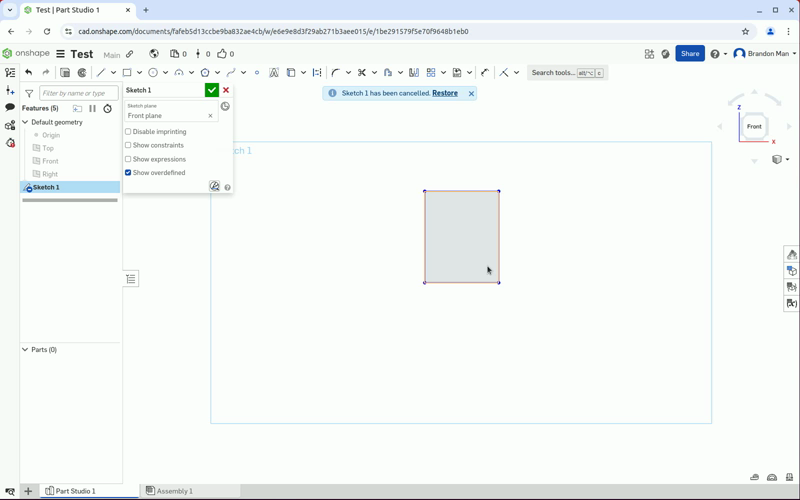
click(487, 265)
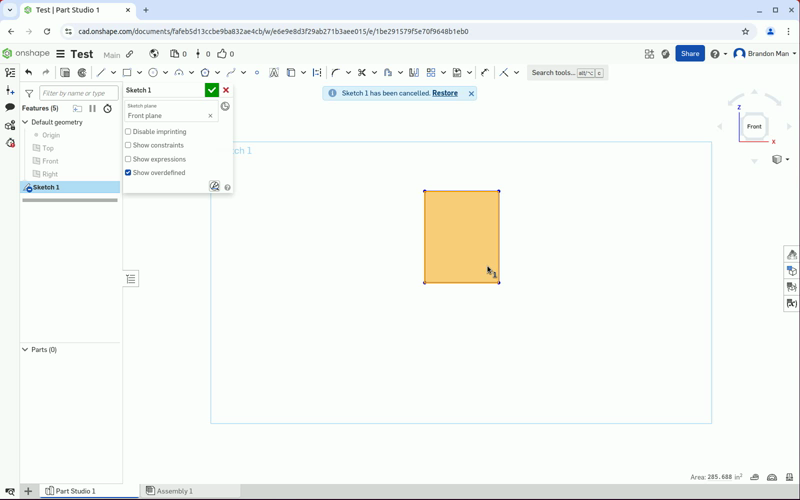
mouse_move(73, 352)
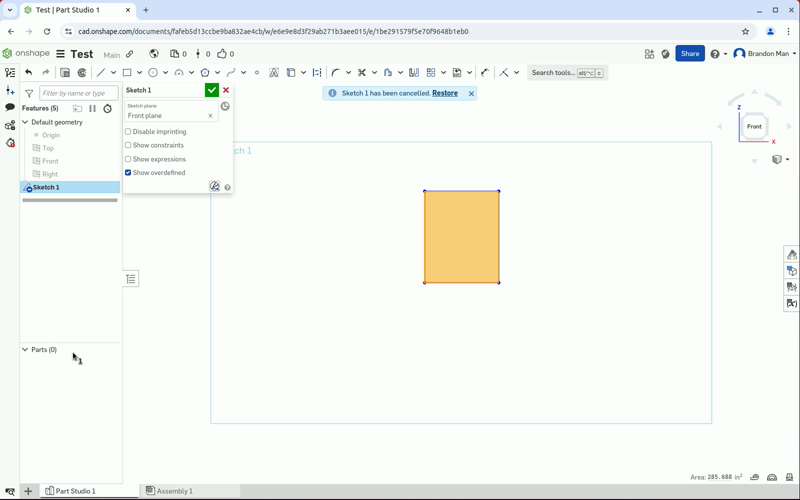
key(shift+y)
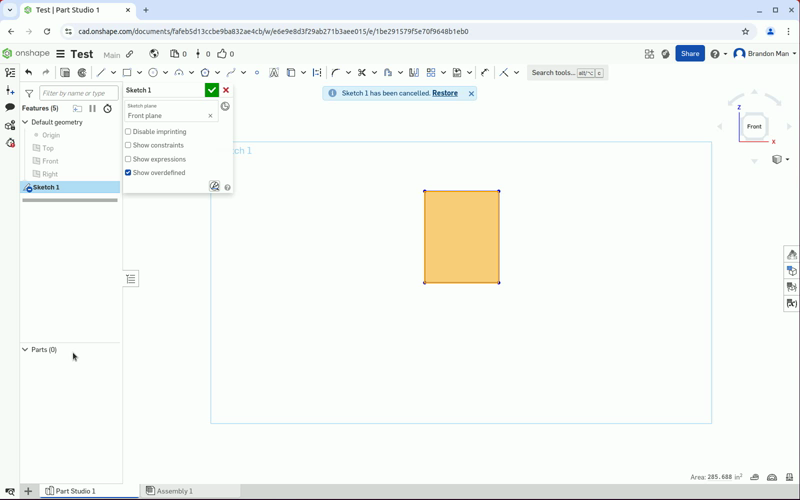
key(shift+e)
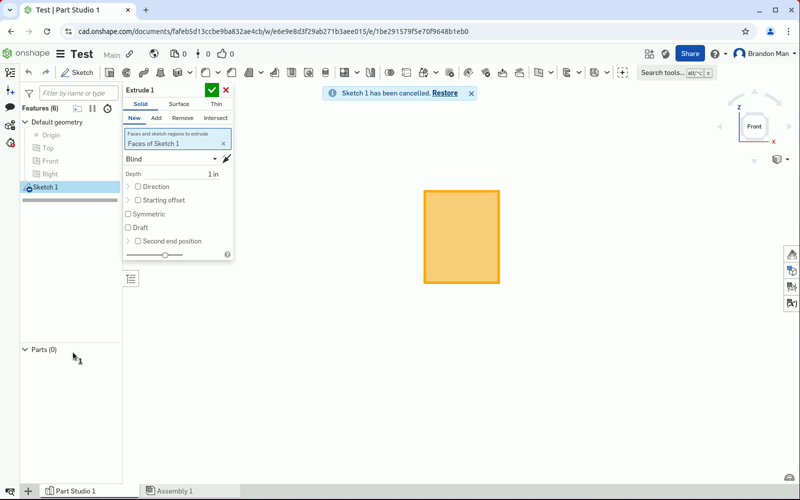
mouse_move(143, 106)
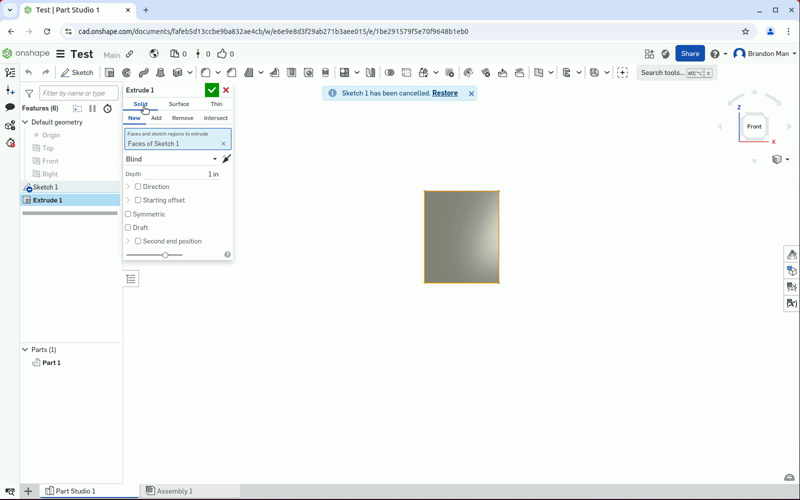
click(143, 106)
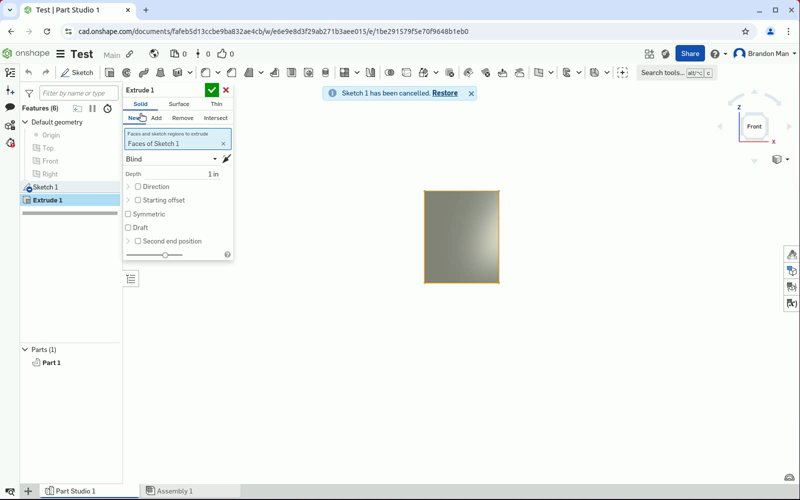
mouse_move(137, 120)
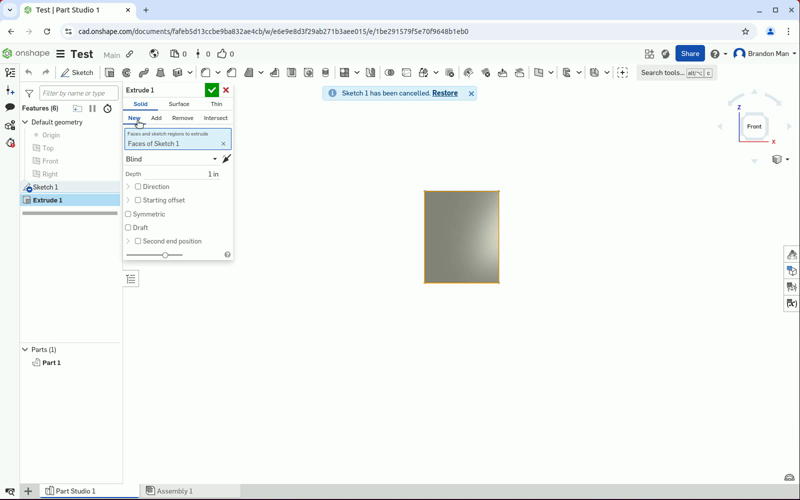
click(137, 120)
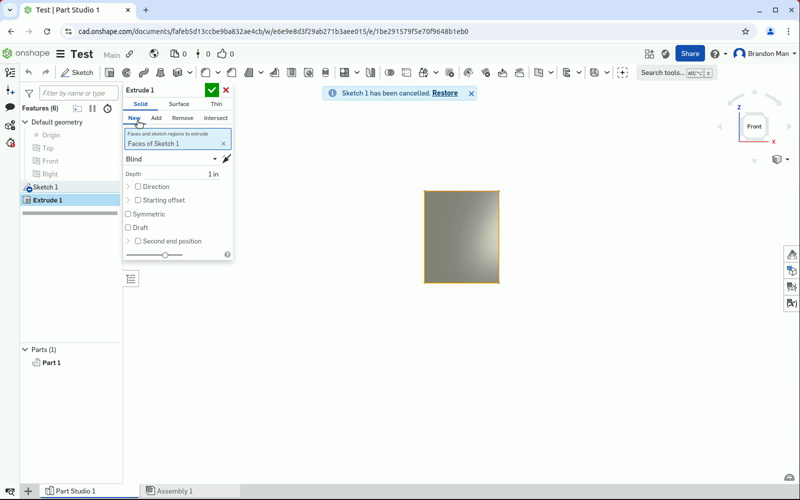
key(tab, 4)
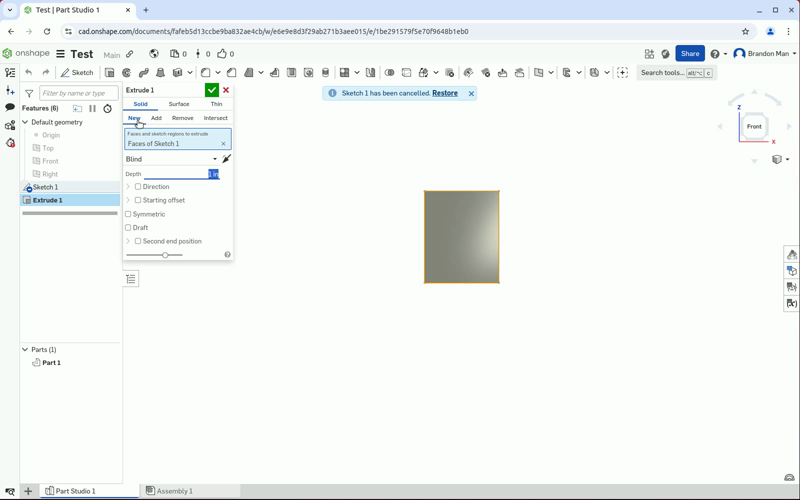
text(4.333)
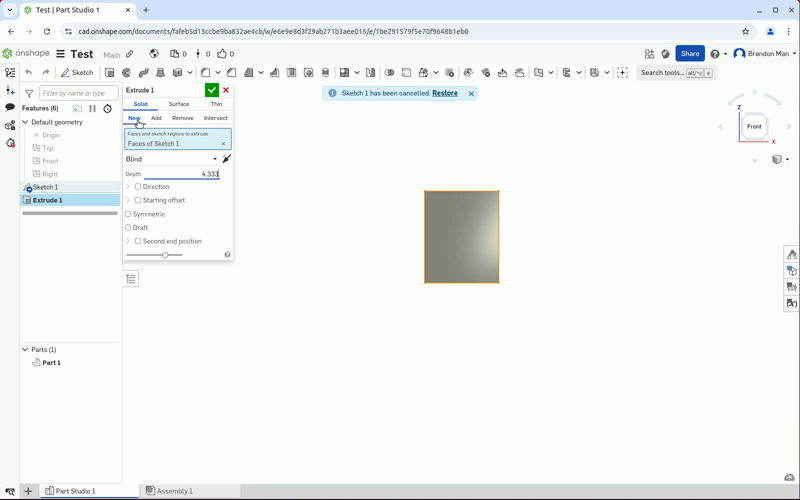
key(tab, 3)
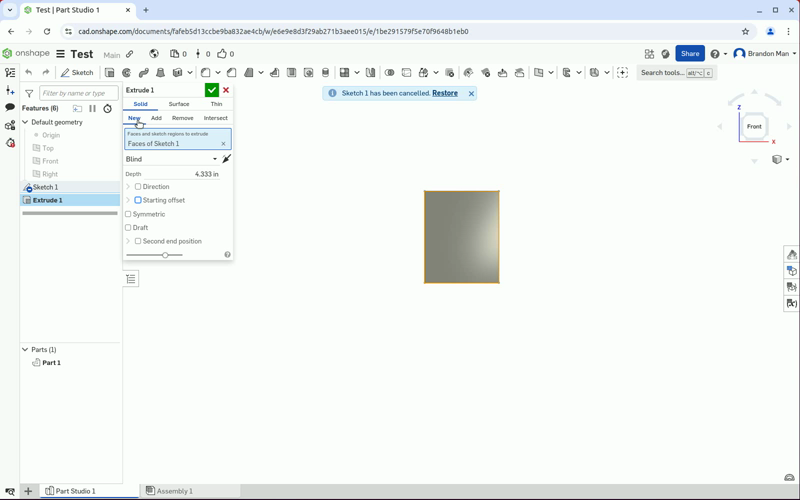
key(tab, 2)
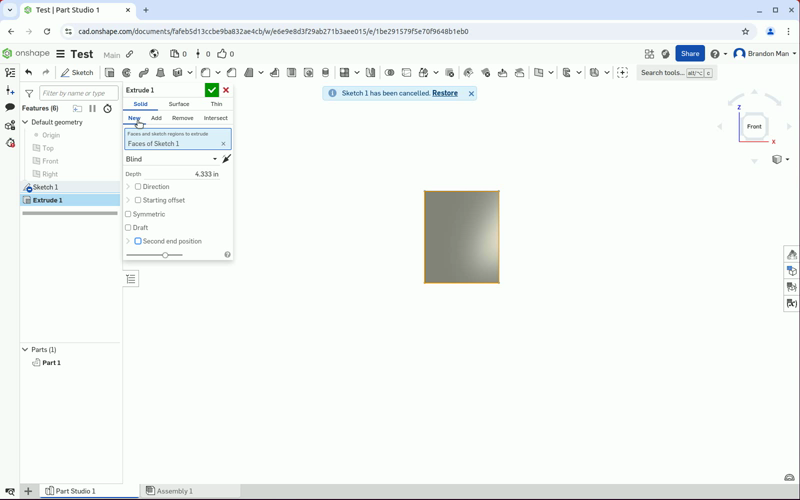
key(space)
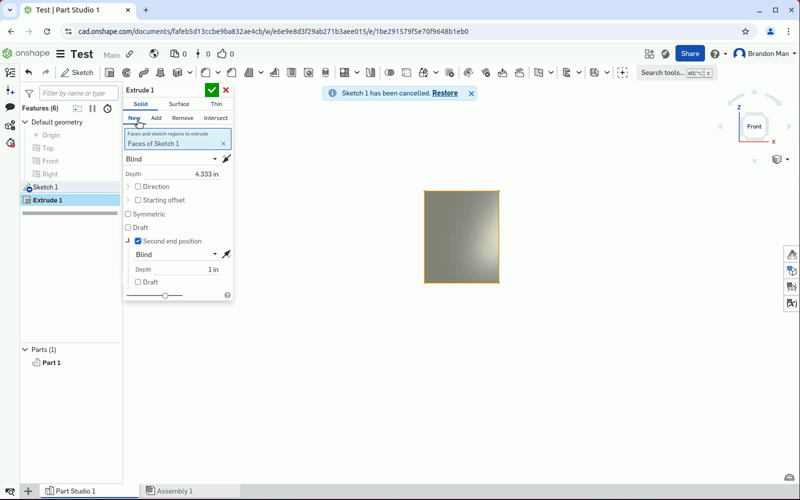
key(tab, 3)
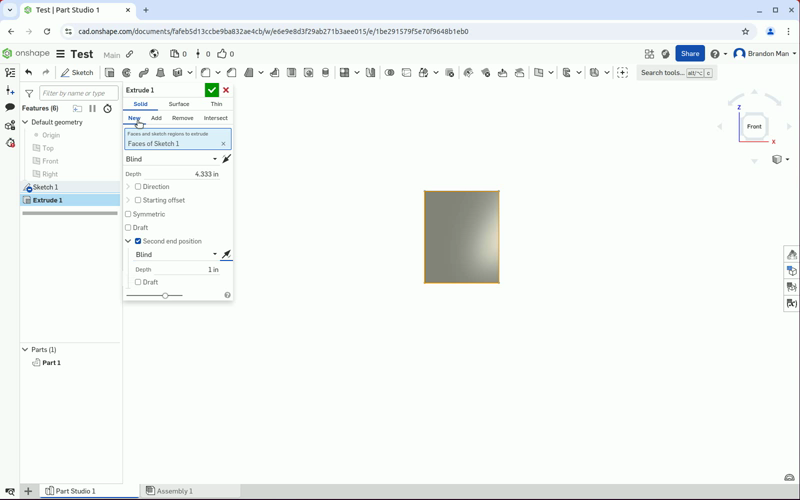
text(4.333)
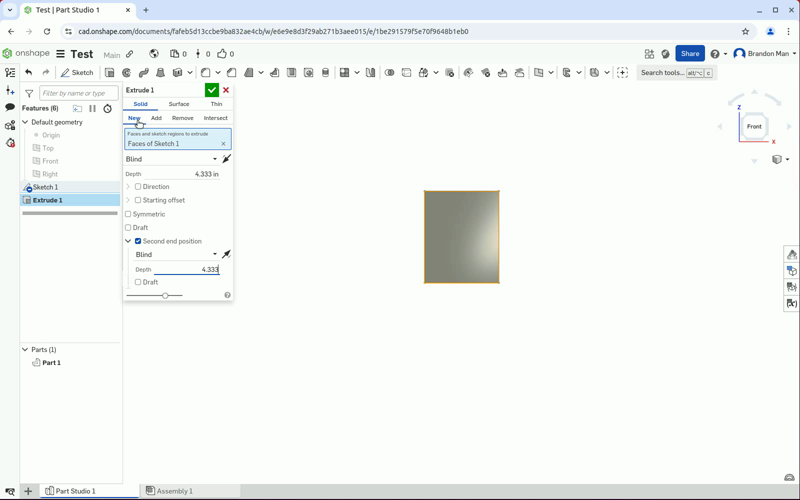
key(enter)
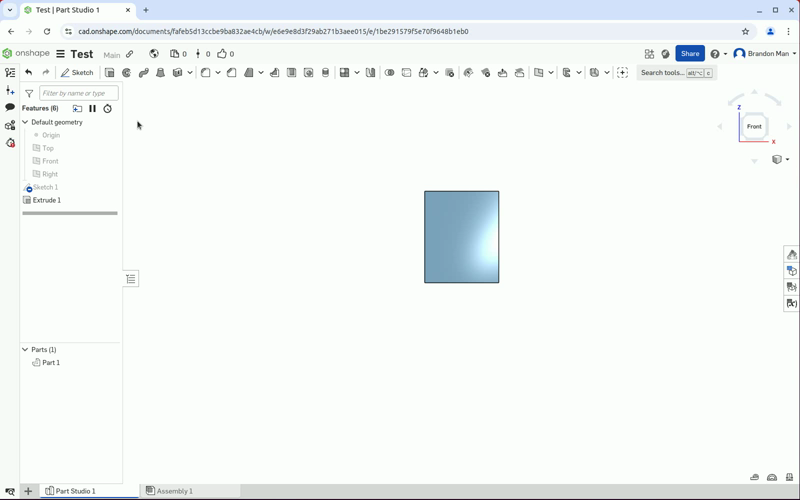
key(shift+h)
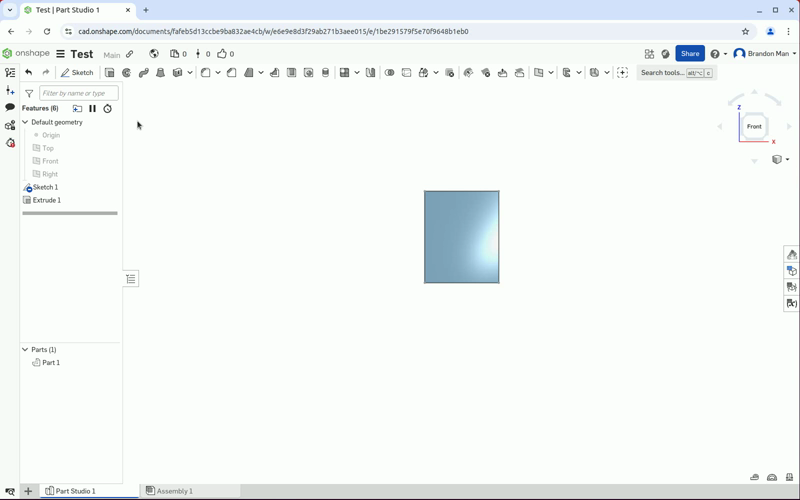
key(shift+h)
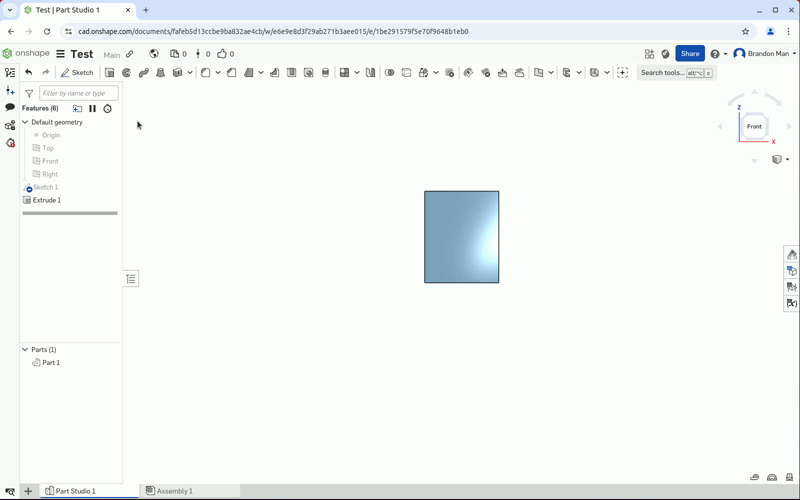
mouse_move(73, 189)
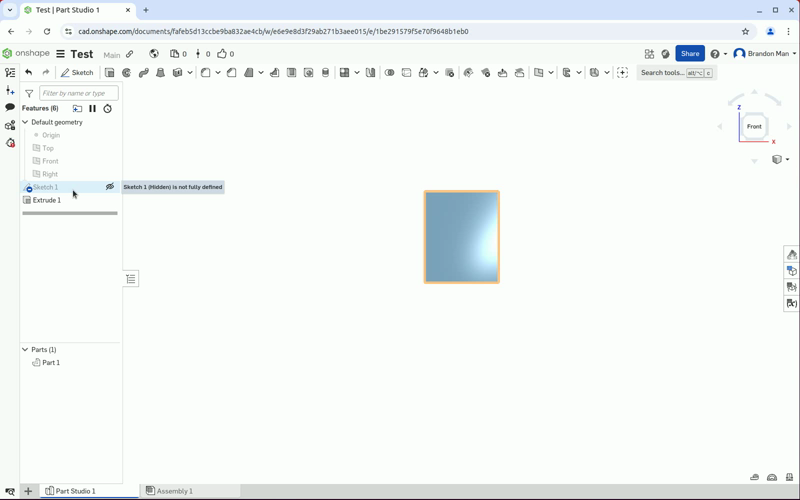
click(73, 189)
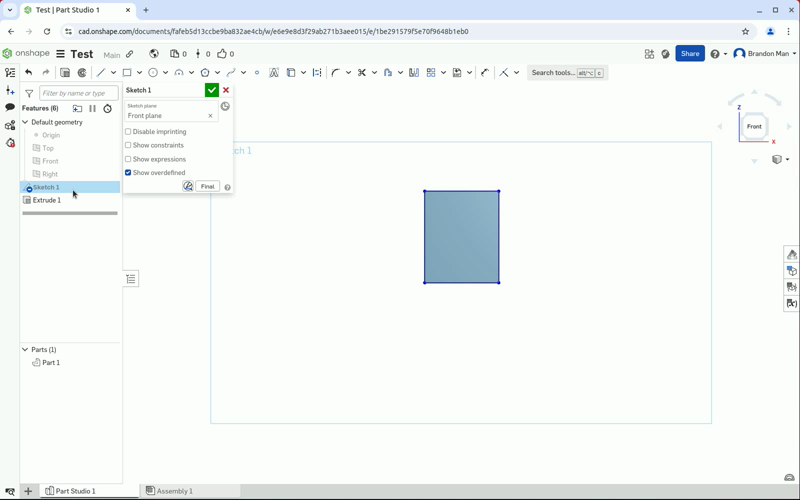
mouse_move(229, 92)
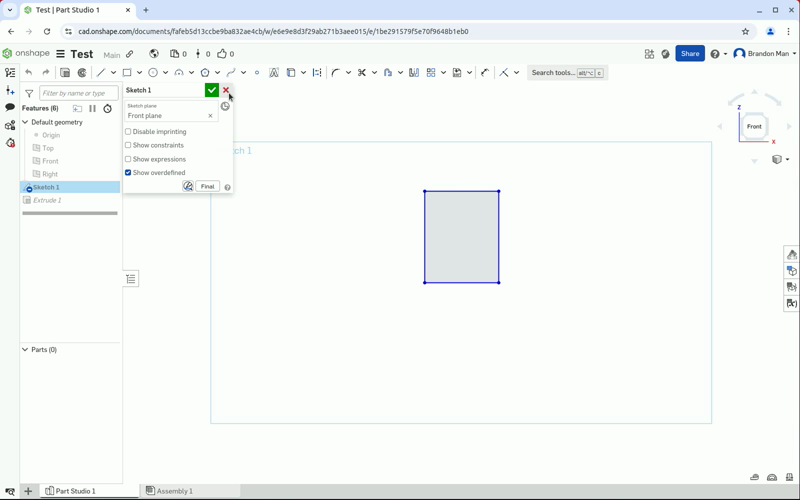
click(229, 92)
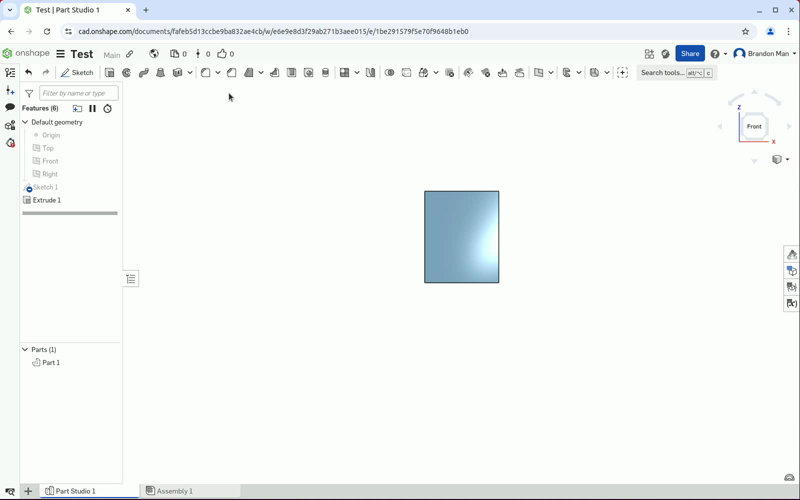
mouse_move(73, 352)
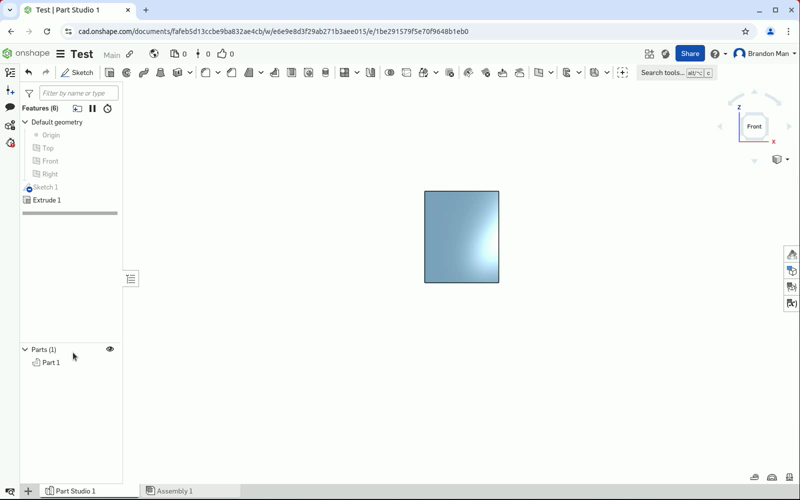
key(y)
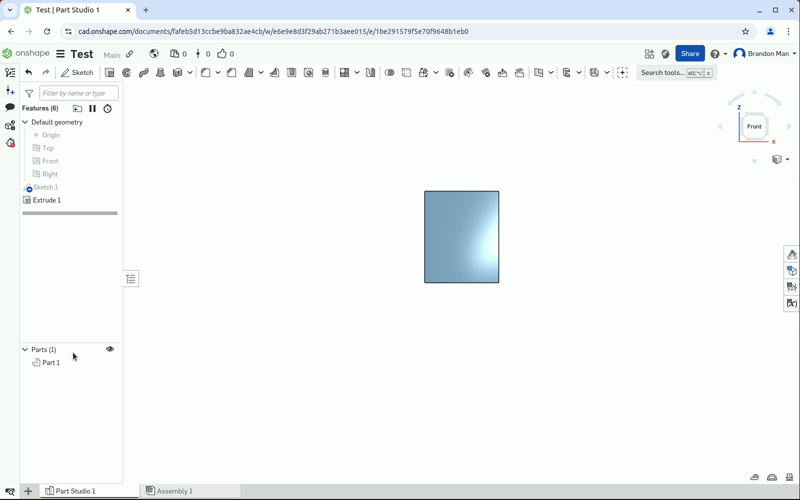
key(shift+p)
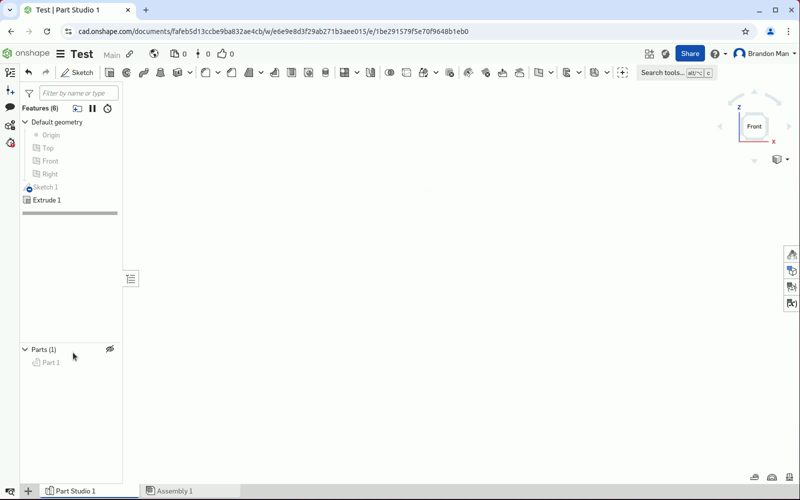
key(space)
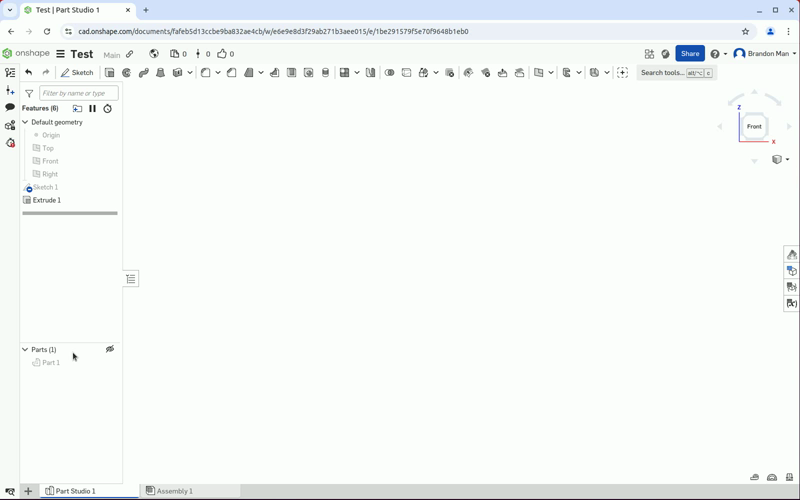
key_down(shift)
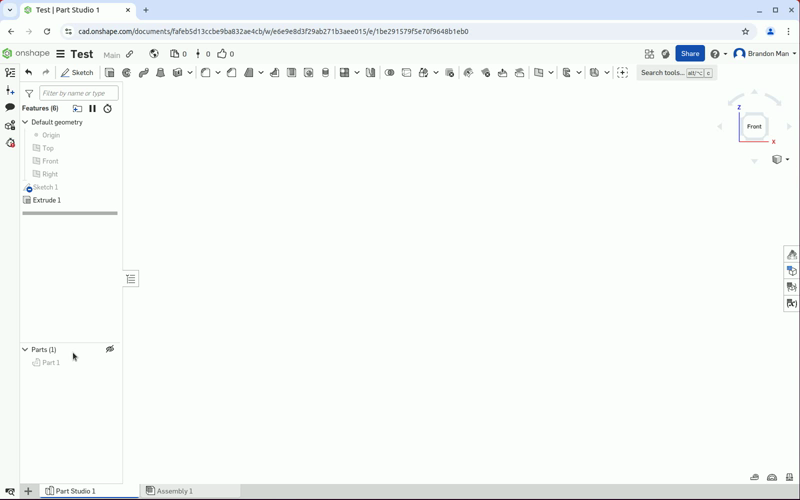
key(down)
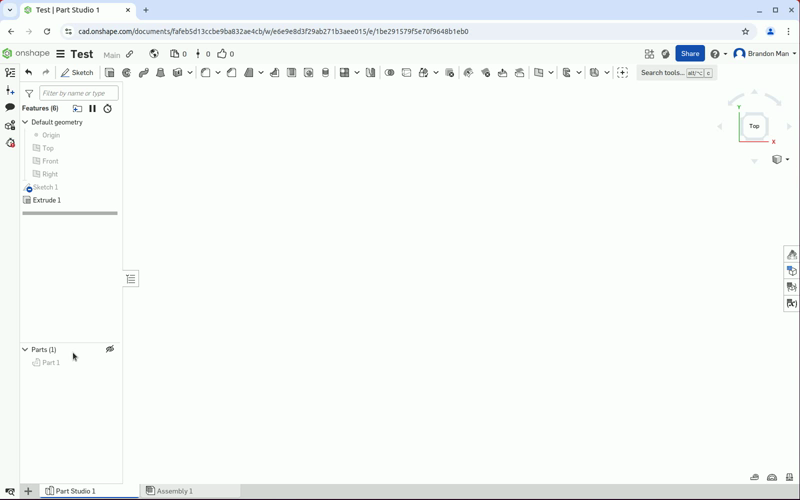
key_up(shift)
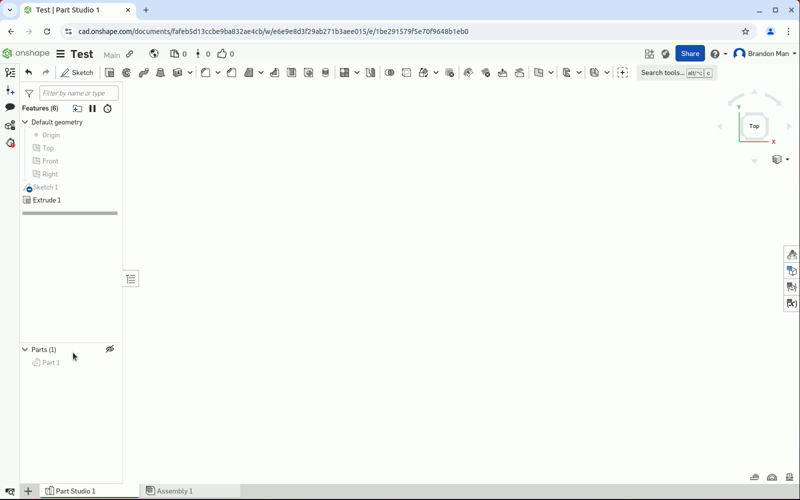
mouse_move(73, 352)
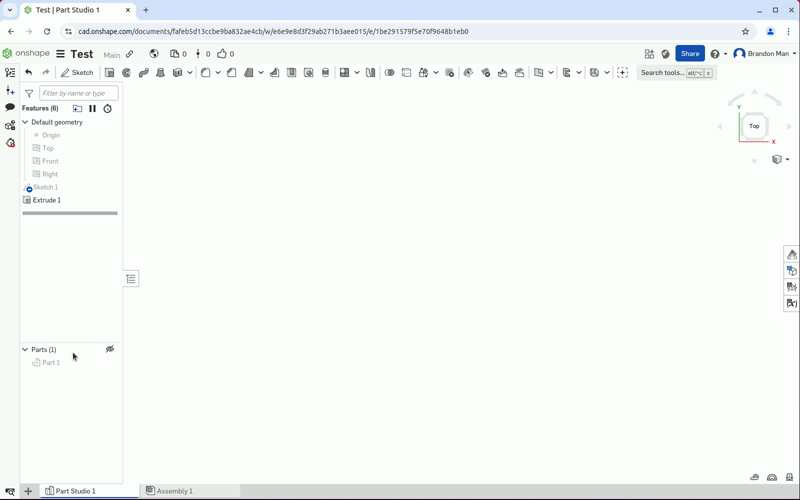
key(shift+y)
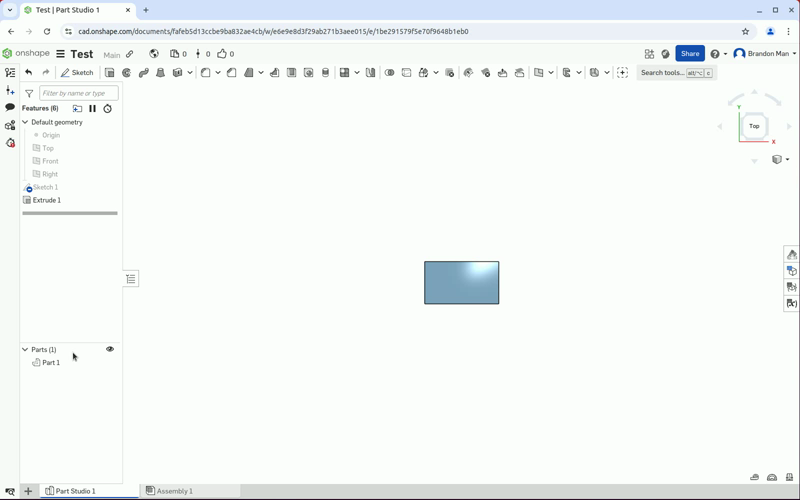
mouse_move(541, 75)
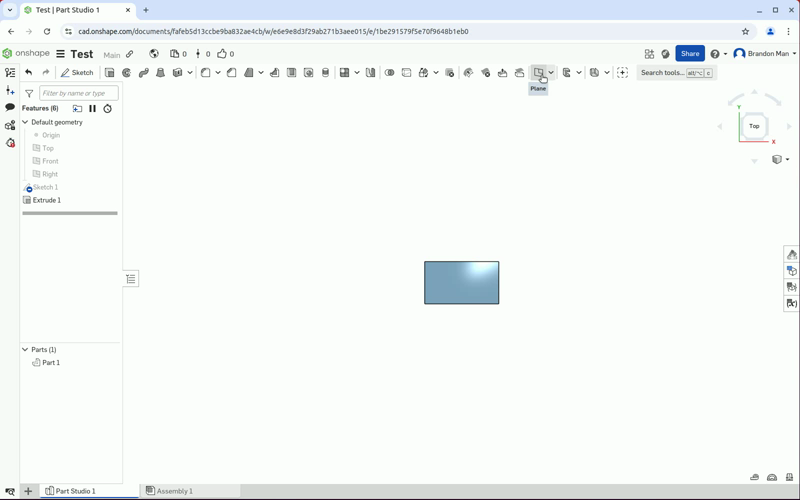
click(541, 75)
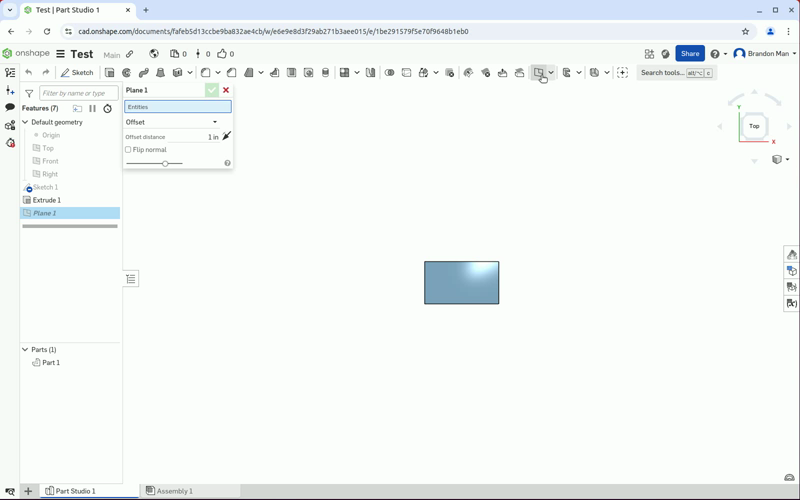
mouse_move(73, 150)
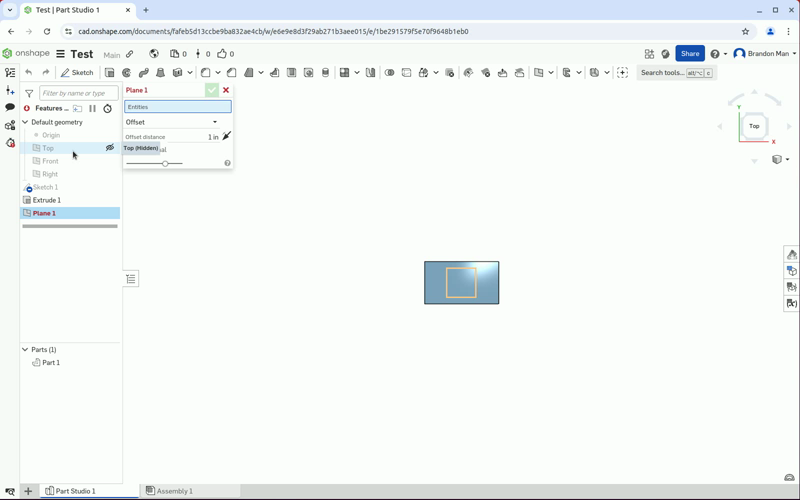
click(73, 150)
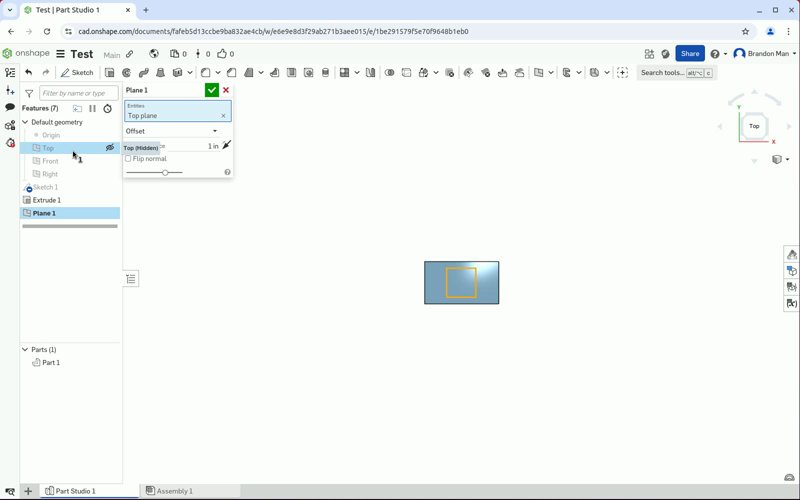
key(tab, 2)
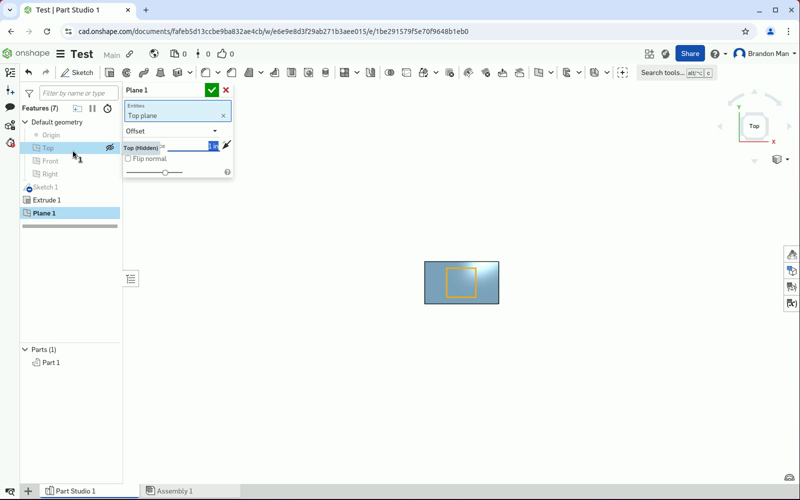
text(18.764)
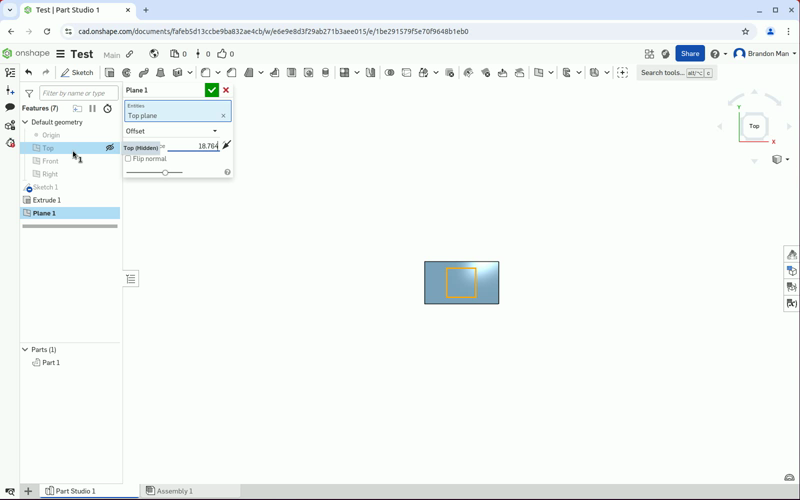
key(enter, 2)
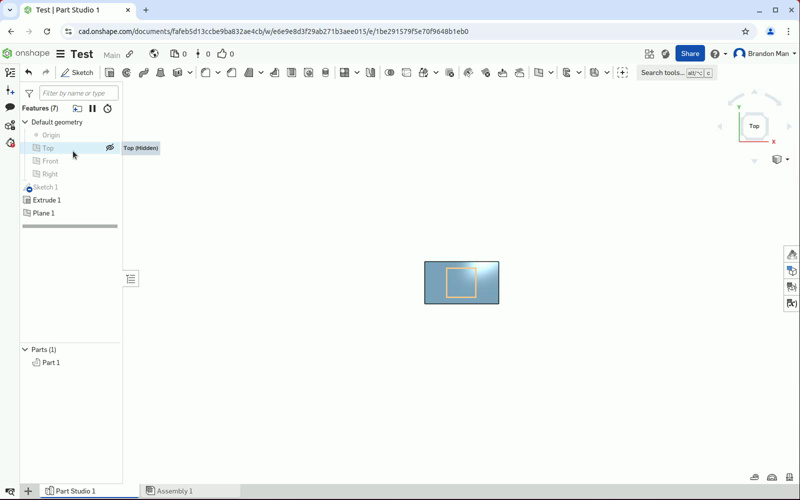
key(shift+s)
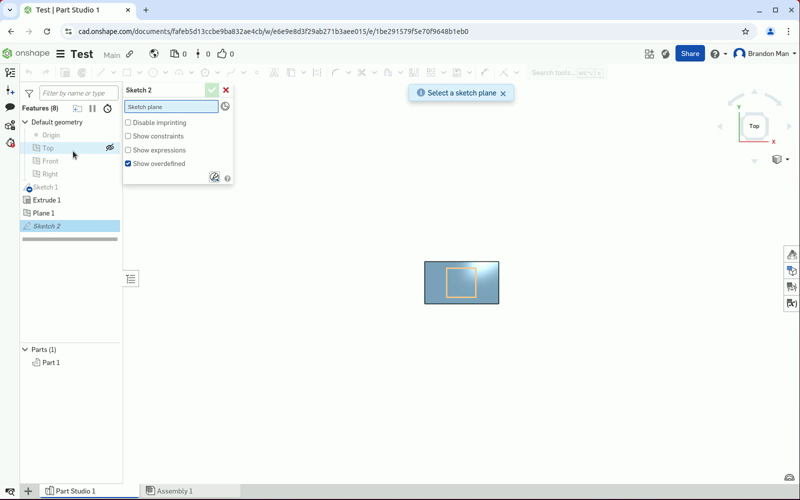
mouse_move(73, 215)
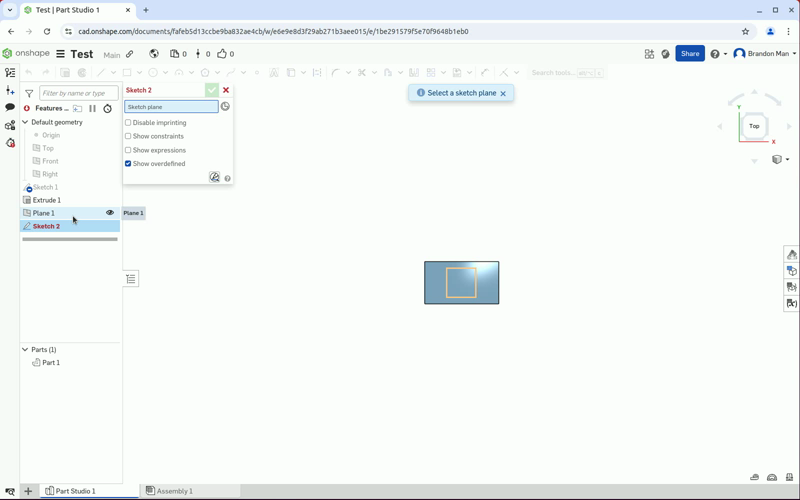
click(73, 215)
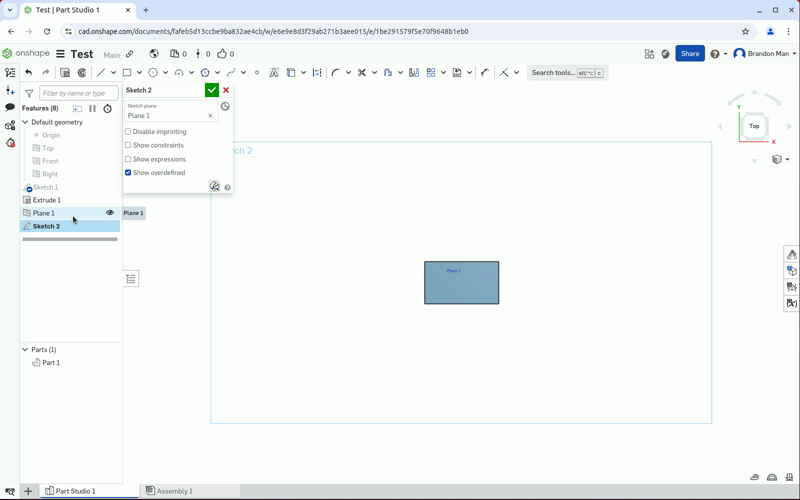
mouse_move(73, 352)
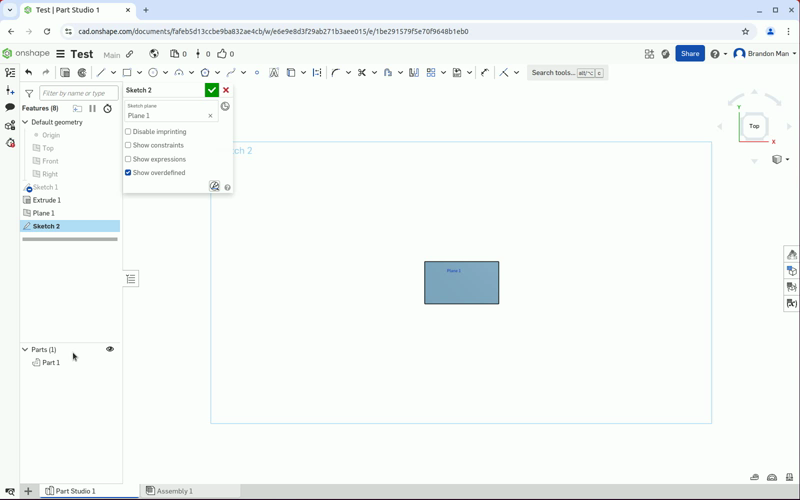
key(y)
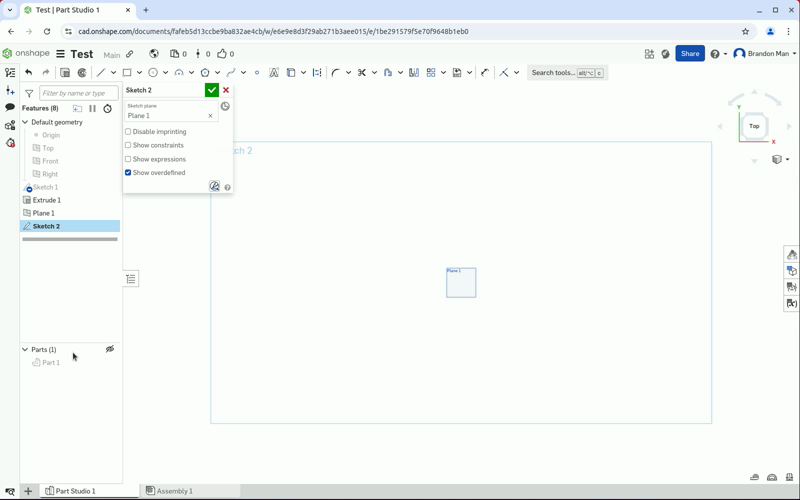
key(l)
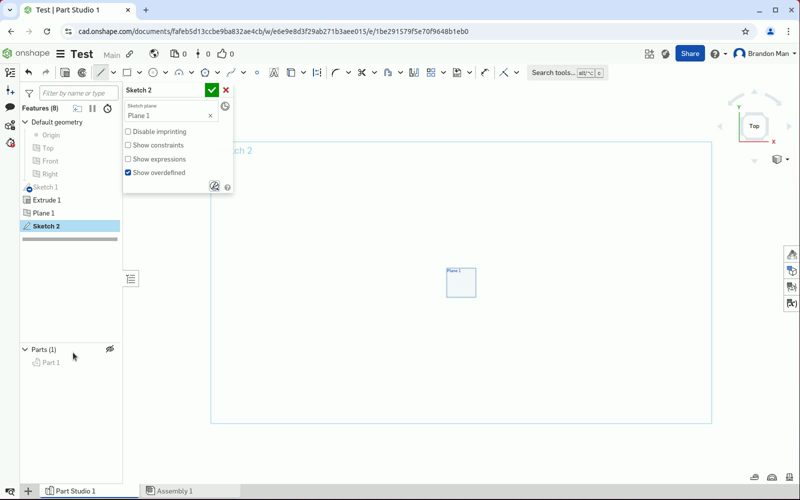
key_down(shift)
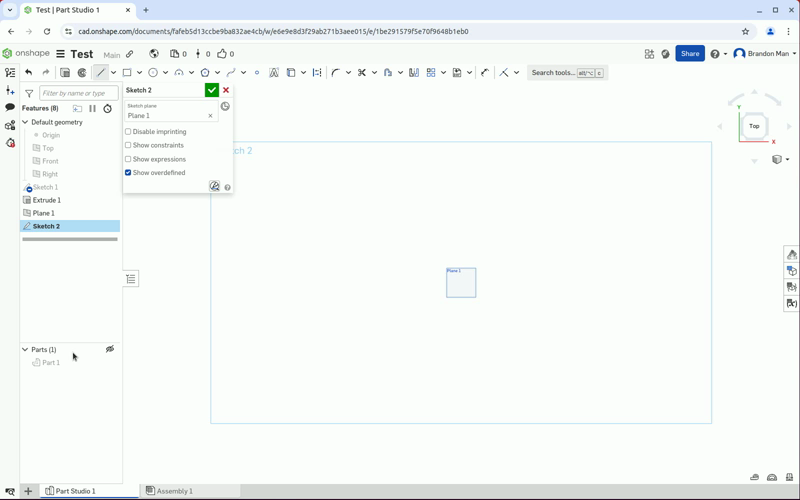
mouse_move(443, 261)
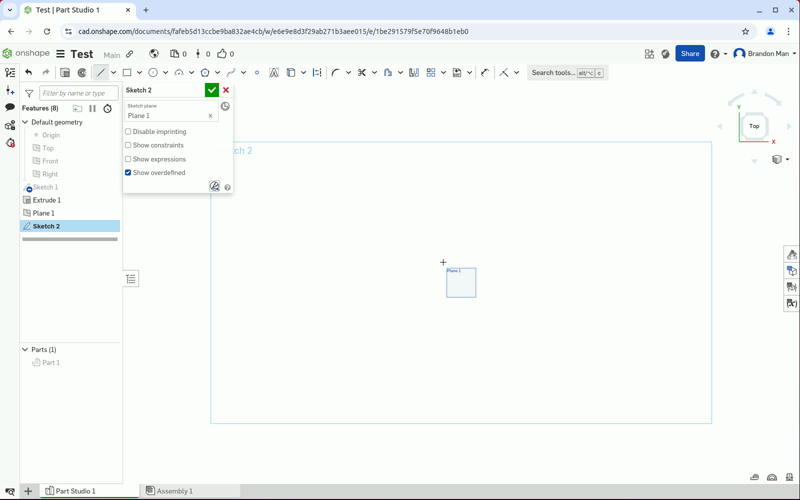
click(443, 261)
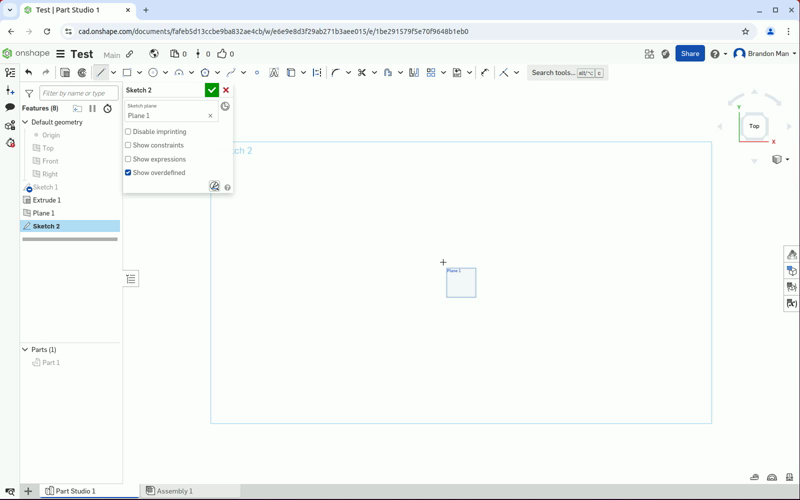
key_up(shift)
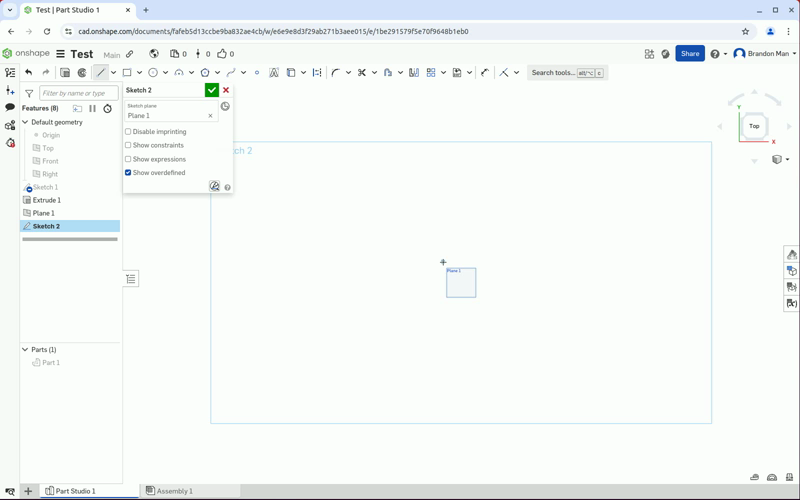
key_down(shift)
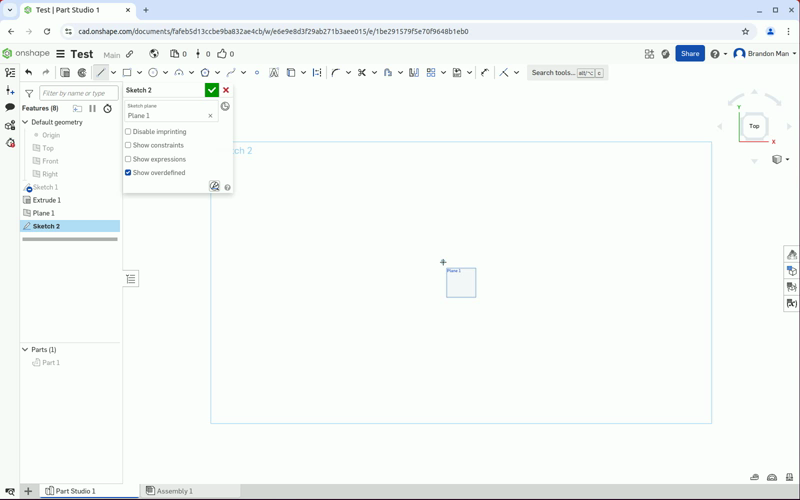
mouse_move(473, 261)
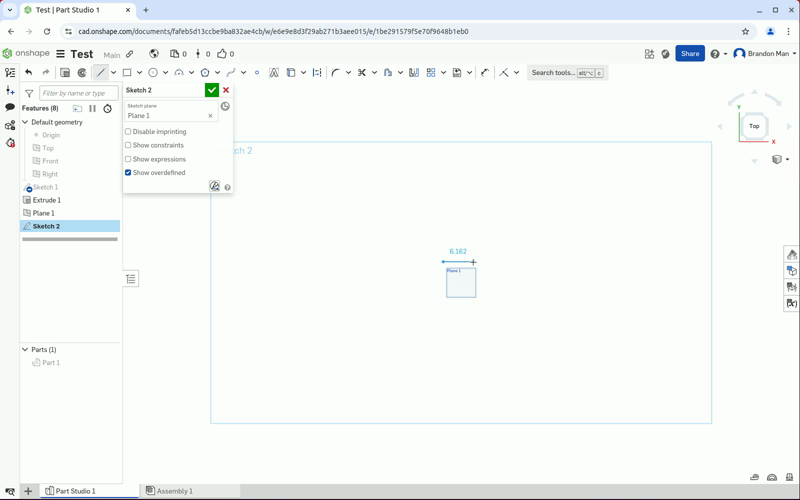
mouse_move(498, 261)
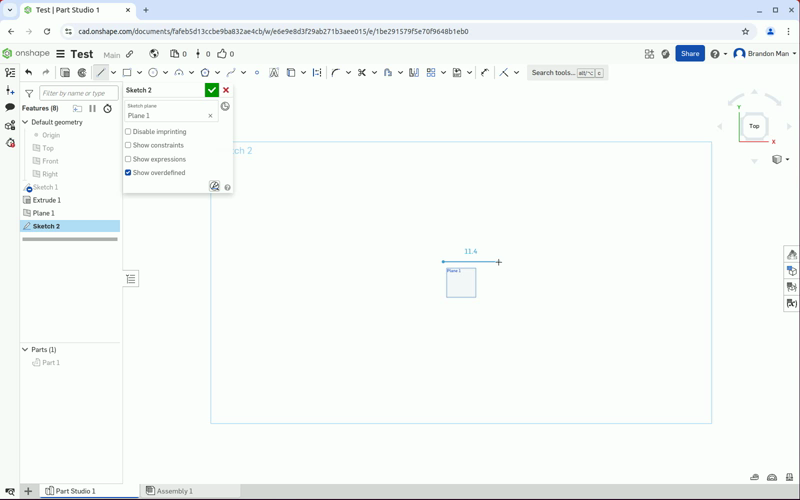
click(498, 261)
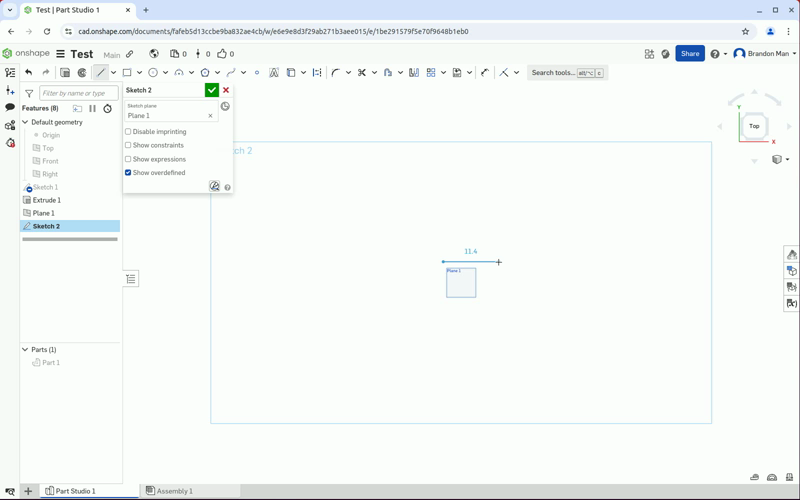
key_up(shift)
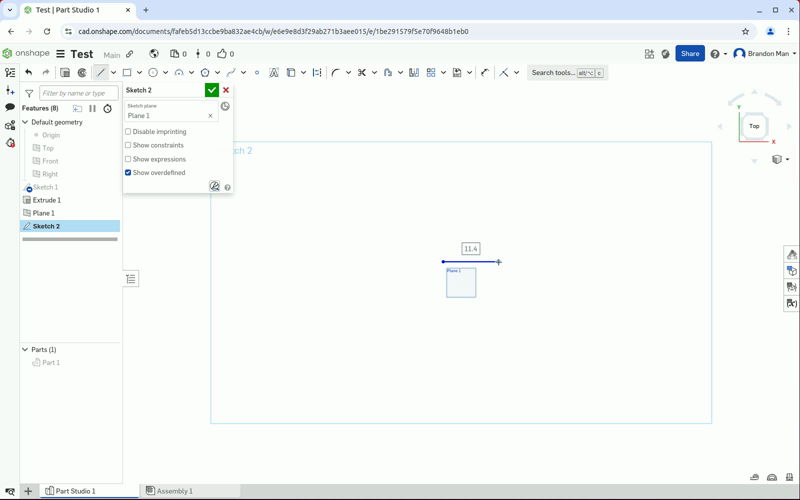
key(esc)
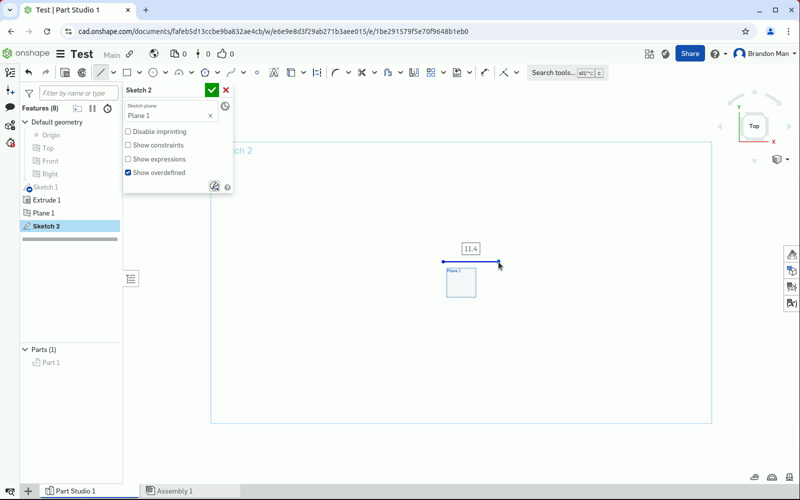
key(a)
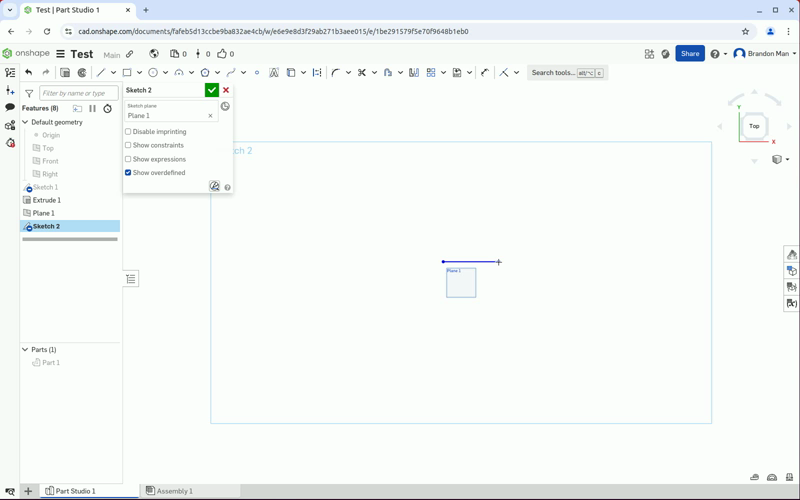
mouse_move(498, 261)
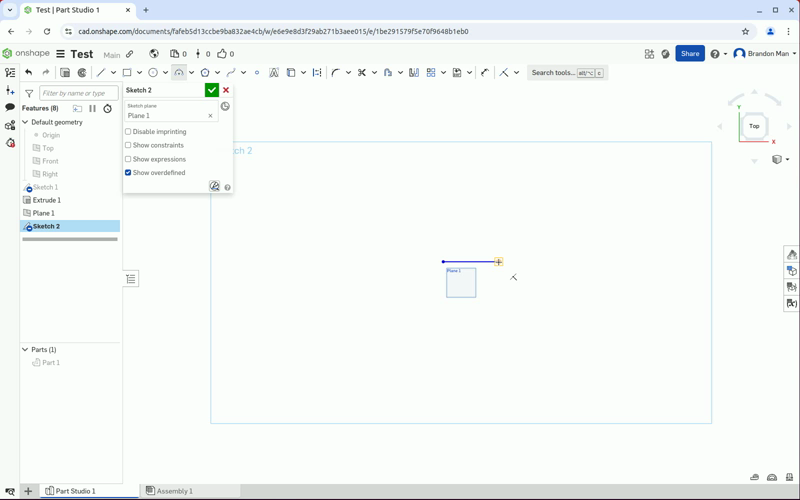
click(498, 261)
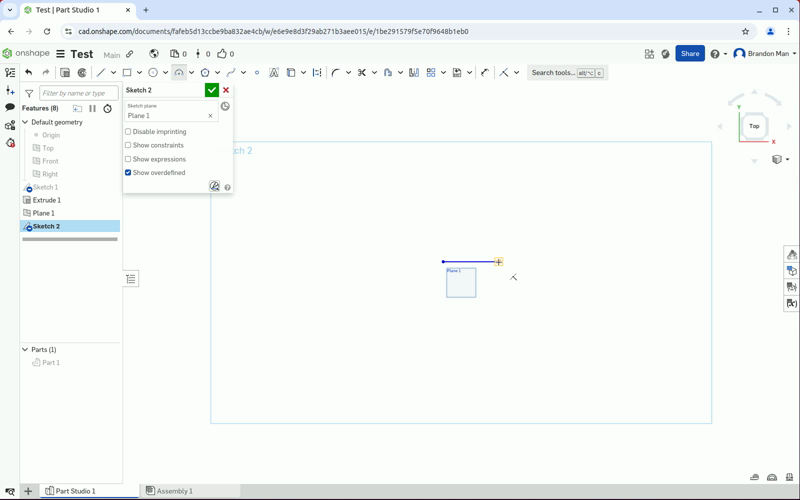
mouse_move(443, 261)
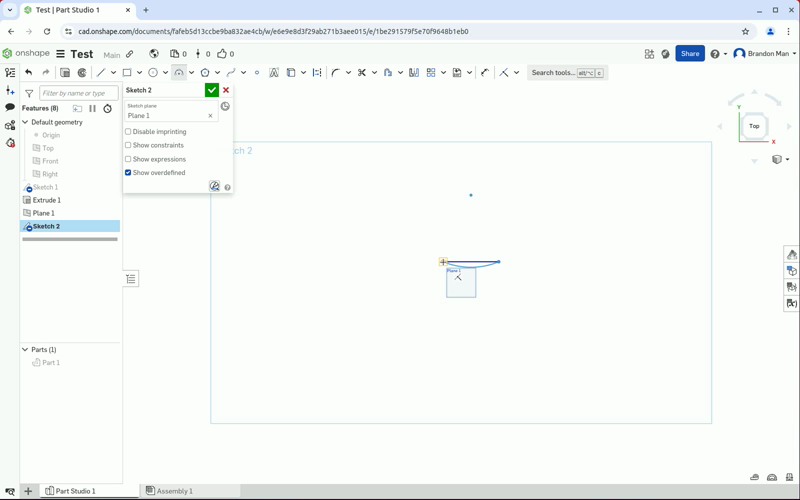
click(443, 261)
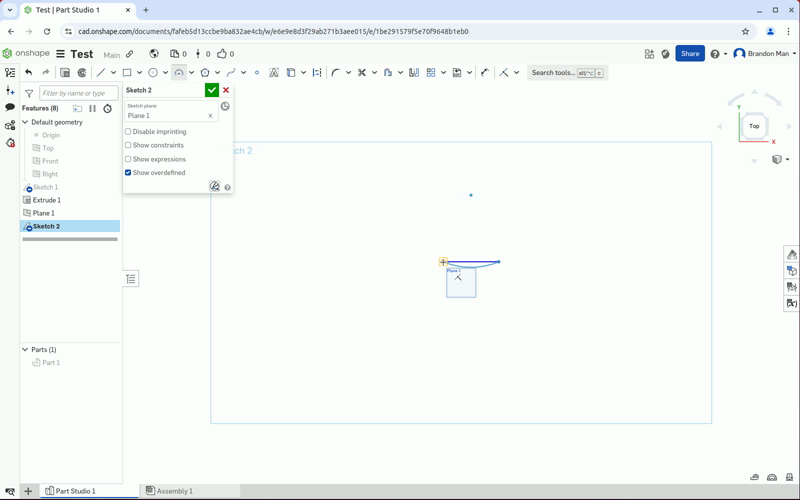
key_down(shift)
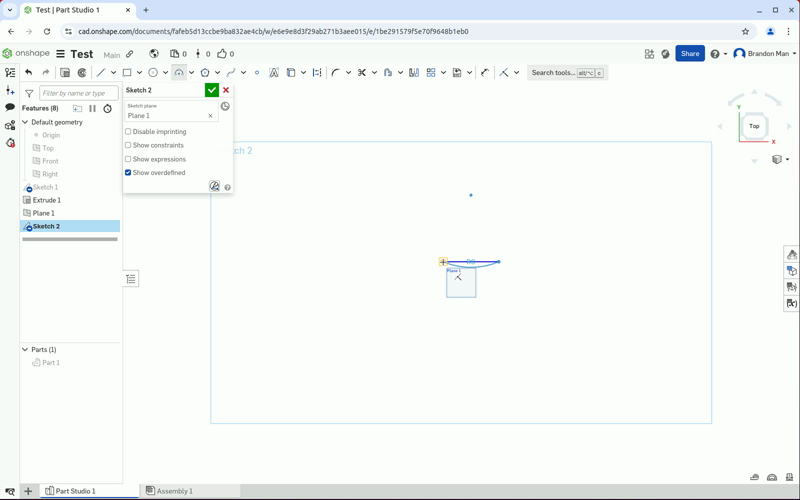
mouse_move(470, 251)
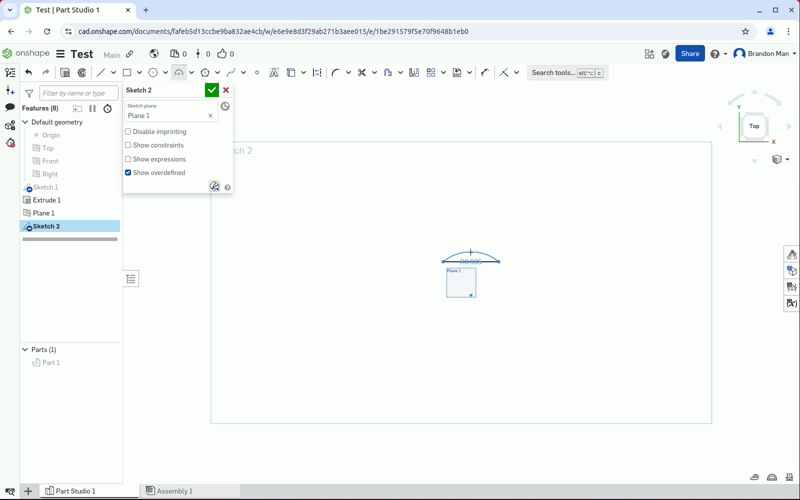
click(470, 251)
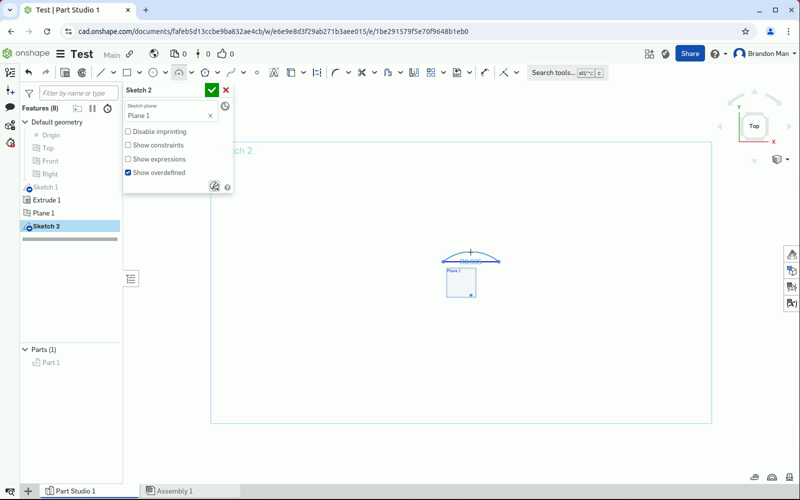
key_up(shift)
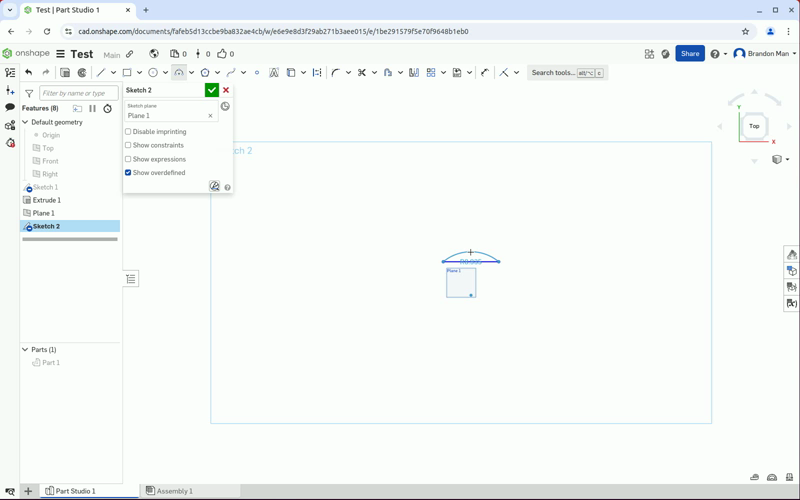
key(esc)
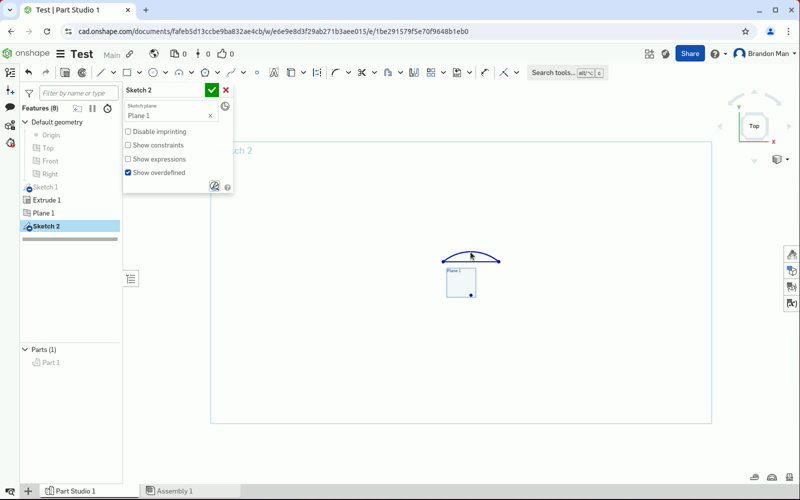
mouse_move(487, 261)
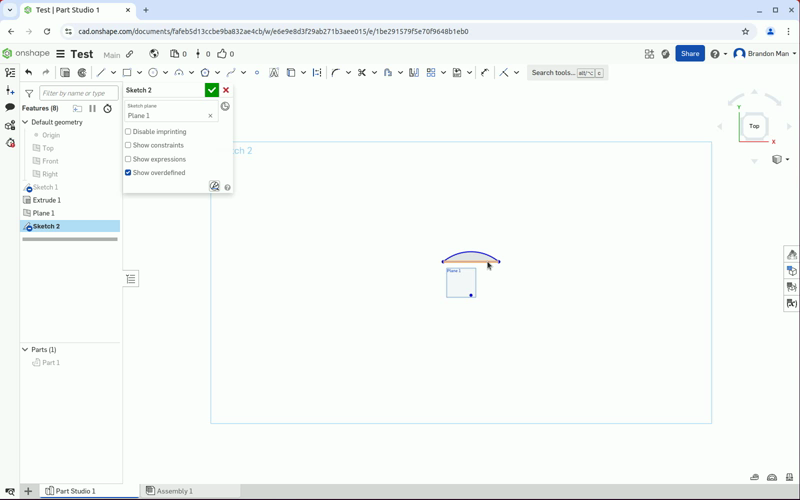
scroll(6)
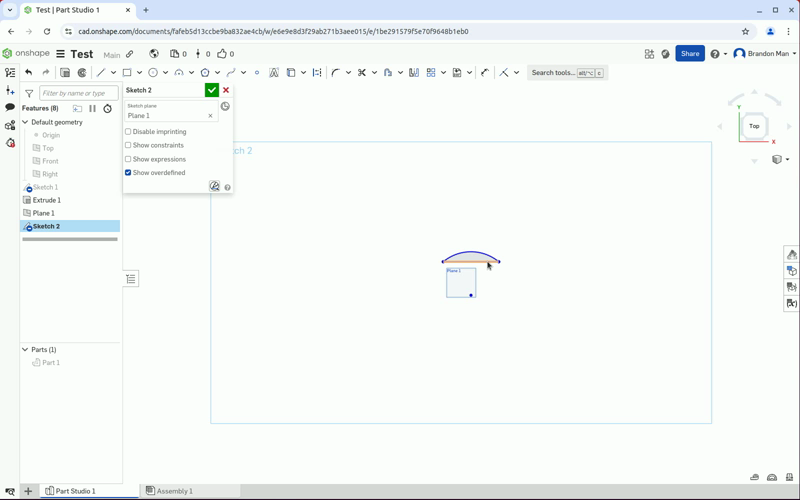
scroll(6)
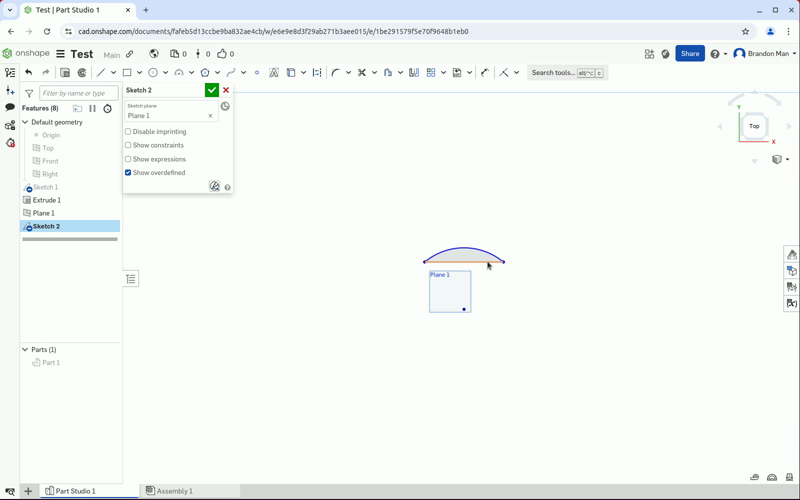
scroll(6)
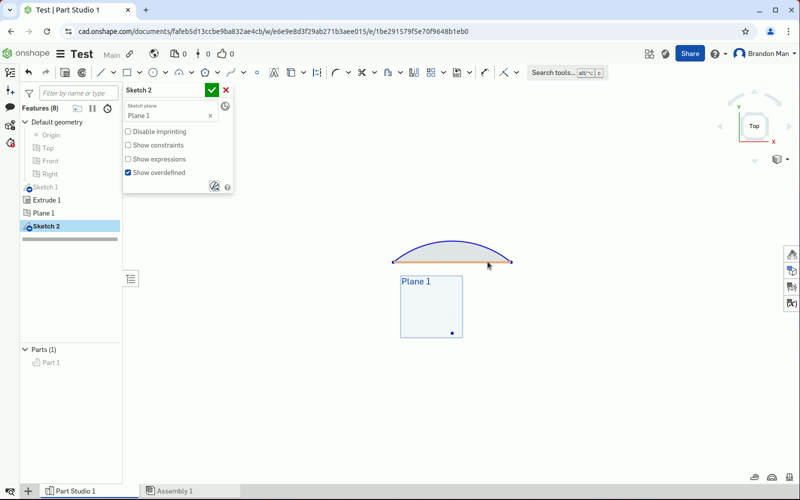
scroll(6)
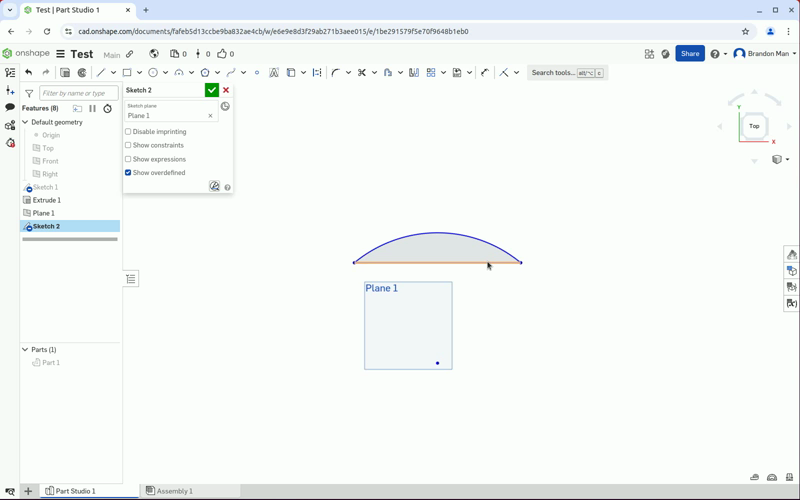
scroll(6)
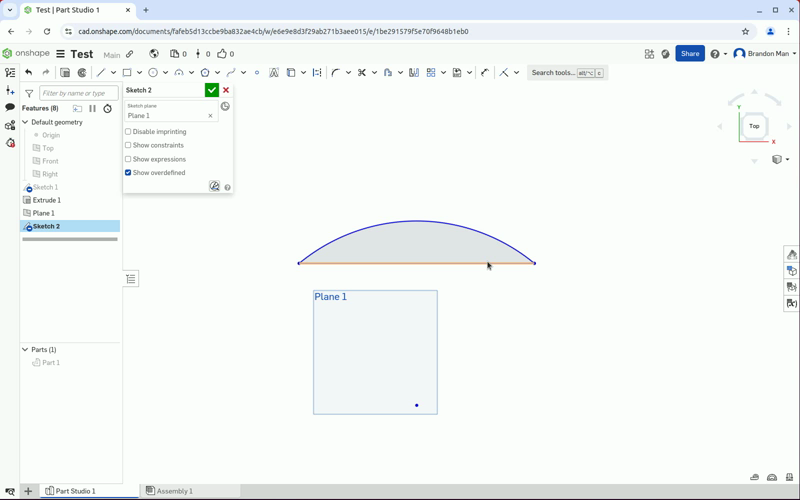
scroll(6)
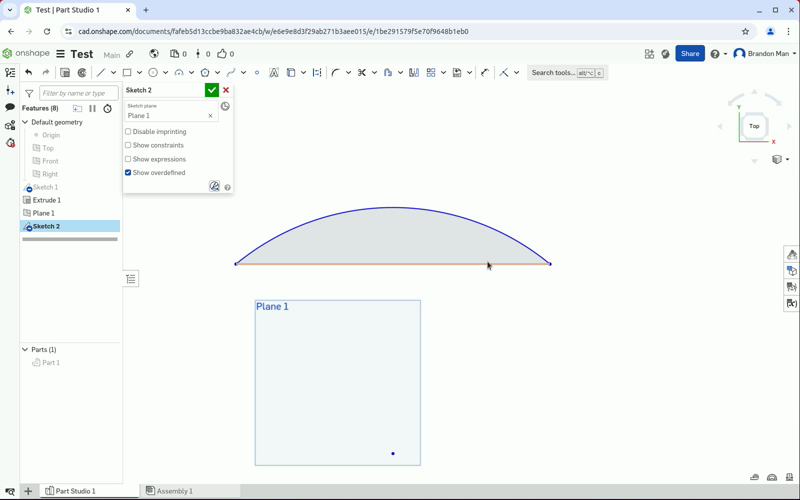
scroll(6)
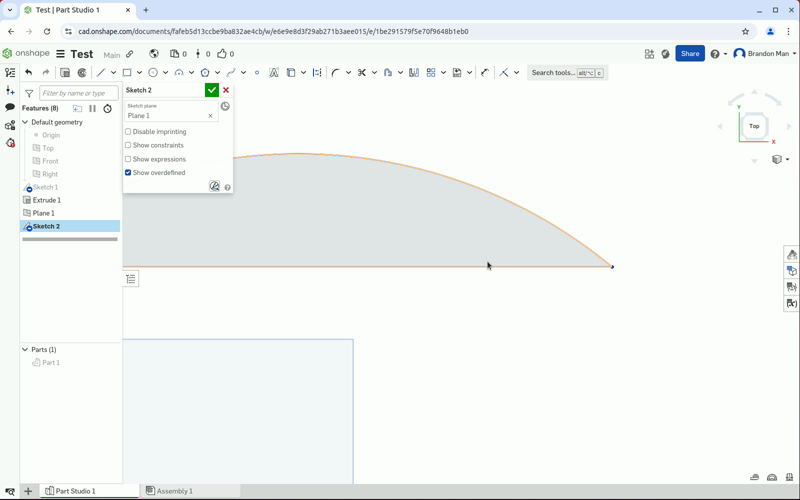
click(487, 261)
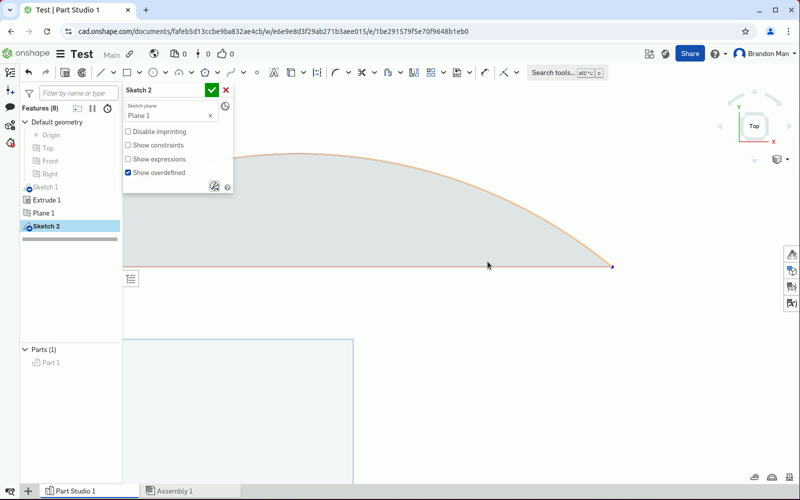
scroll(-6)
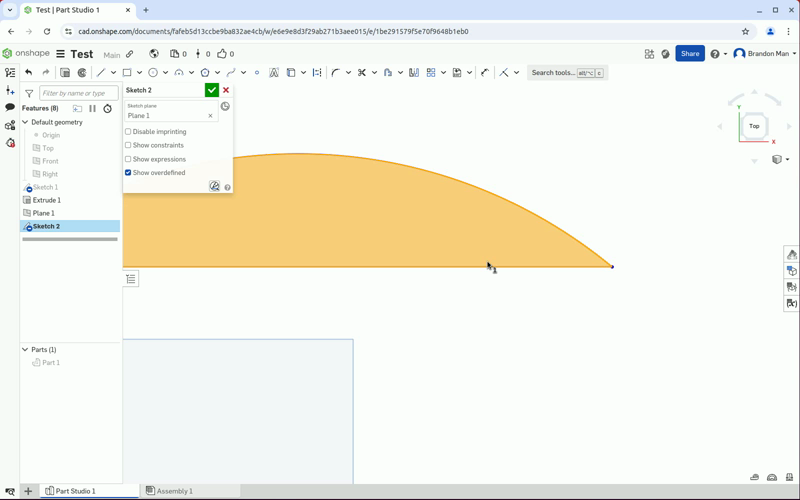
scroll(-6)
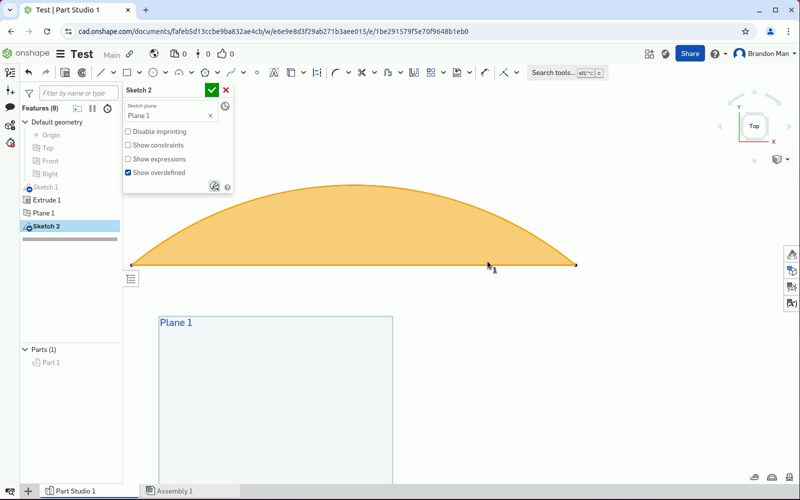
scroll(-6)
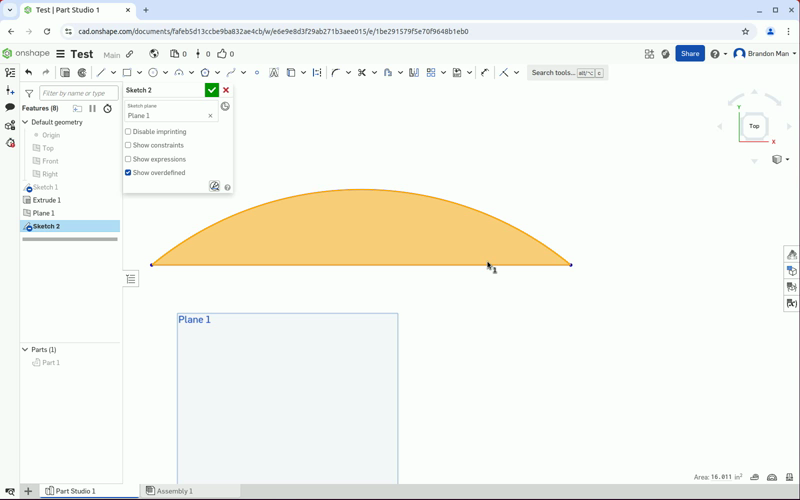
scroll(-6)
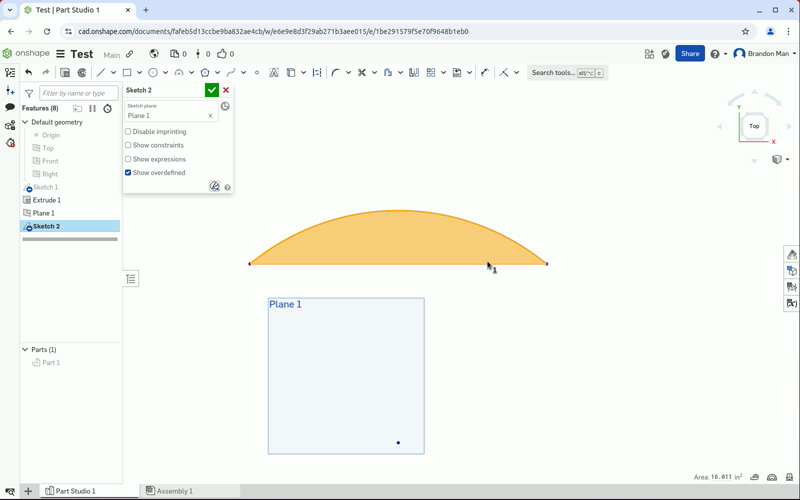
scroll(-6)
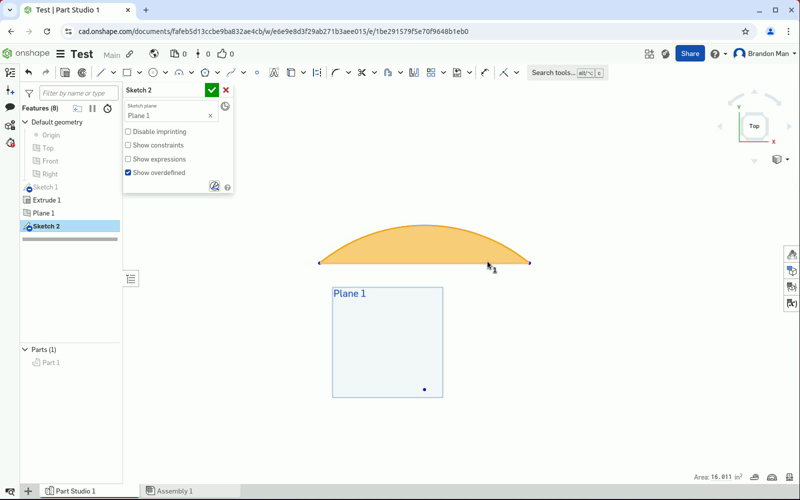
scroll(-6)
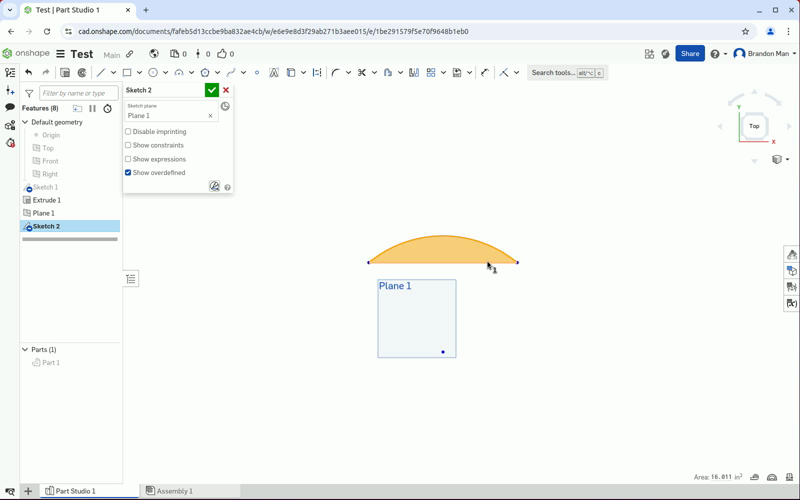
scroll(-6)
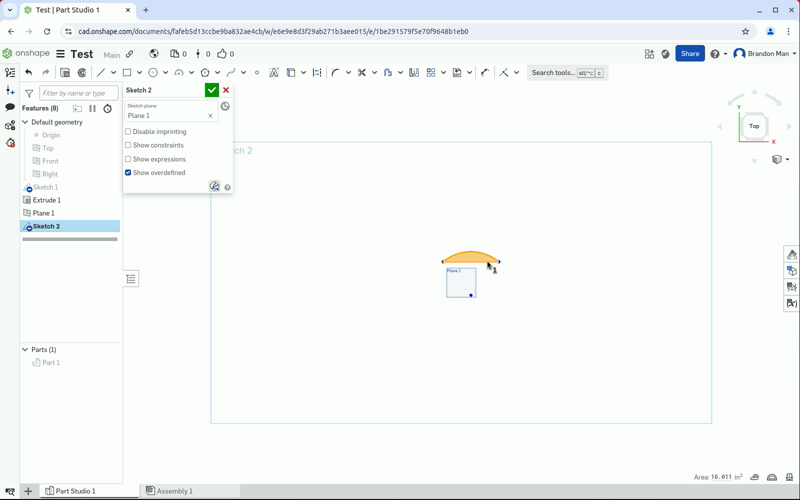
mouse_move(73, 352)
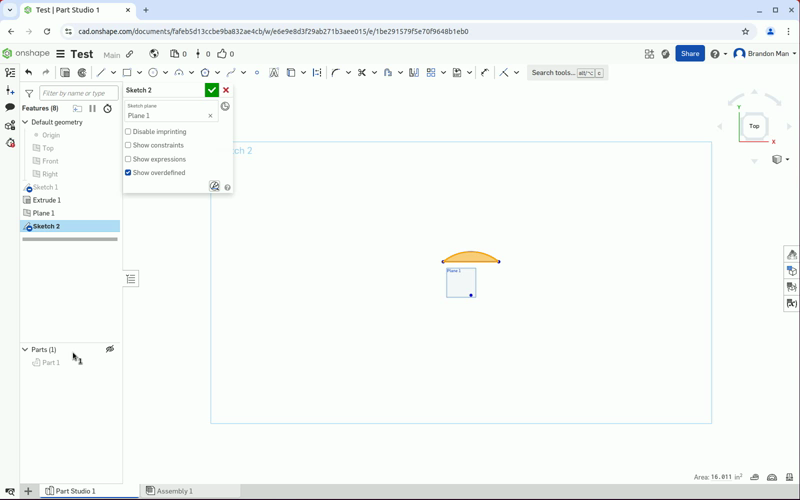
key(shift+y)
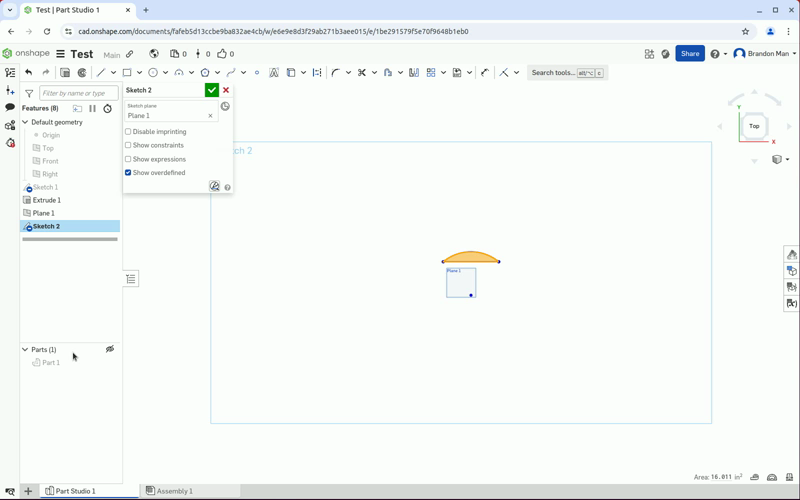
key(shift+e)
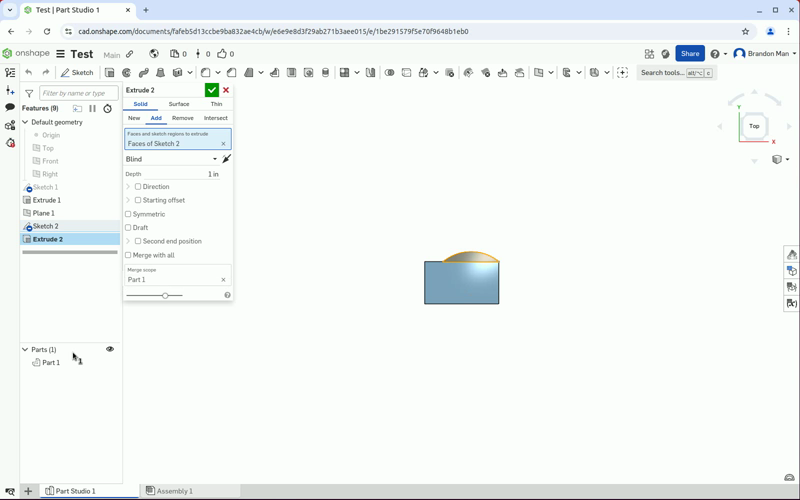
mouse_move(143, 106)
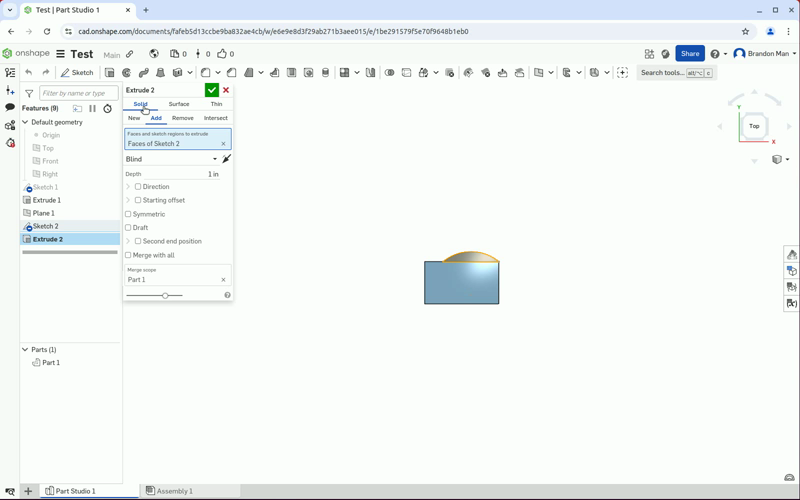
click(143, 106)
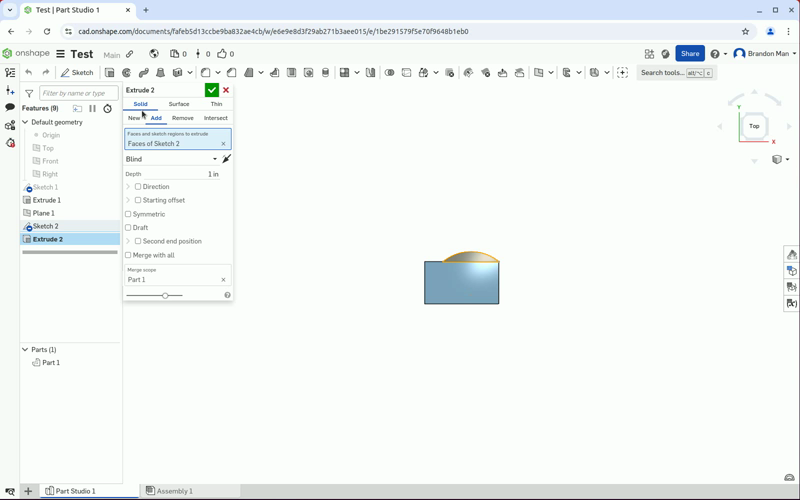
mouse_move(137, 120)
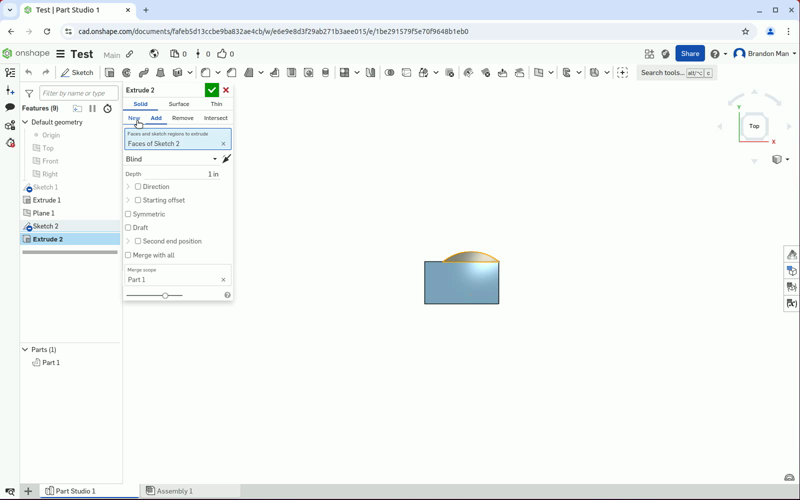
click(137, 120)
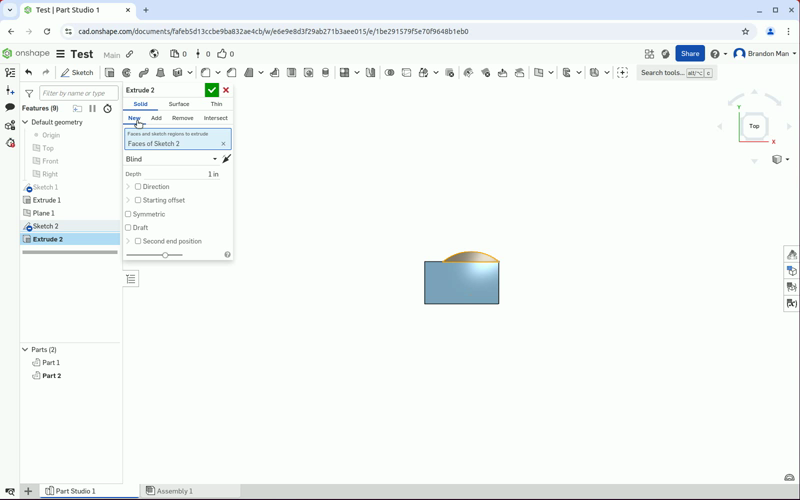
key(tab, 4)
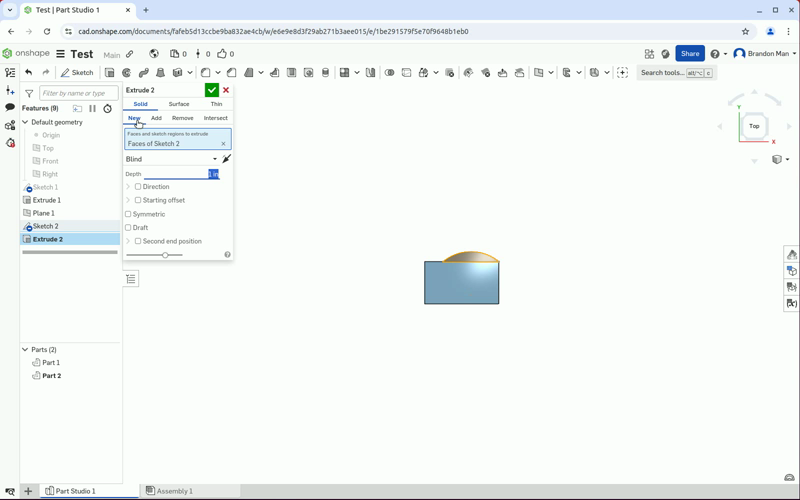
text(4.333)
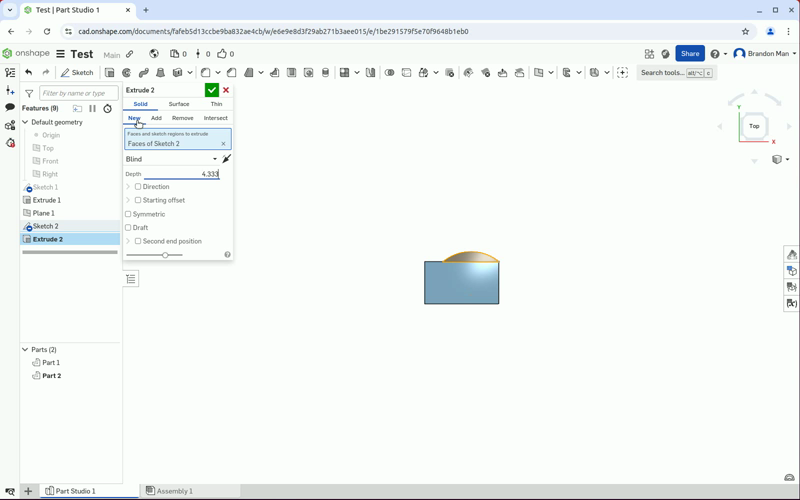
key(enter)
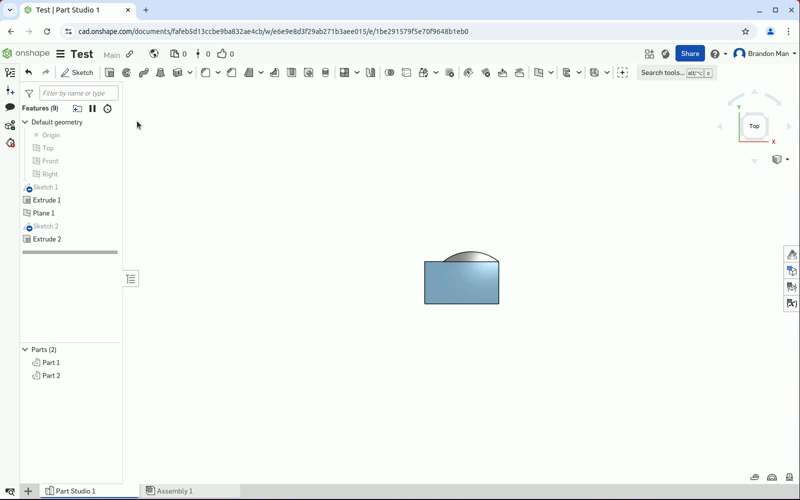
key(shift+h)
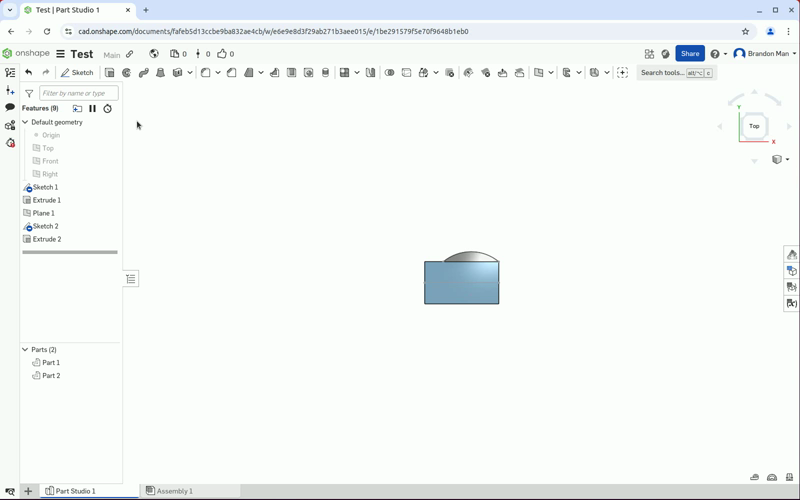
key(shift+h)
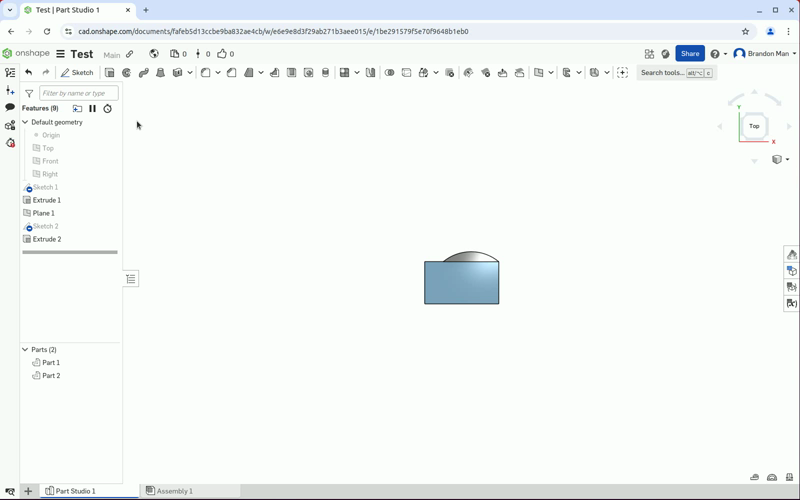
mouse_move(73, 189)
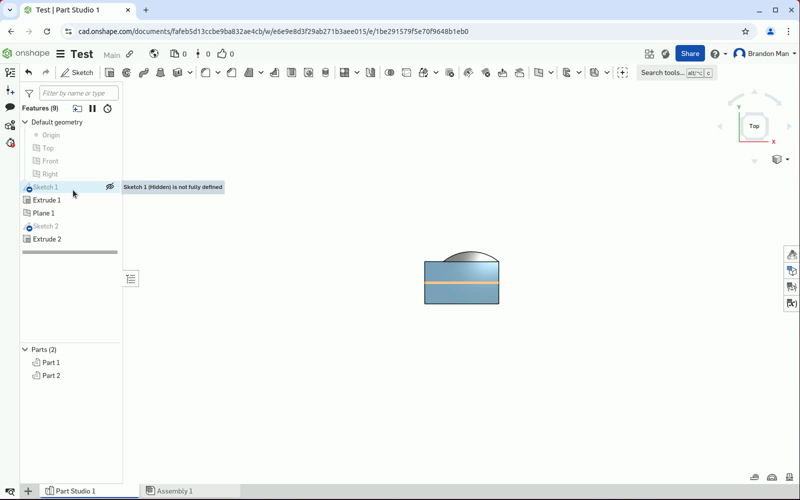
click(73, 189)
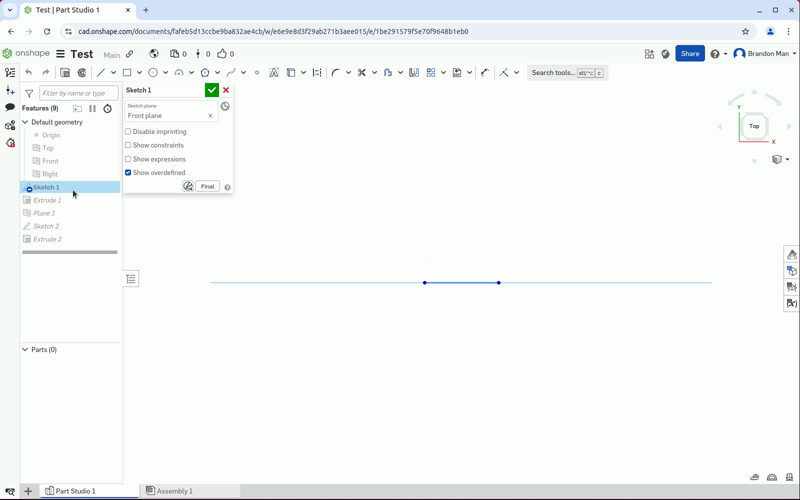
mouse_move(229, 92)
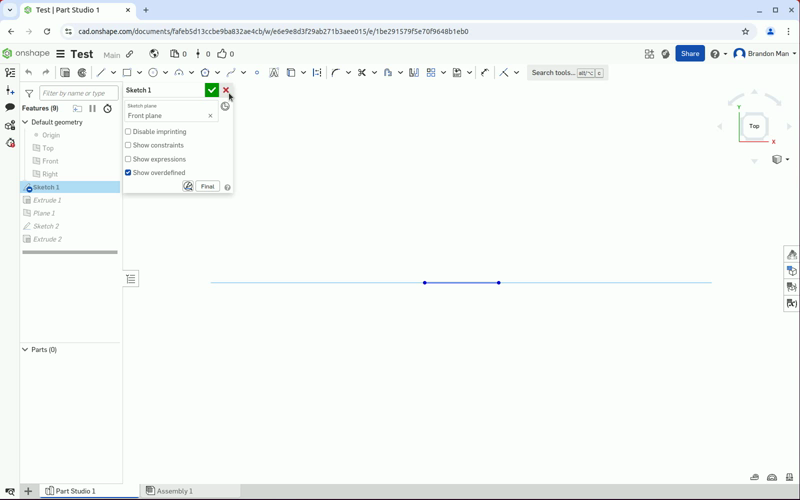
click(229, 92)
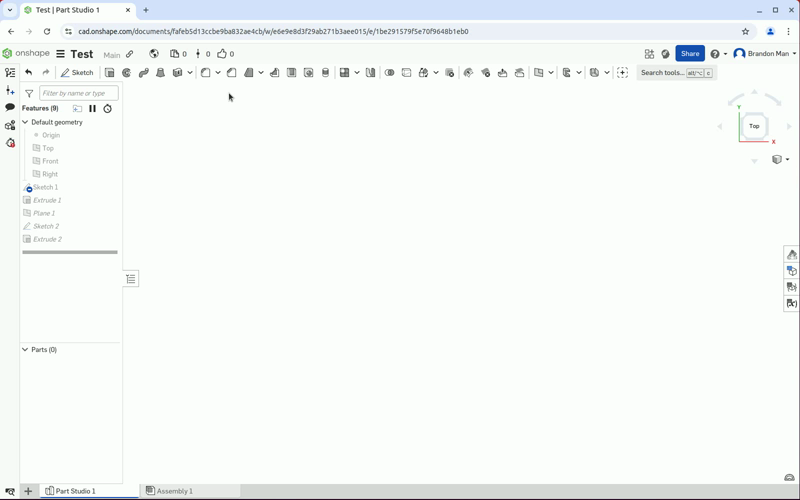
key(shift+s)
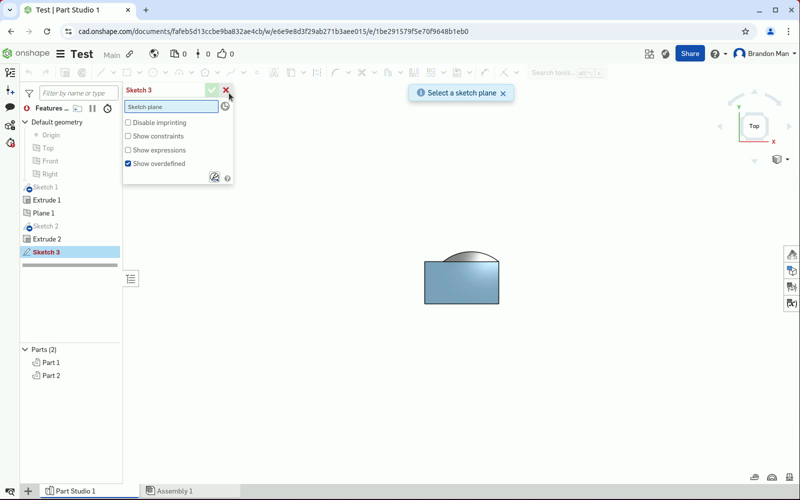
mouse_move(73, 215)
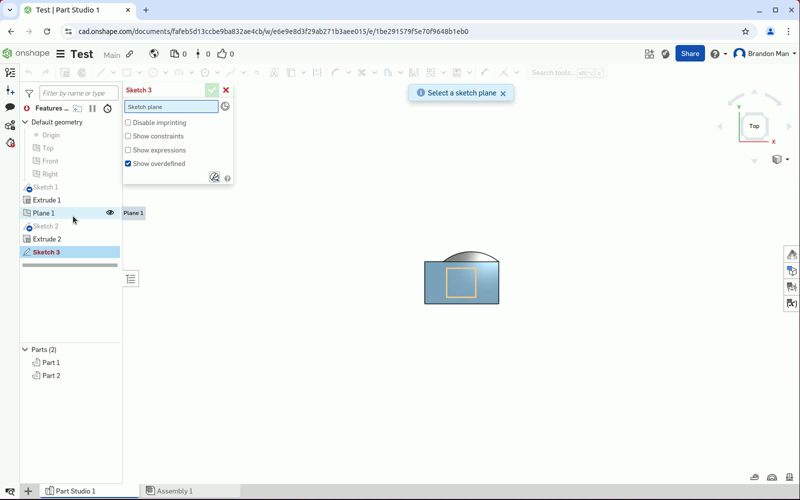
click(73, 215)
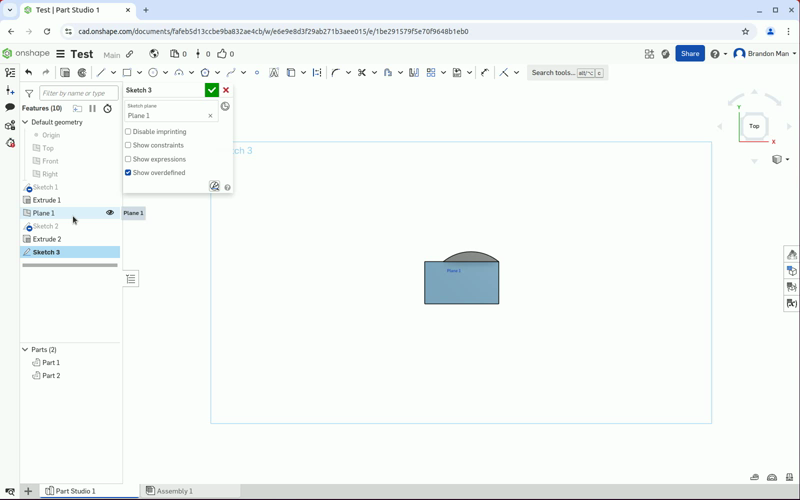
mouse_move(73, 352)
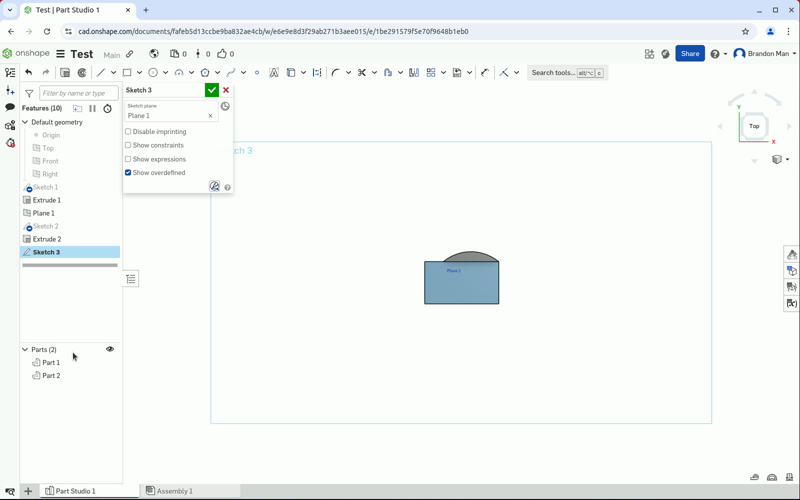
key(y)
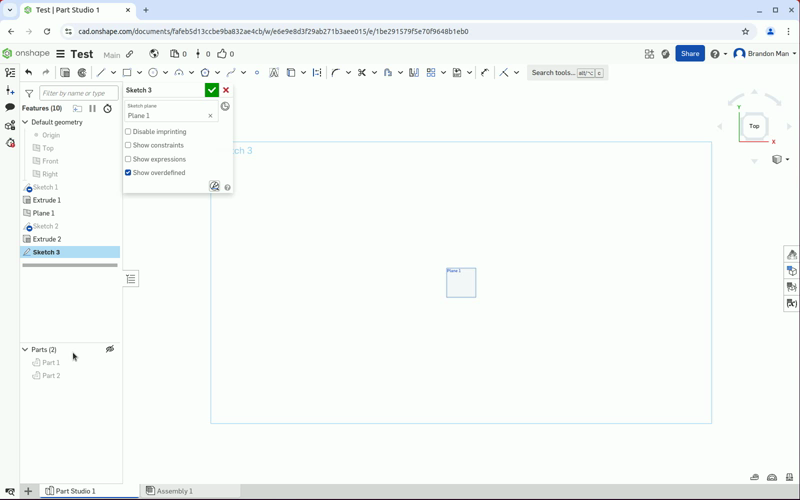
key(a)
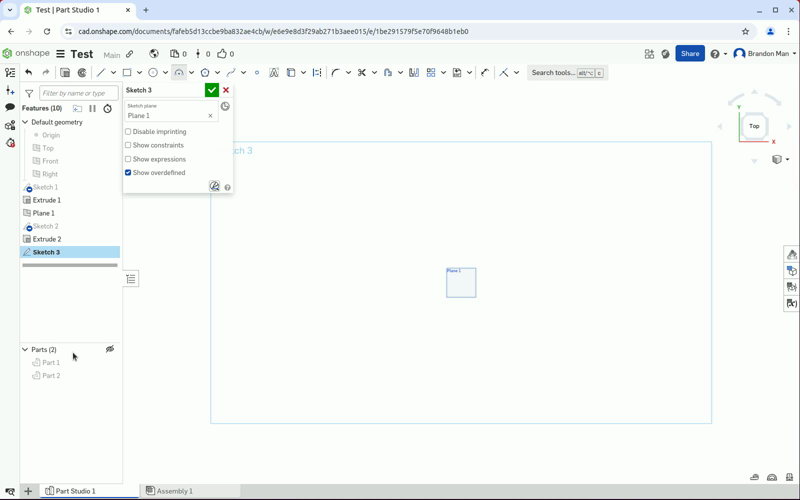
key_down(shift)
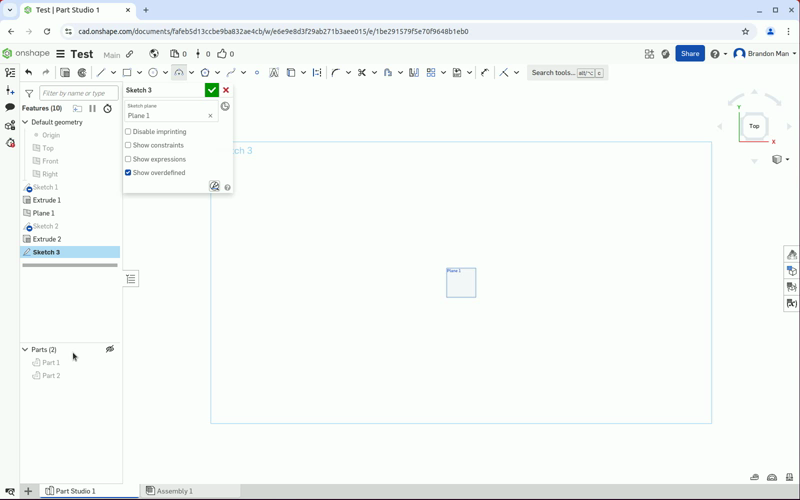
mouse_move(429, 304)
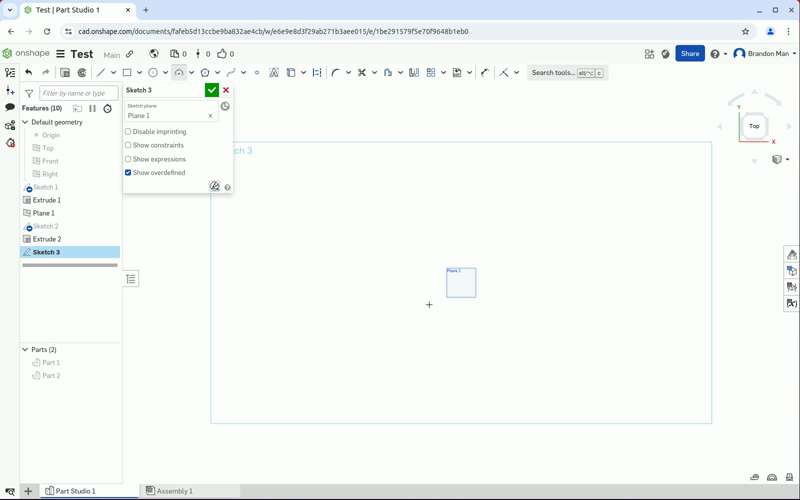
click(429, 304)
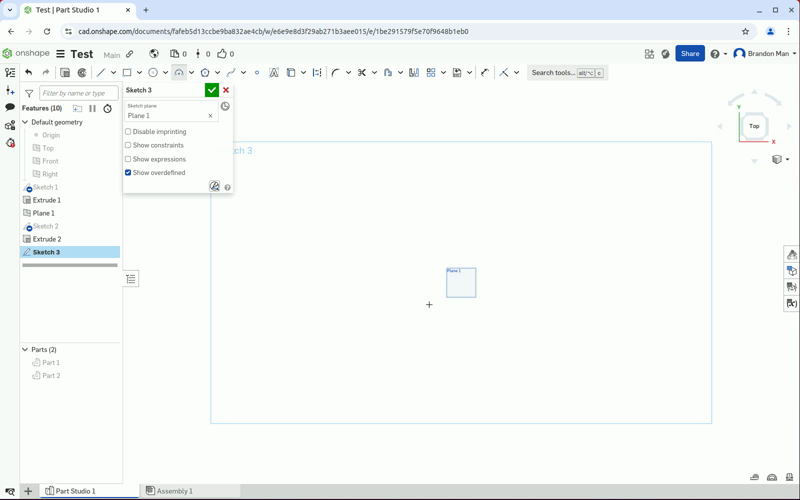
key_up(shift)
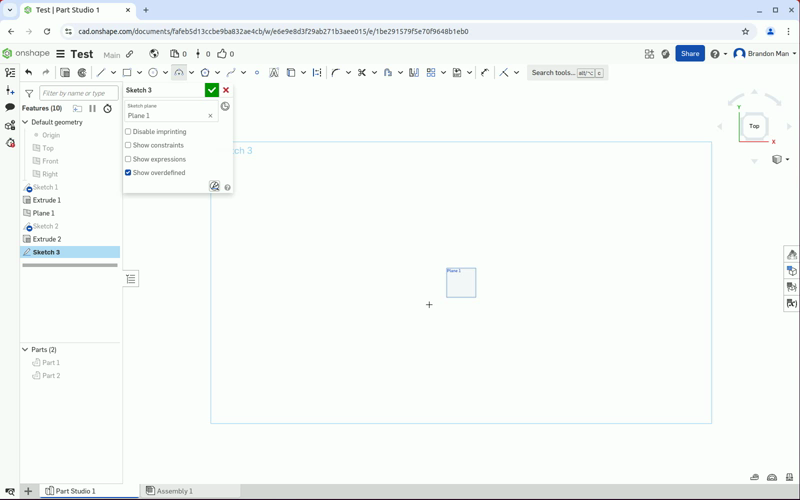
key_down(shift)
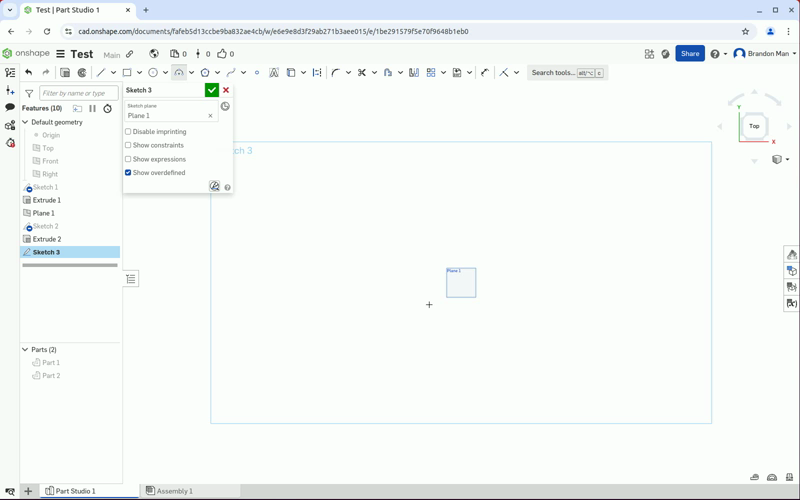
mouse_move(499, 261)
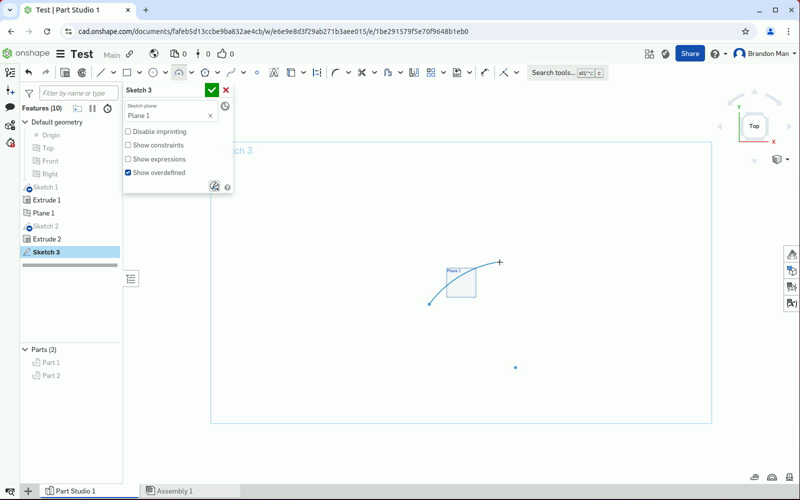
click(499, 261)
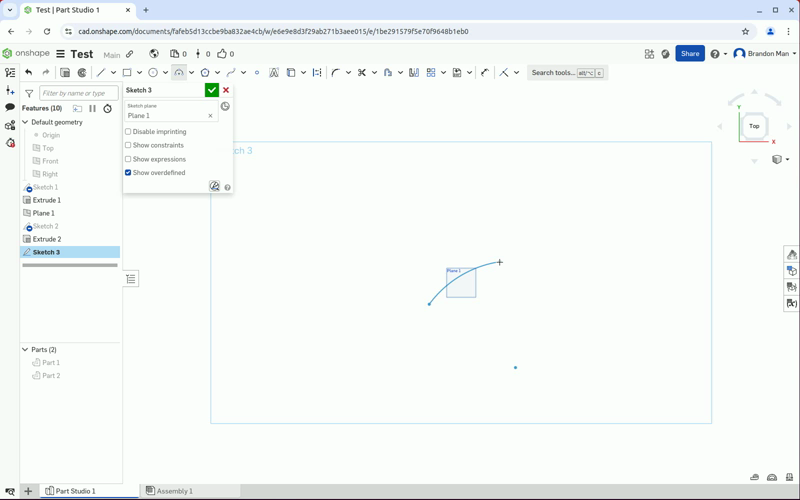
mouse_move(494, 332)
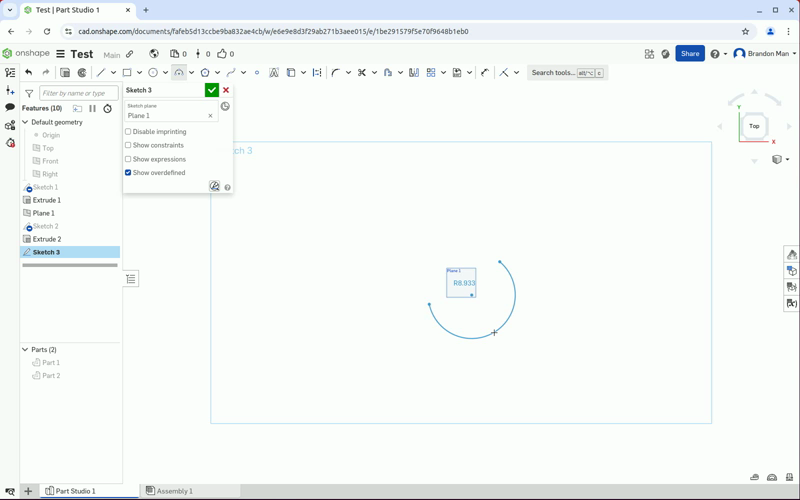
click(494, 332)
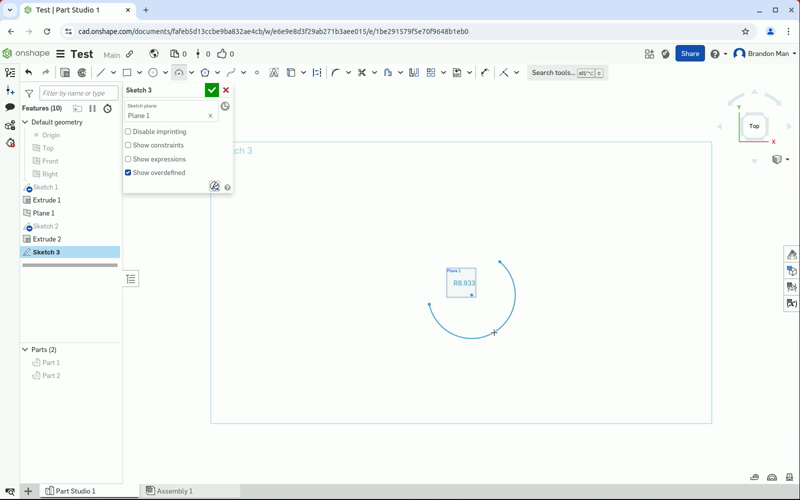
key_up(shift)
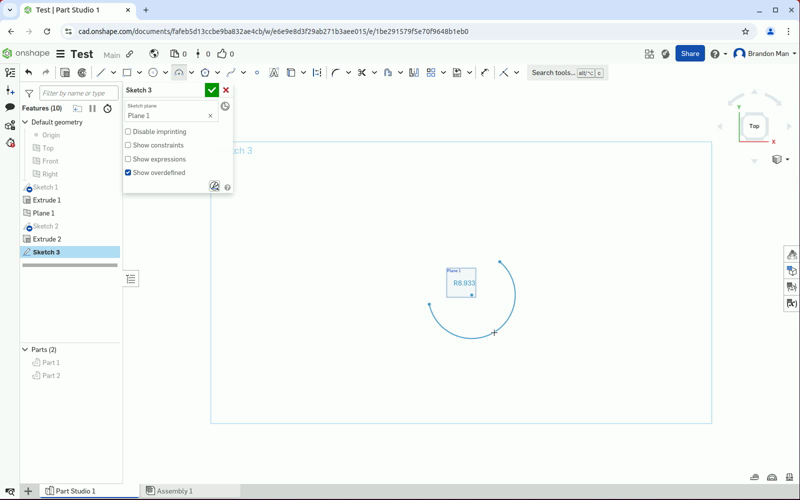
key(esc)
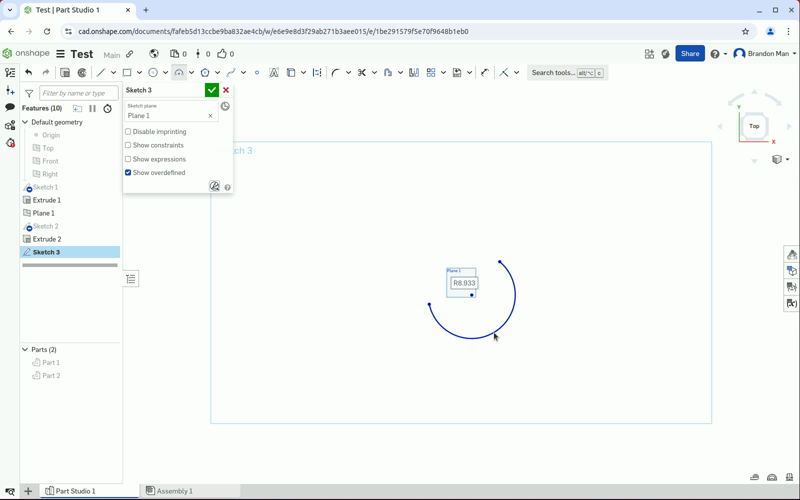
key(l)
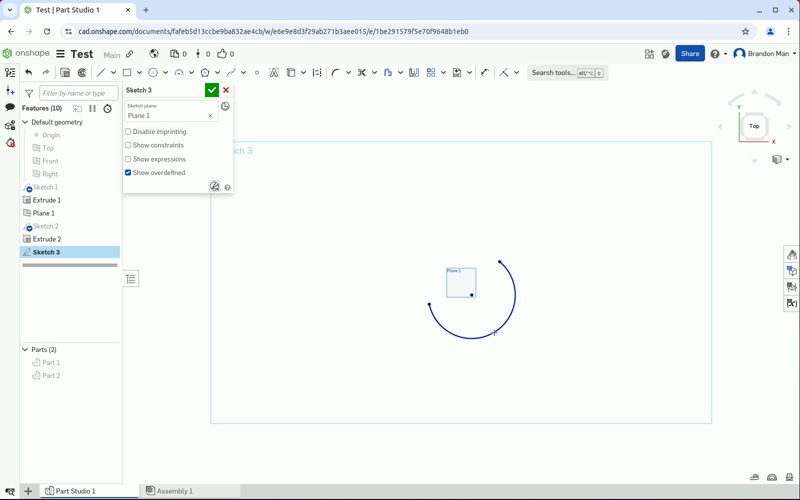
mouse_move(499, 261)
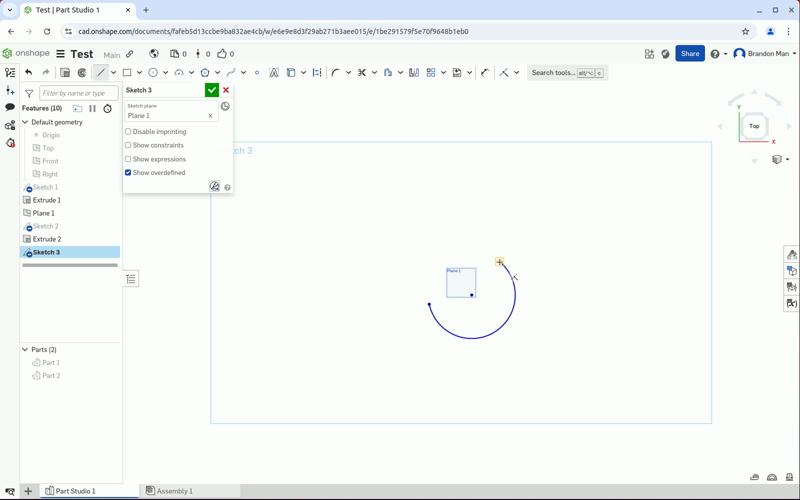
click(499, 261)
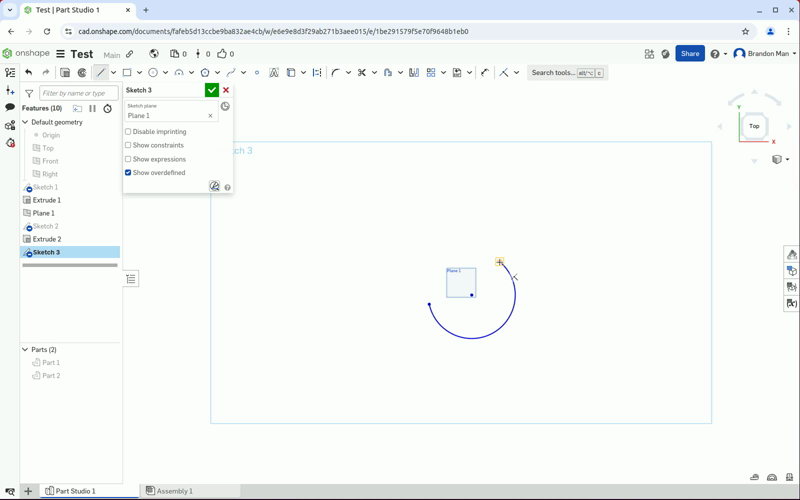
key_down(shift)
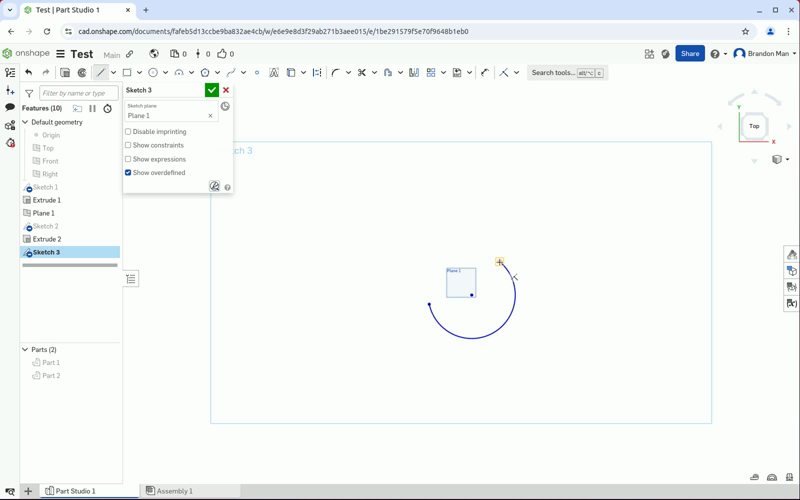
mouse_move(529, 261)
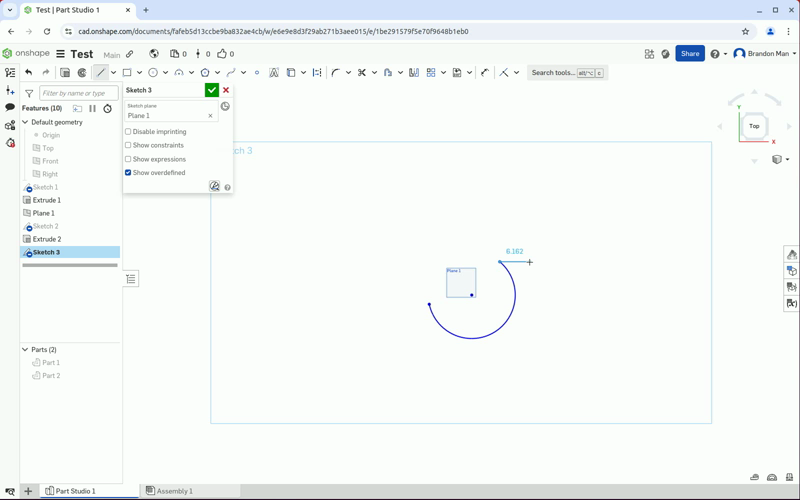
mouse_move(499, 304)
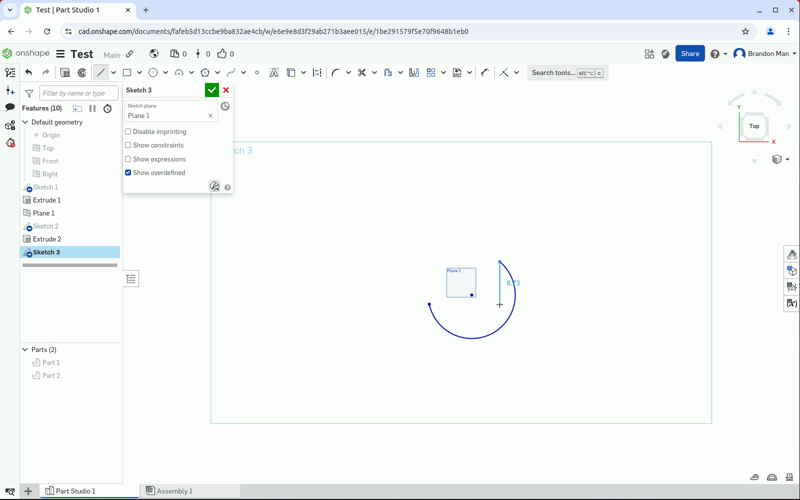
click(499, 304)
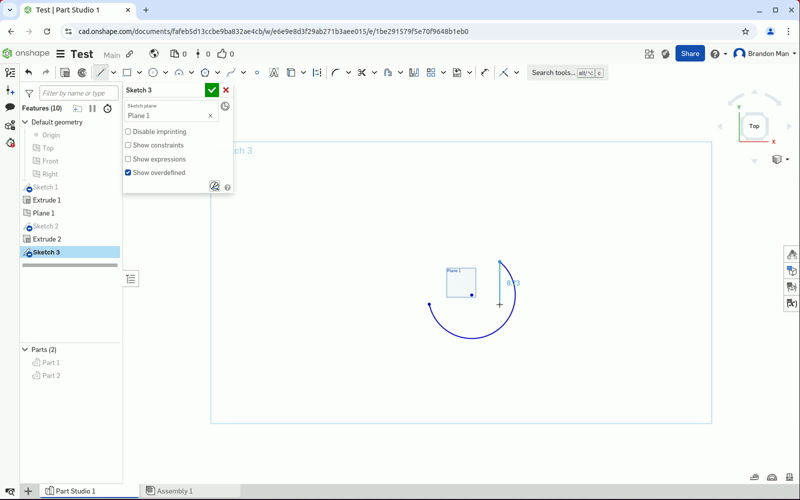
key_up(shift)
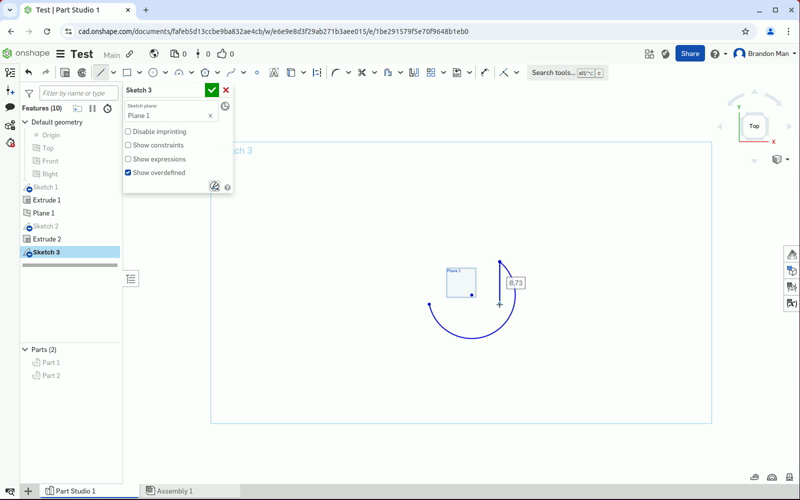
key_down(shift)
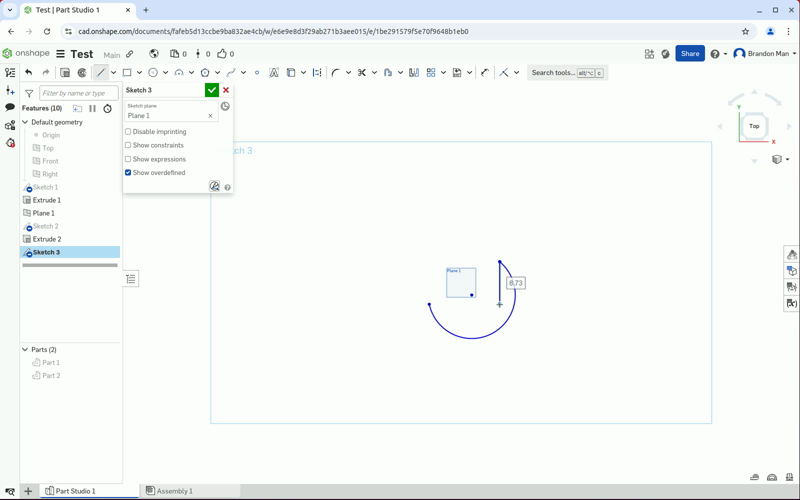
mouse_move(429, 304)
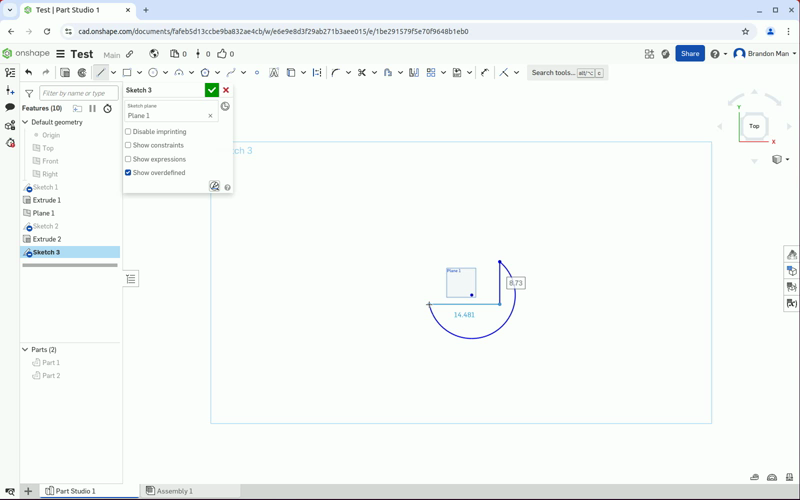
key_up(shift)
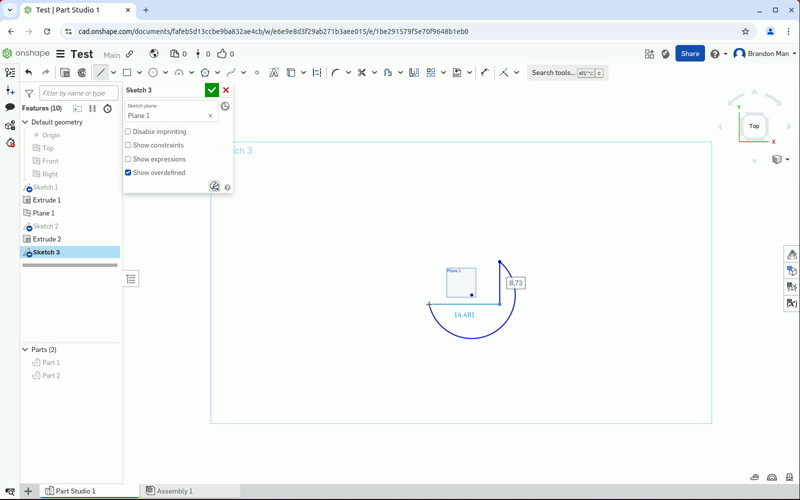
click(429, 304)
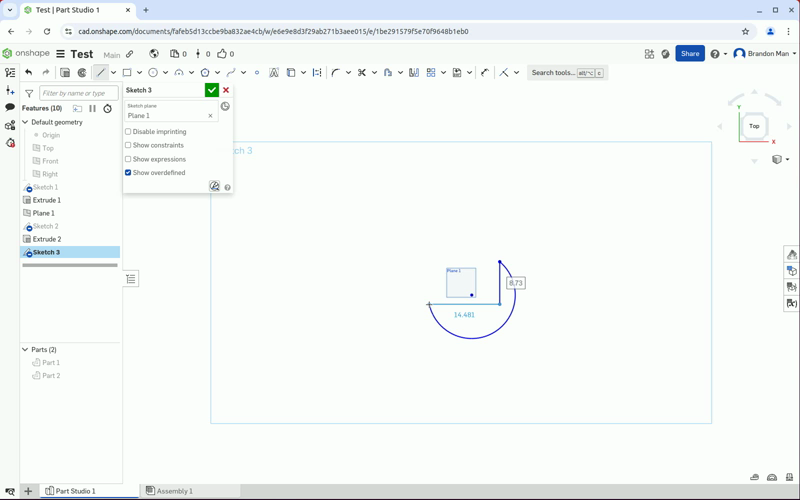
key(esc)
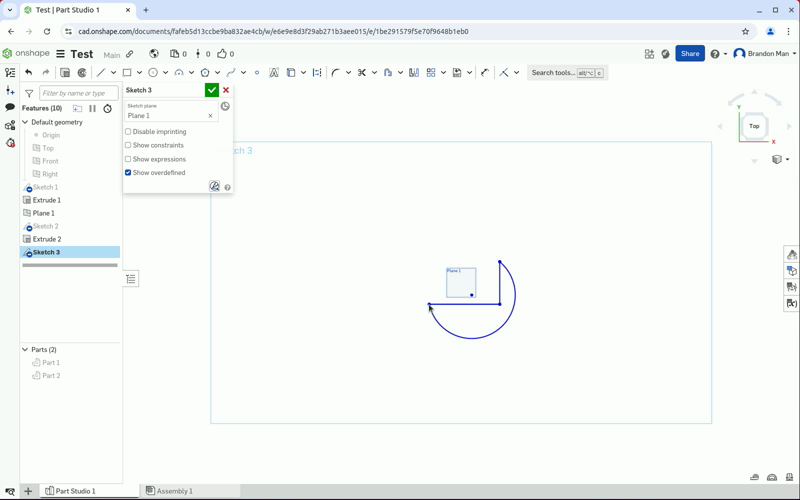
mouse_move(485, 311)
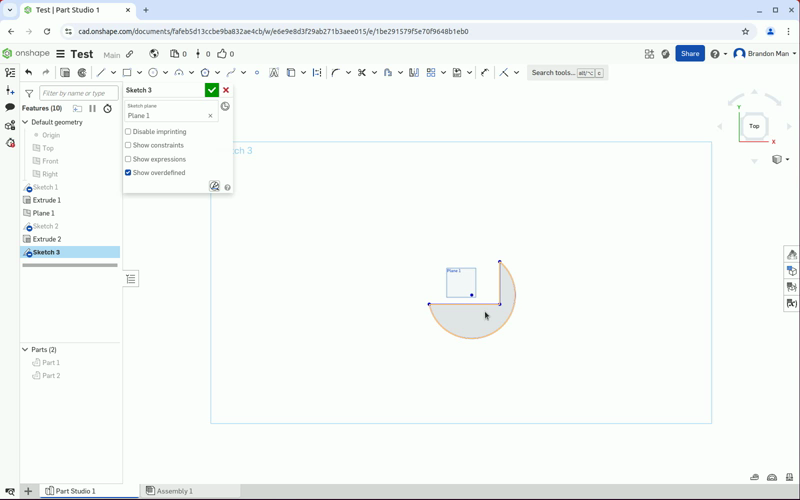
click(485, 311)
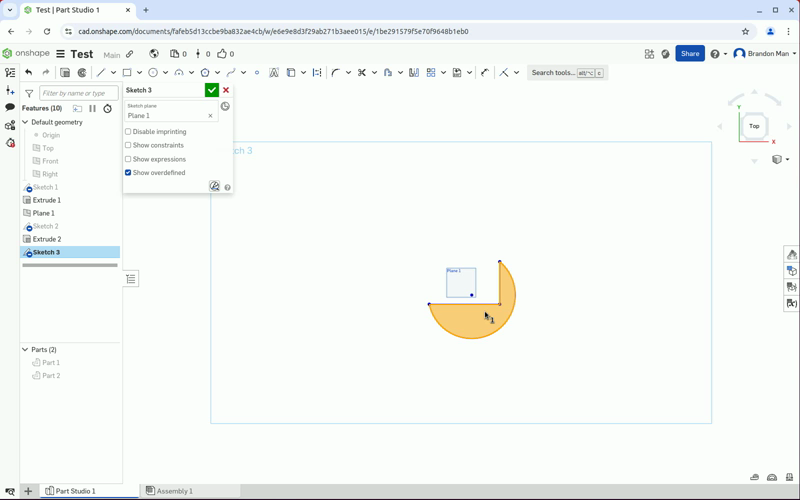
mouse_move(73, 352)
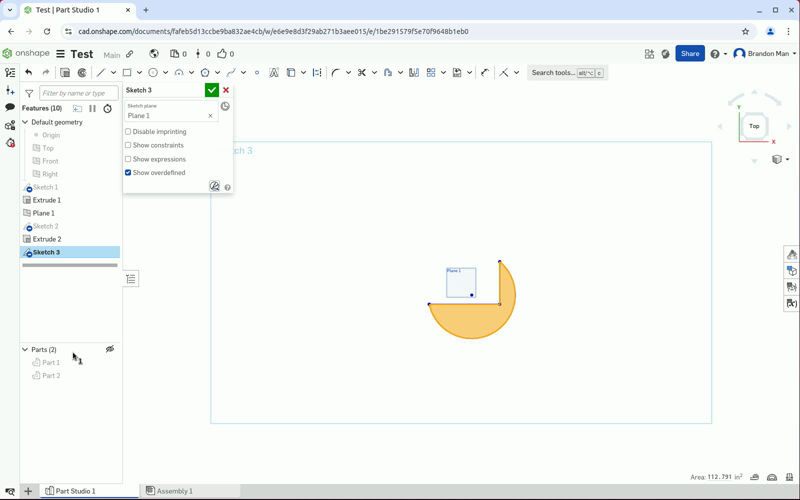
key(shift+y)
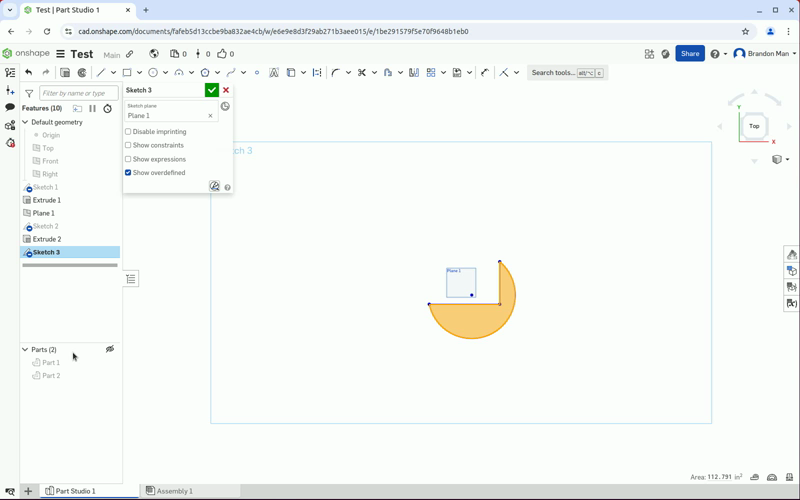
key(shift+e)
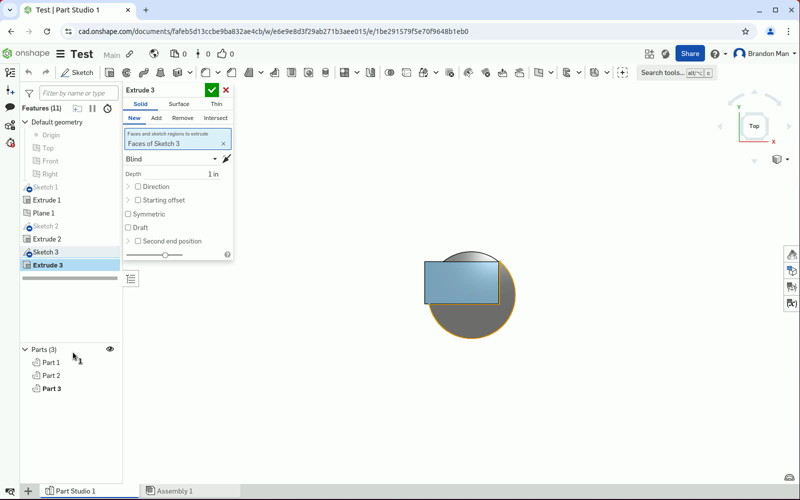
mouse_move(143, 106)
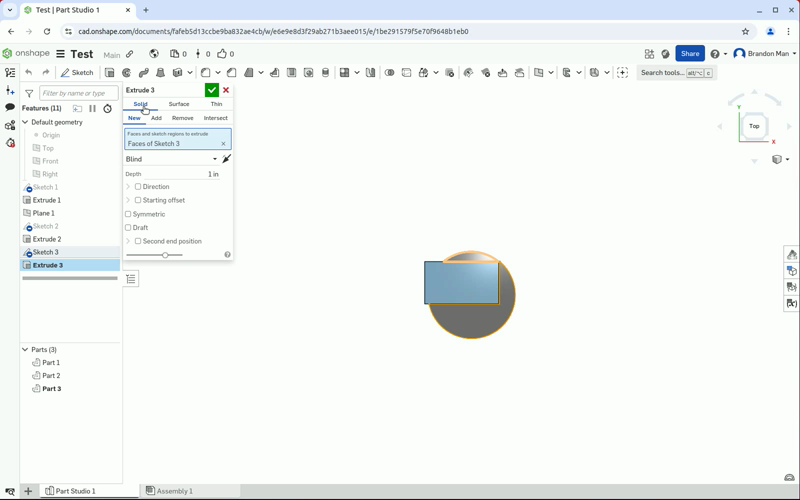
click(143, 106)
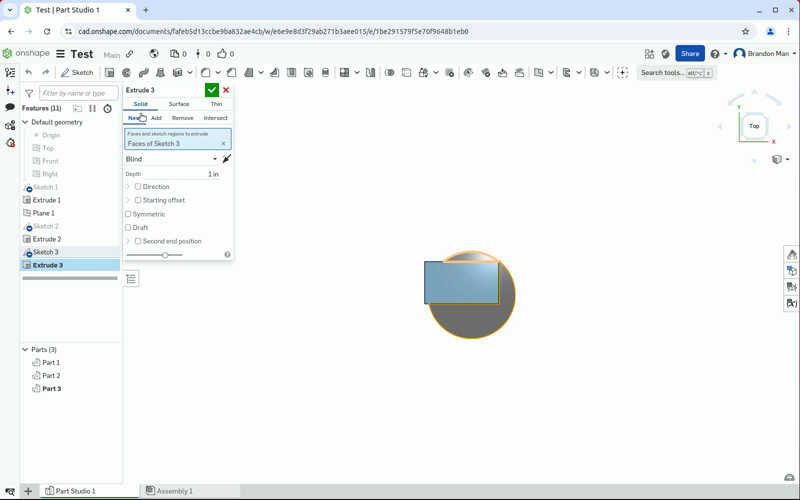
mouse_move(137, 120)
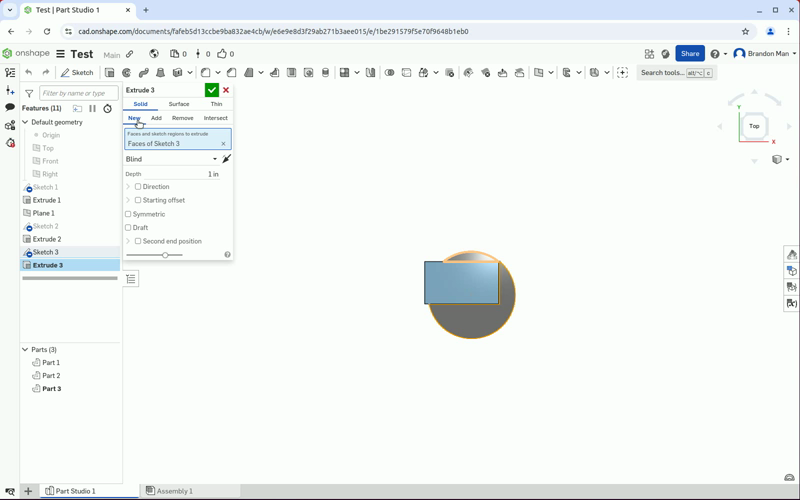
click(137, 120)
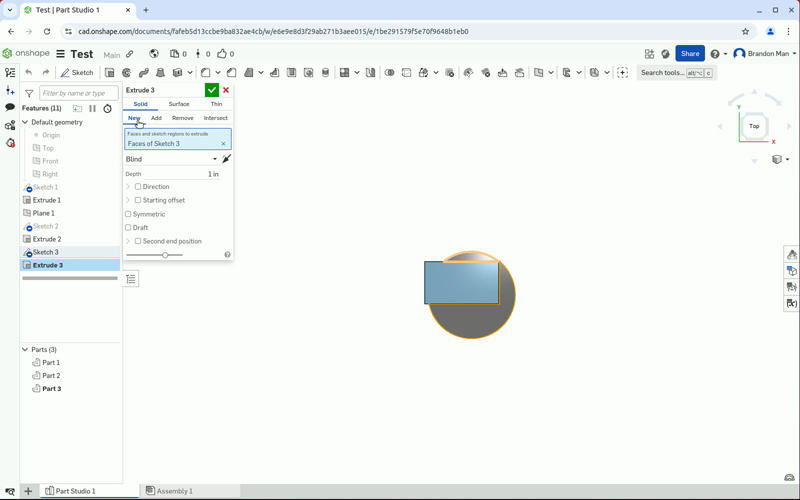
key(tab, 4)
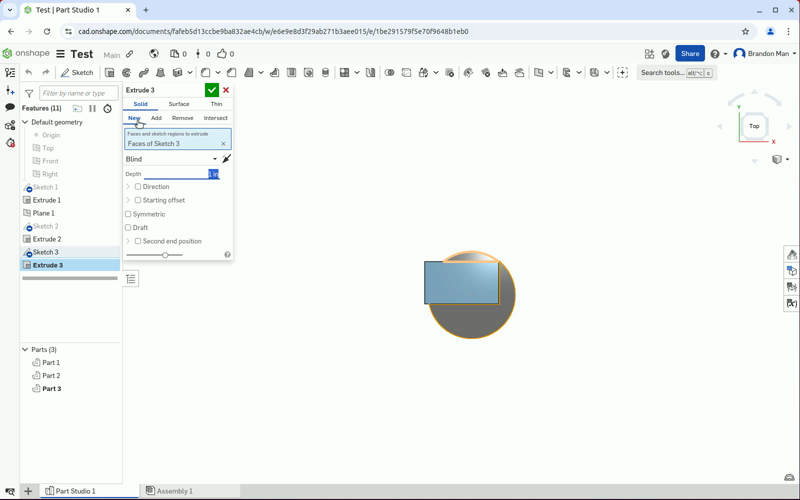
text(4.333)
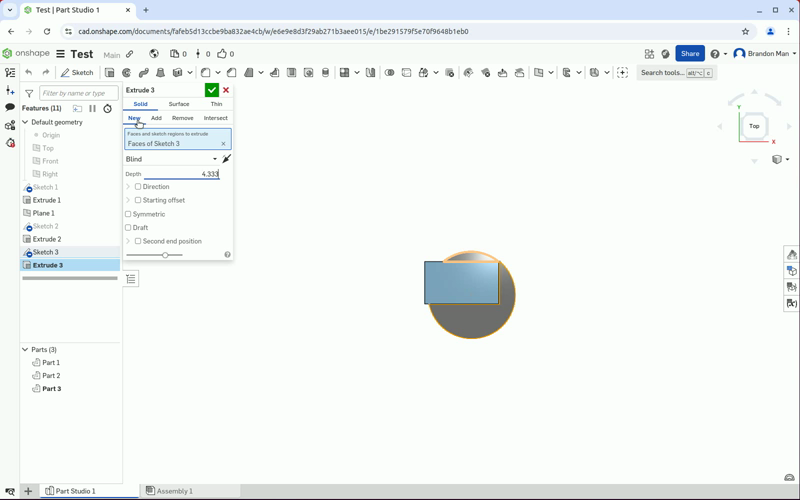
key(enter)
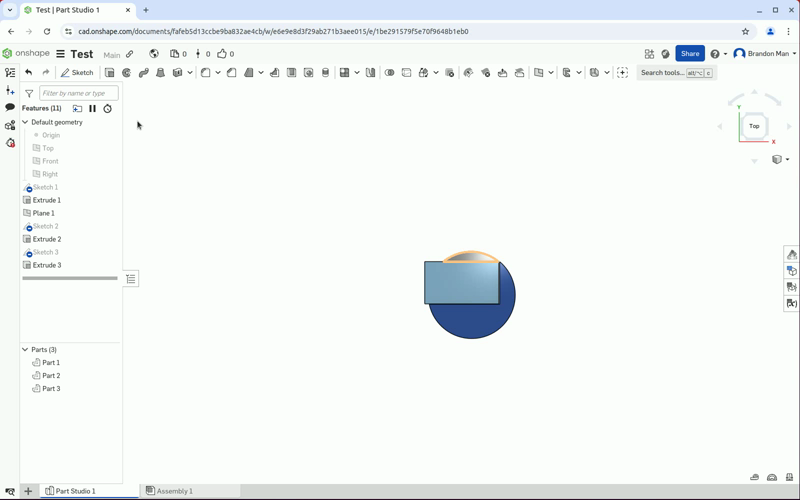
key(shift+h)
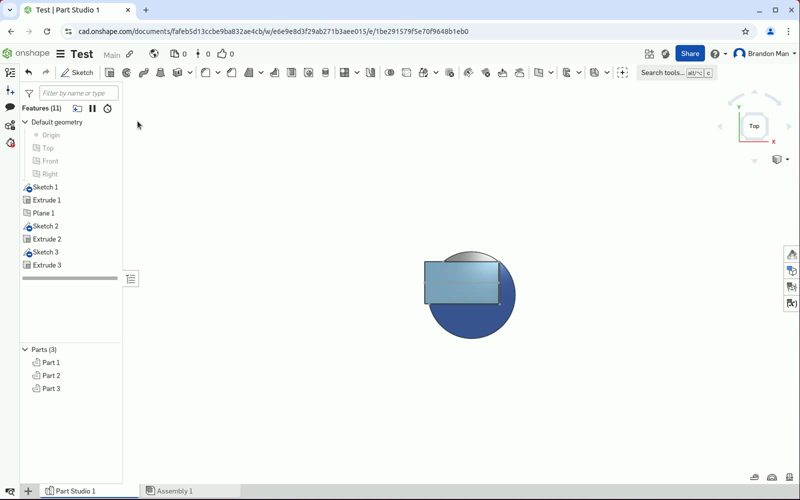
key(shift+h)
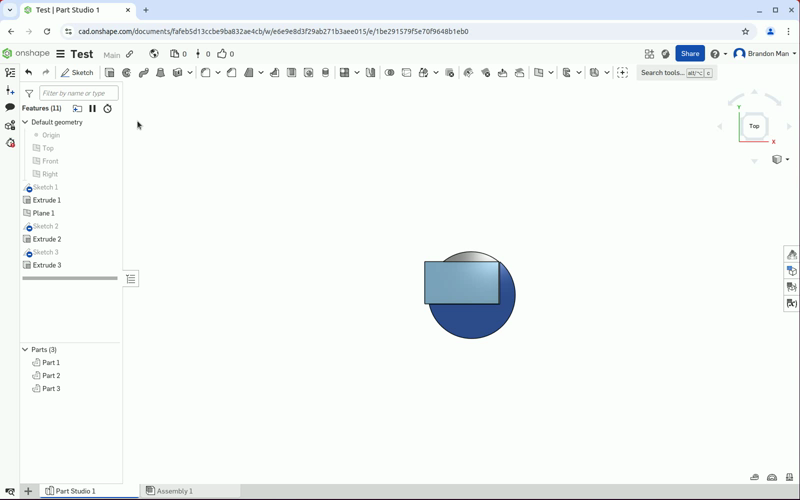
mouse_move(73, 189)
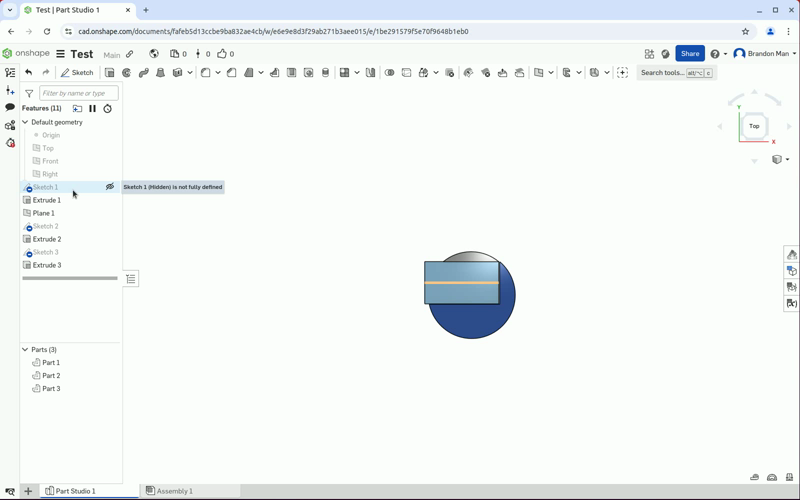
click(73, 189)
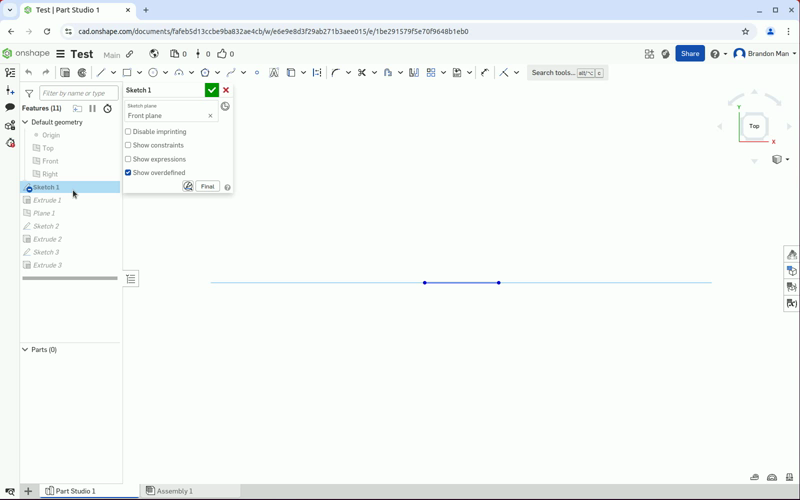
mouse_move(229, 92)
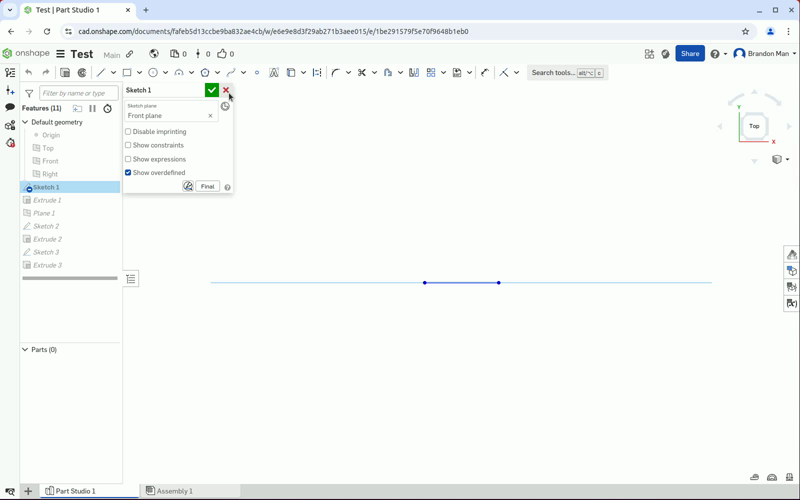
click(229, 92)
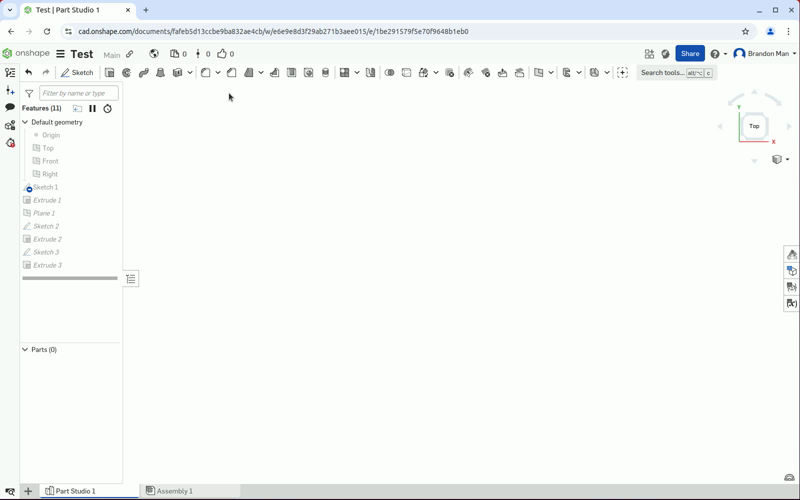
key(shift+s)
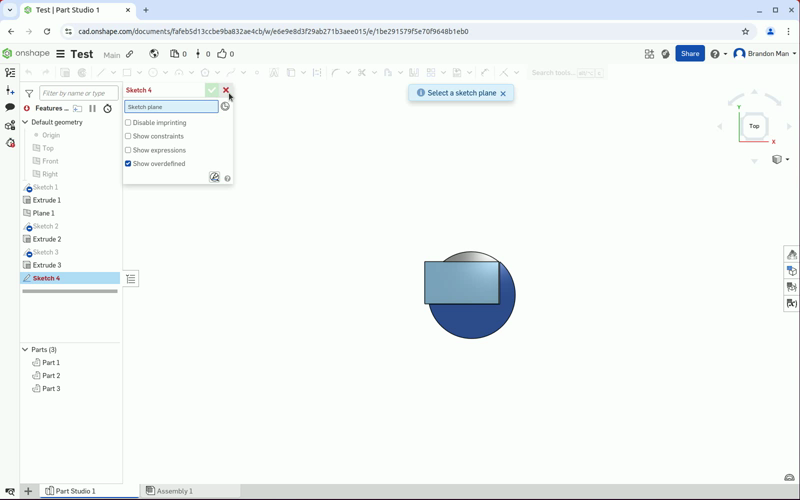
mouse_move(73, 215)
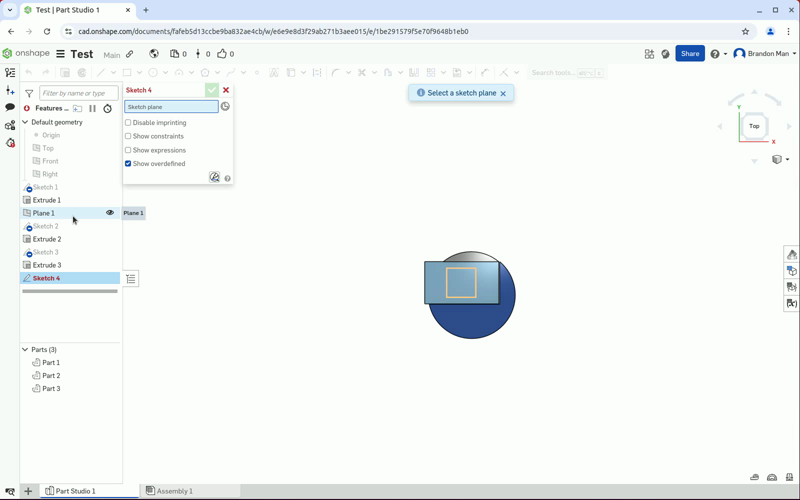
click(73, 215)
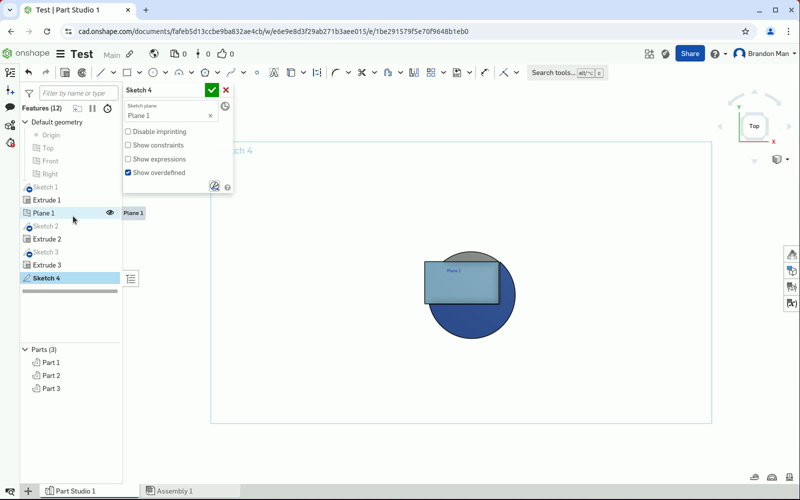
mouse_move(73, 352)
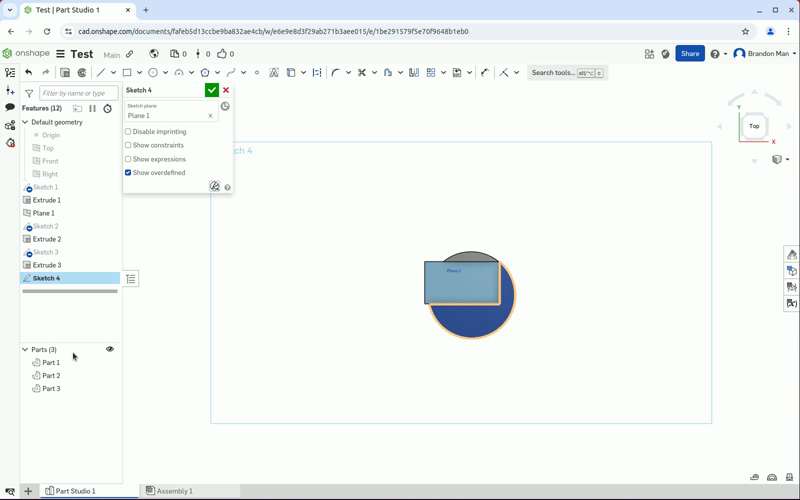
key(y)
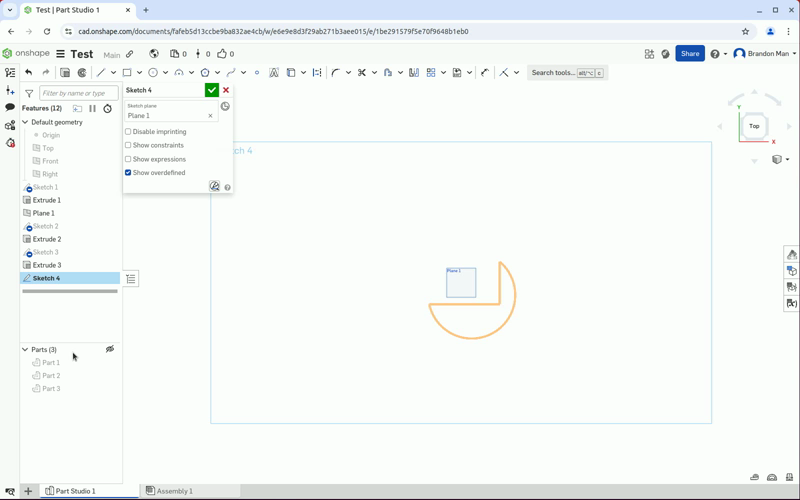
key(l)
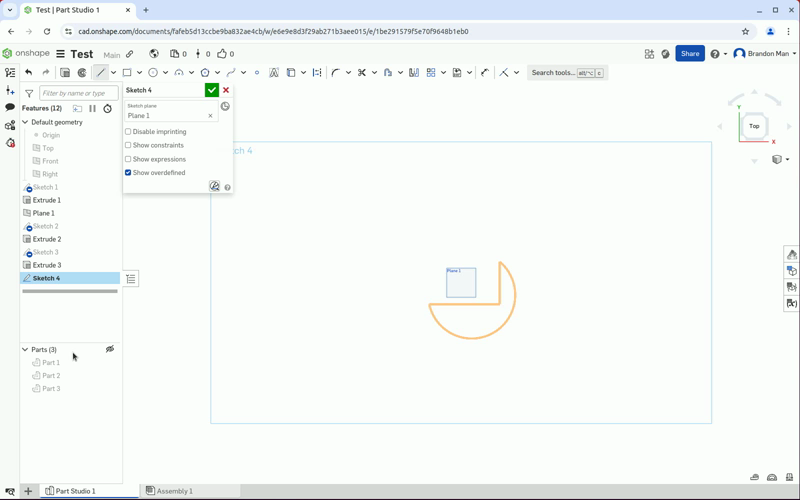
key_down(shift)
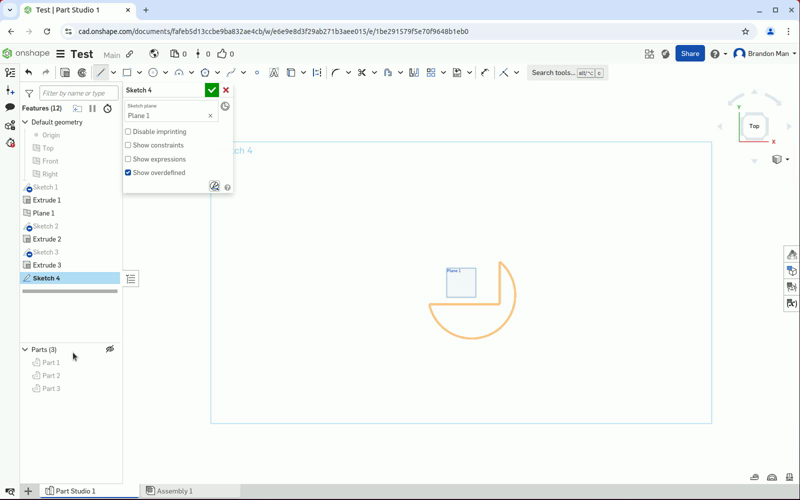
mouse_move(429, 304)
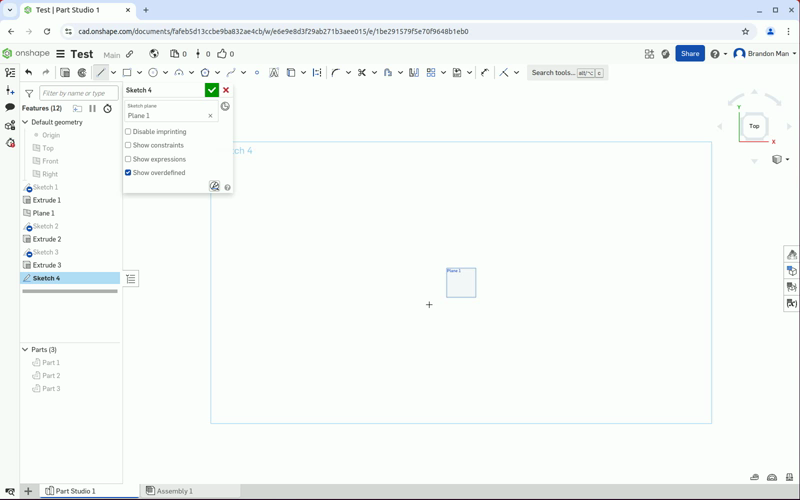
click(429, 304)
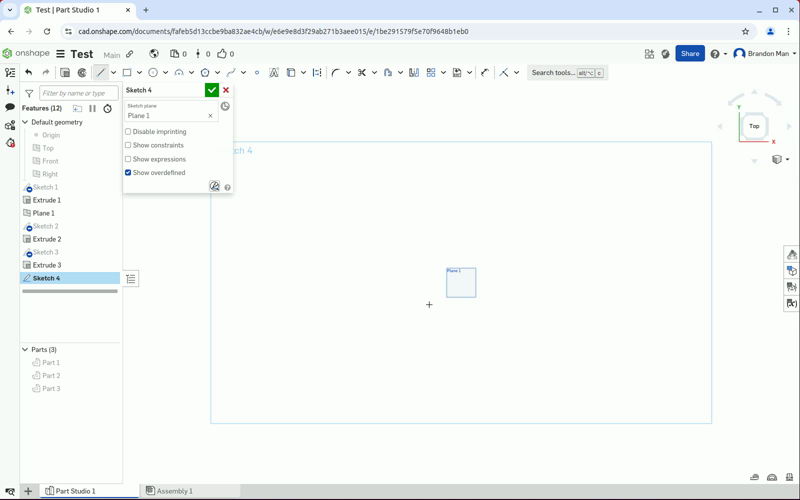
key_up(shift)
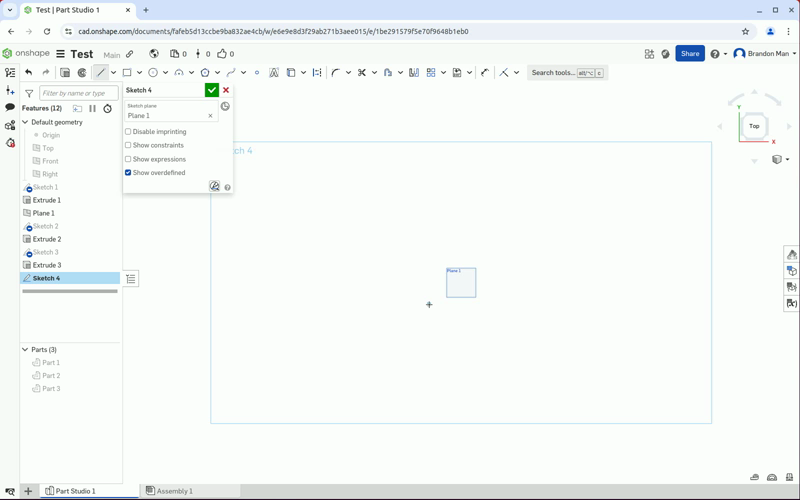
key_down(shift)
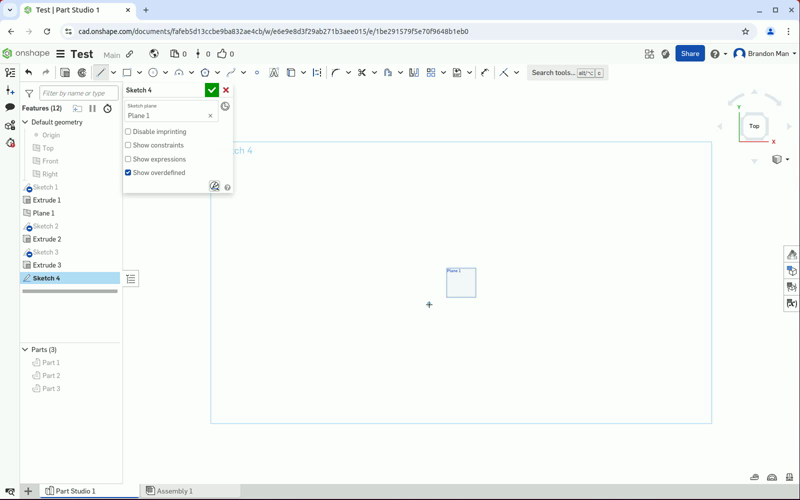
mouse_move(499, 304)
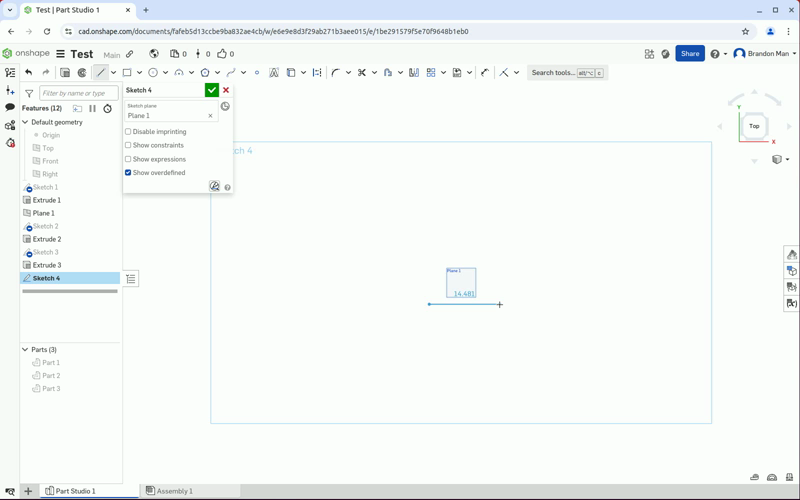
click(499, 304)
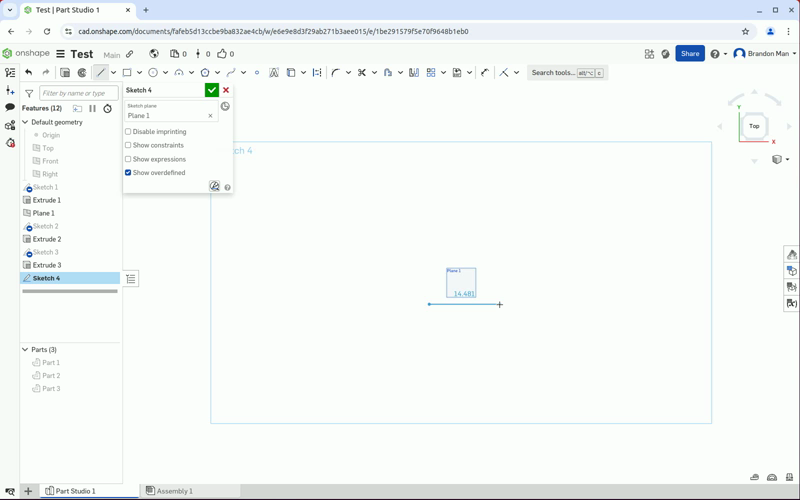
key_up(shift)
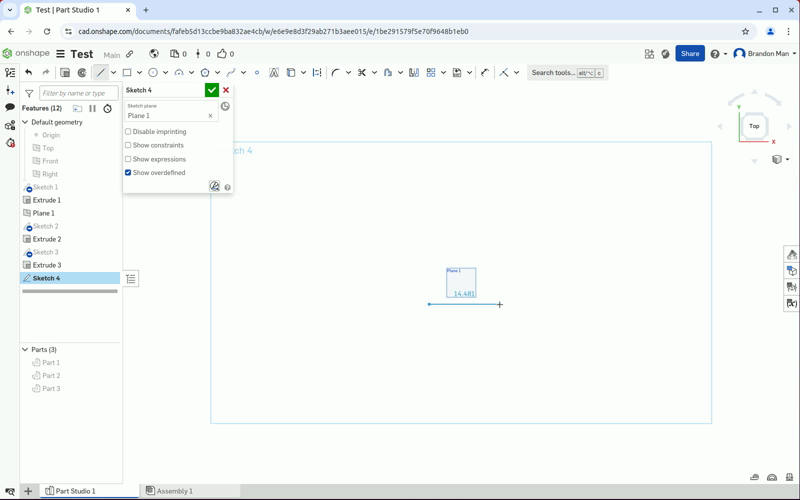
key_down(shift)
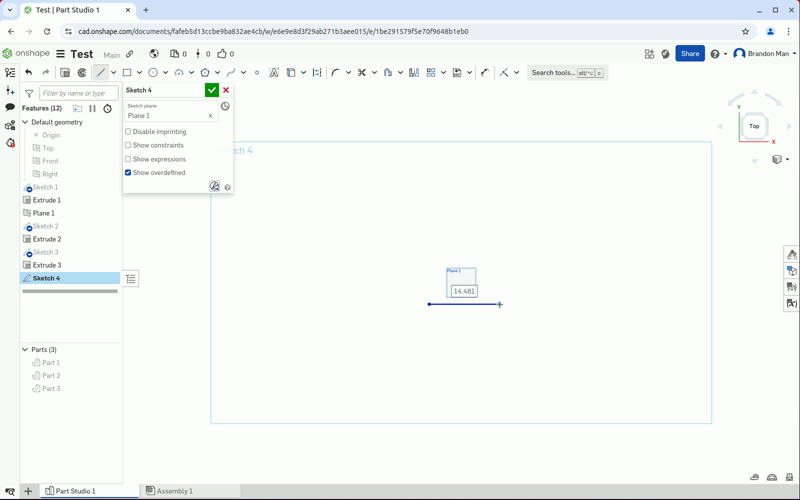
mouse_move(529, 304)
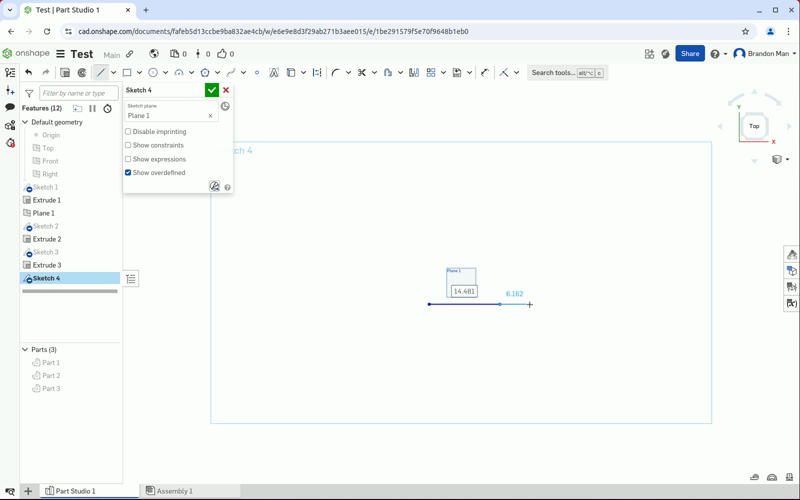
mouse_move(499, 261)
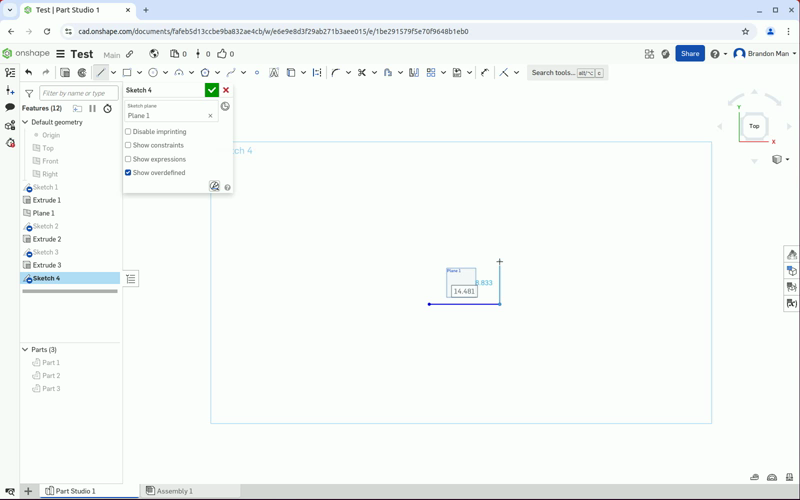
click(499, 261)
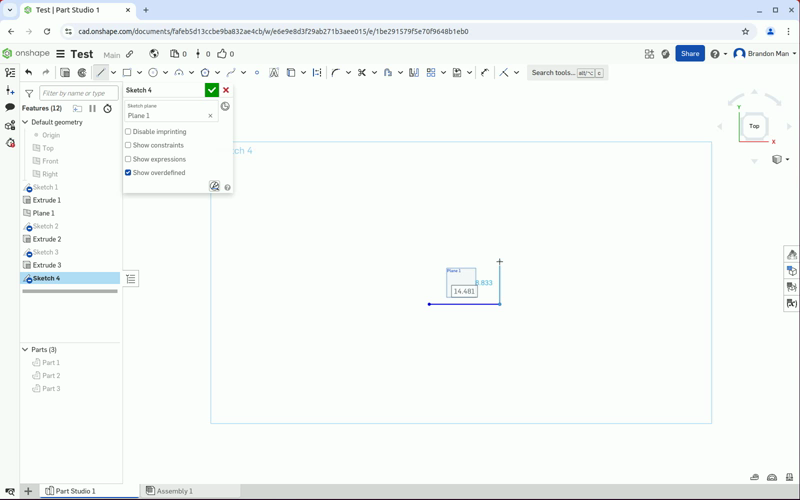
key_up(shift)
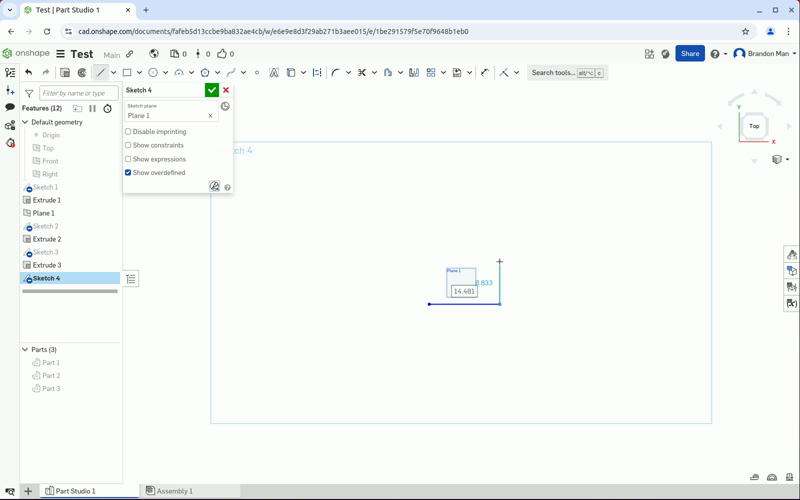
key_down(shift)
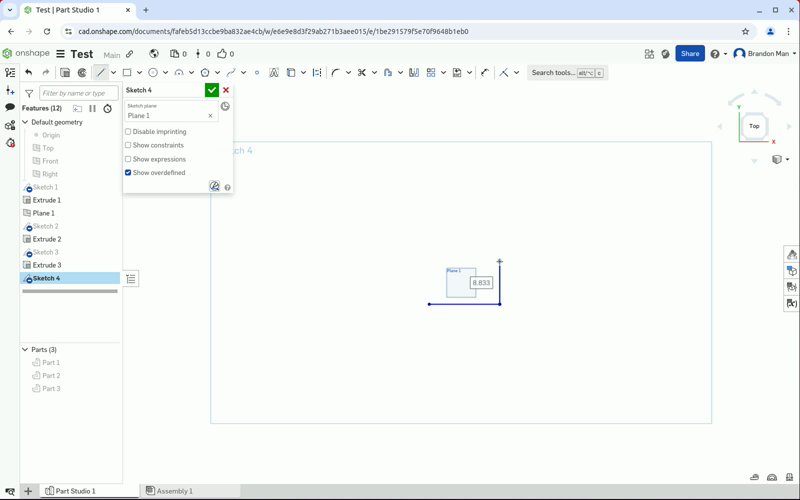
mouse_move(529, 261)
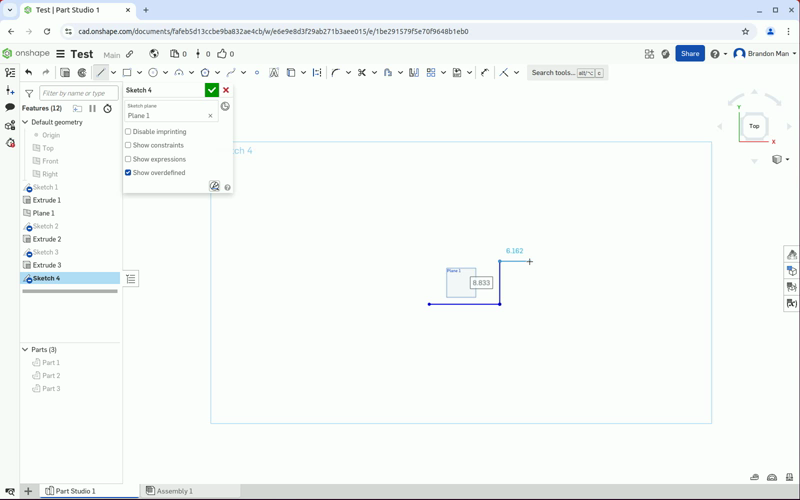
mouse_move(444, 261)
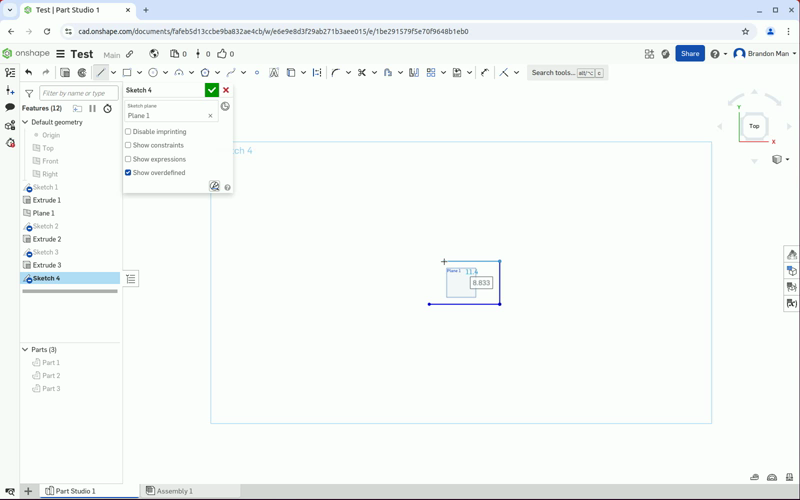
click(444, 261)
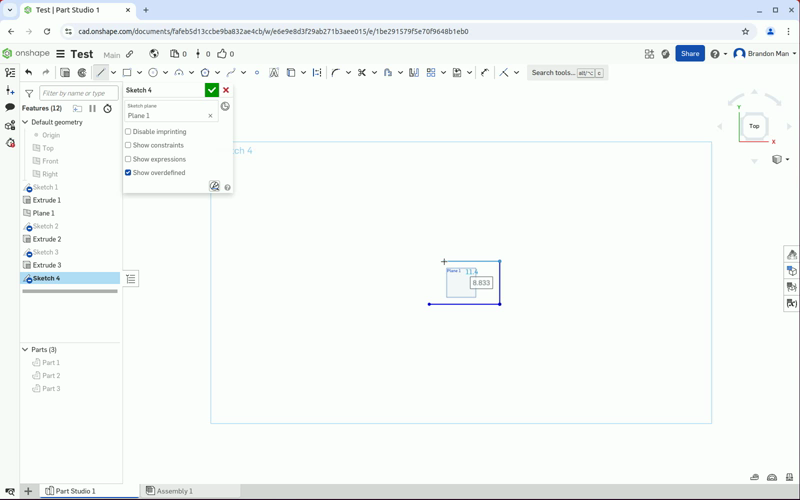
key_up(shift)
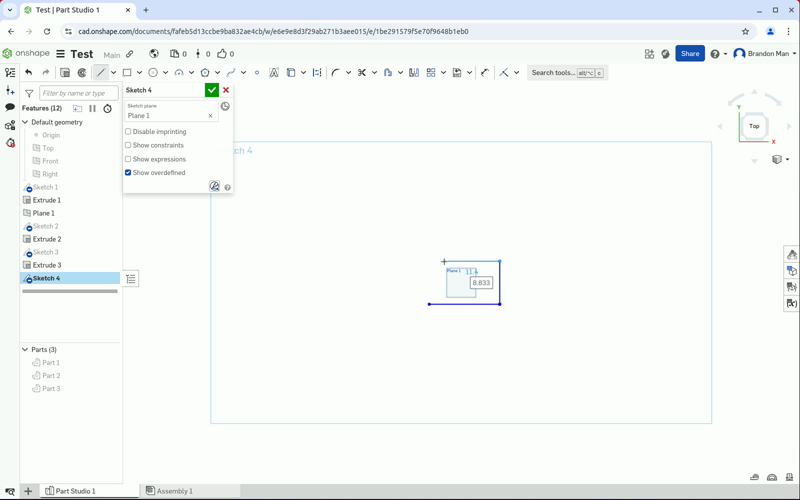
key(esc)
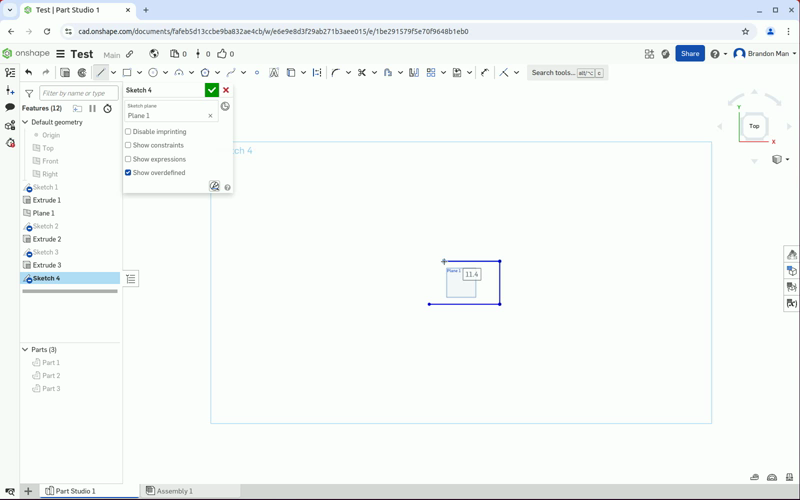
key(a)
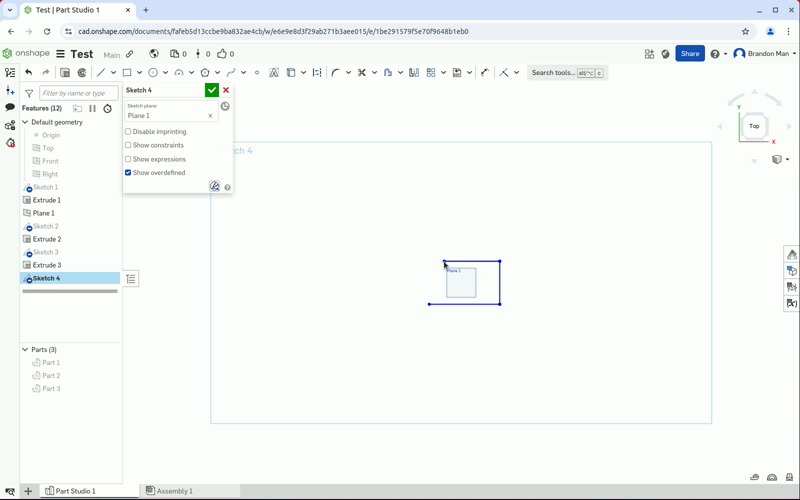
mouse_move(444, 261)
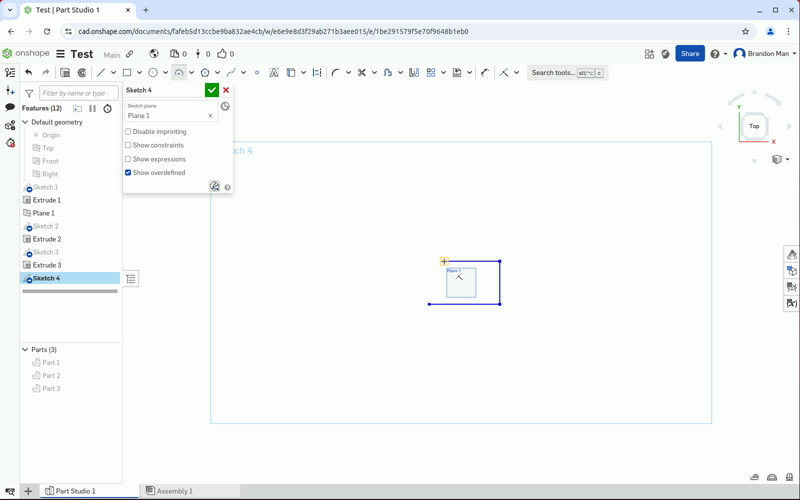
click(444, 261)
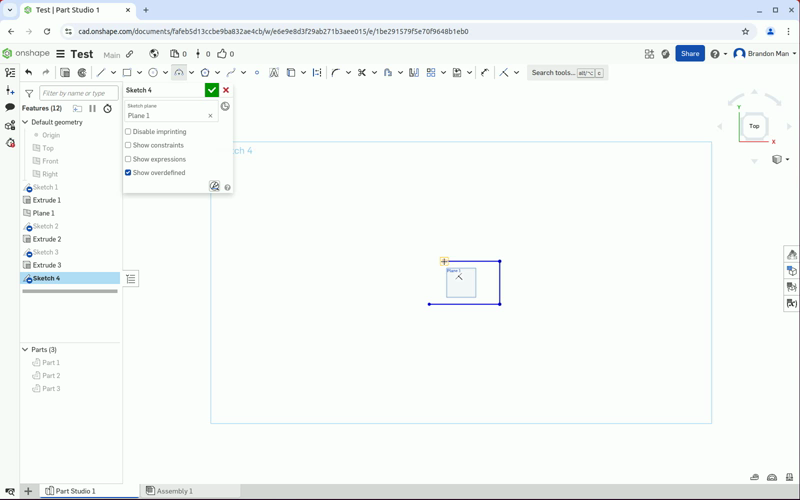
mouse_move(429, 304)
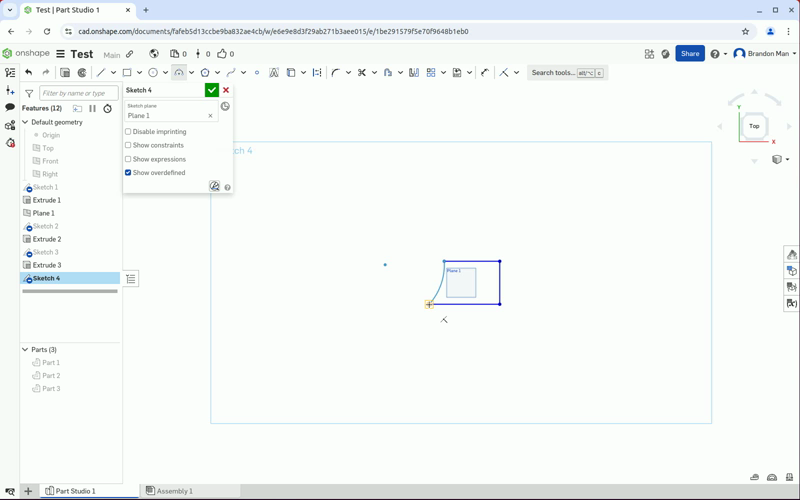
click(429, 304)
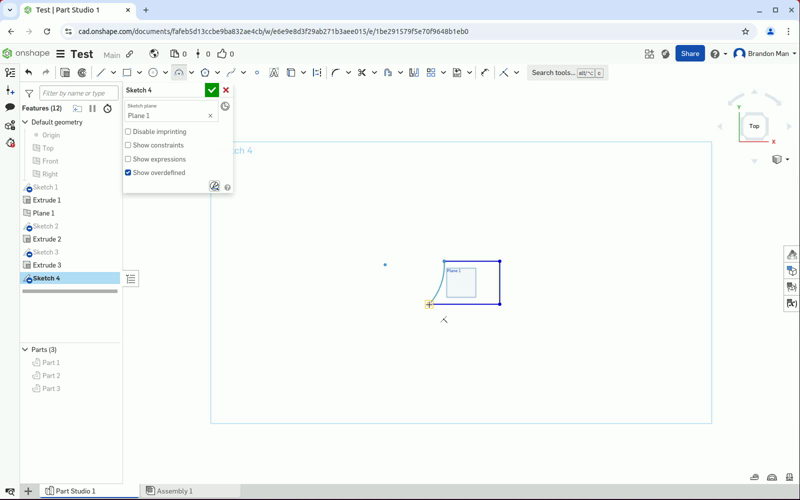
key_down(shift)
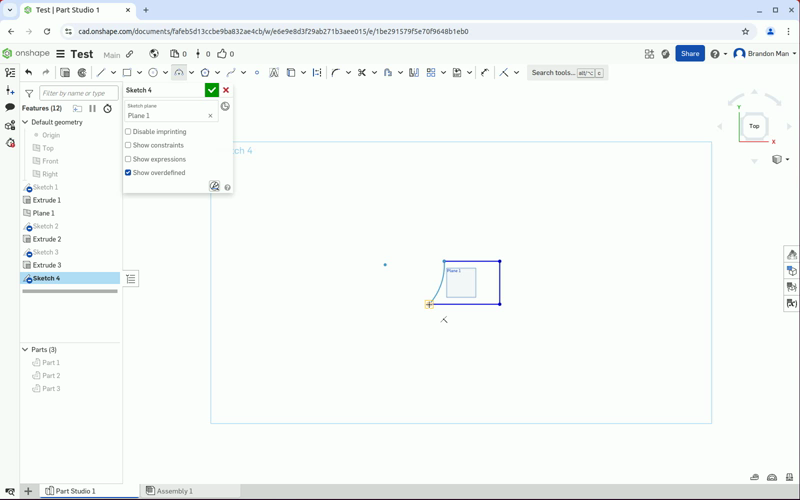
mouse_move(430, 280)
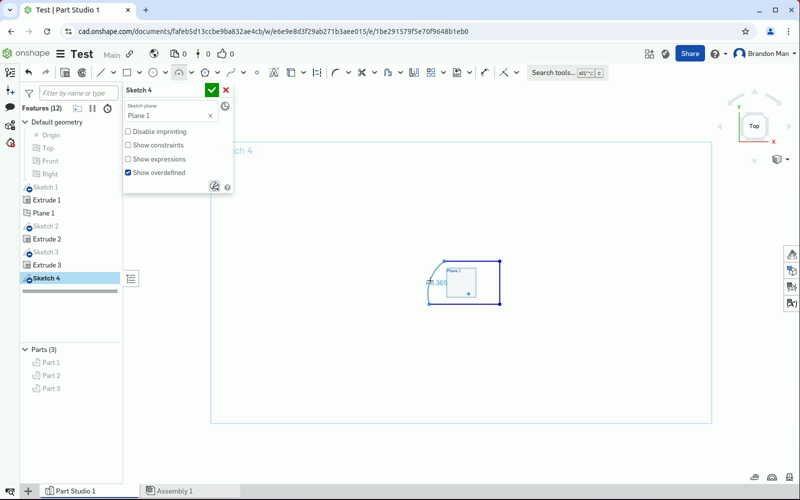
click(430, 280)
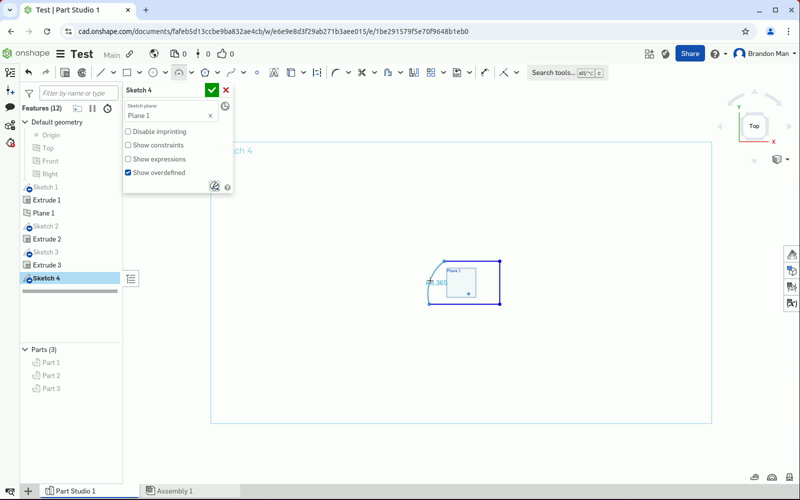
key_up(shift)
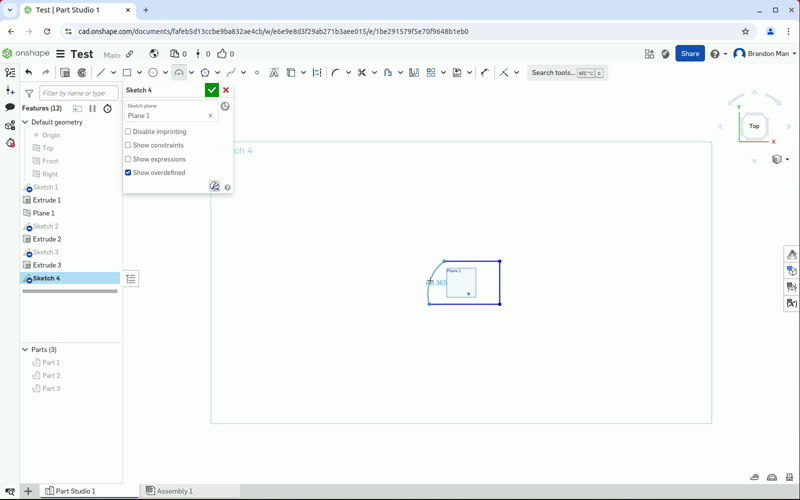
key(esc)
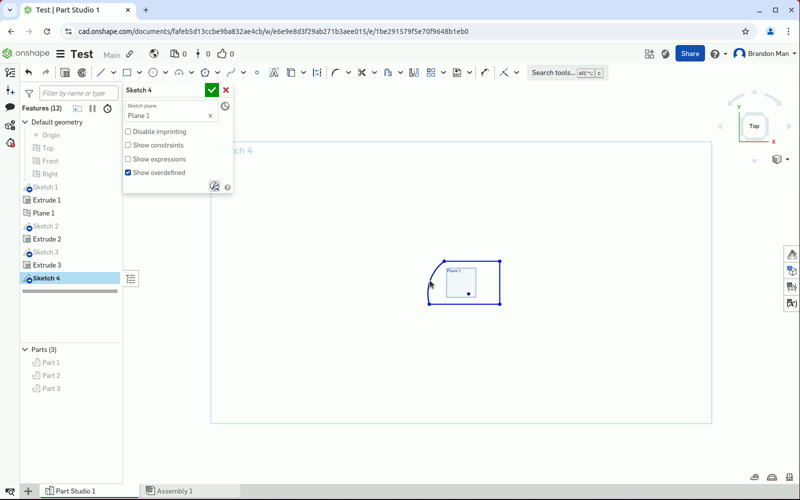
mouse_move(477, 289)
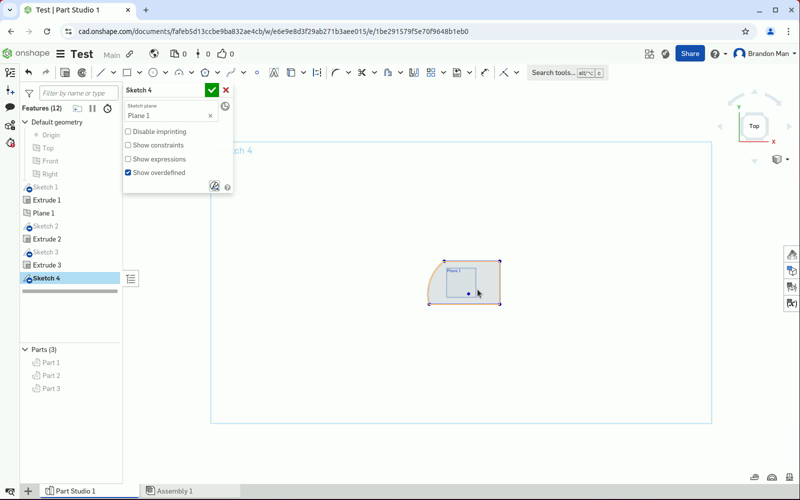
click(477, 289)
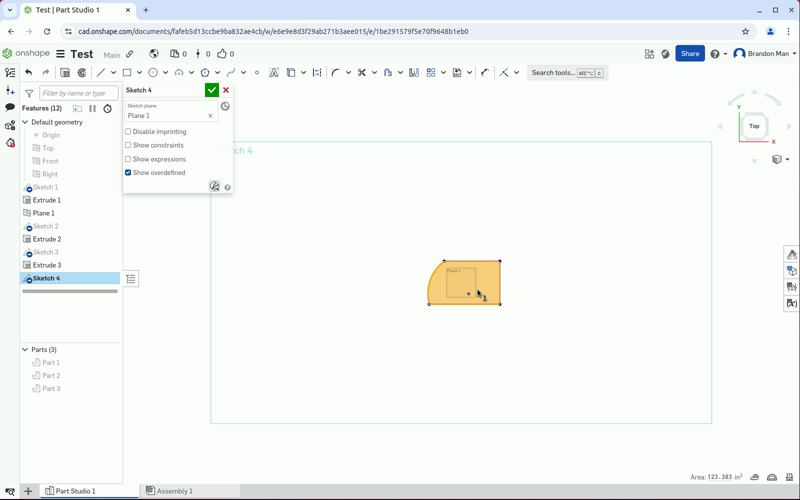
mouse_move(73, 352)
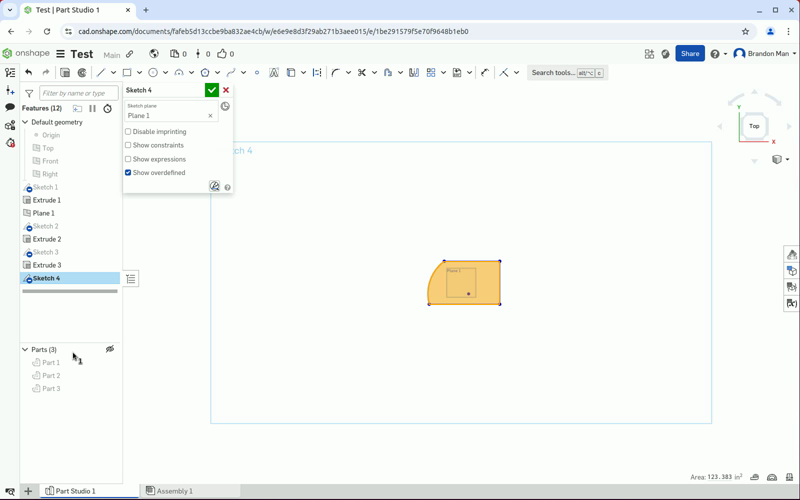
key(shift+y)
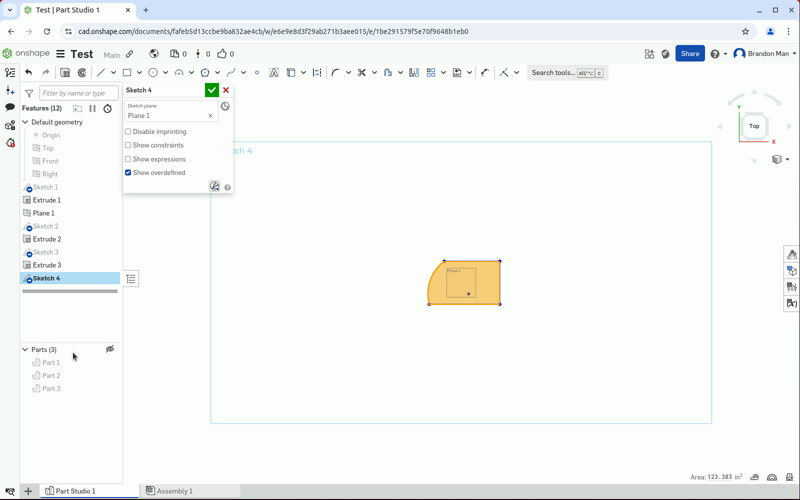
key(shift+e)
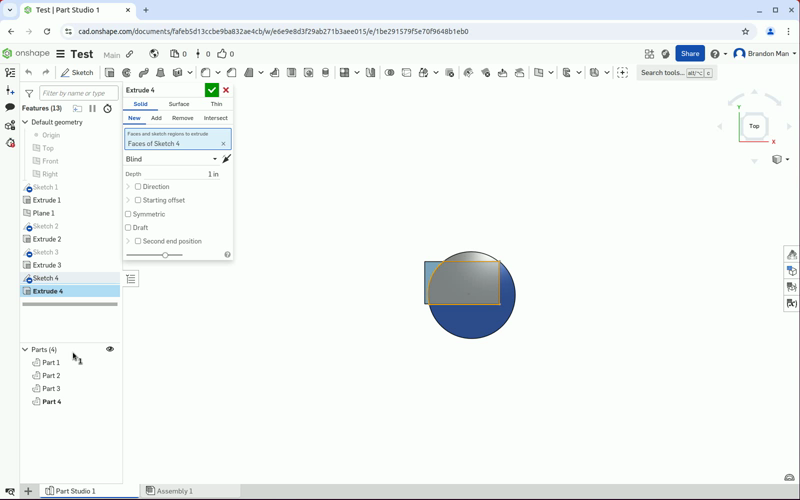
mouse_move(143, 106)
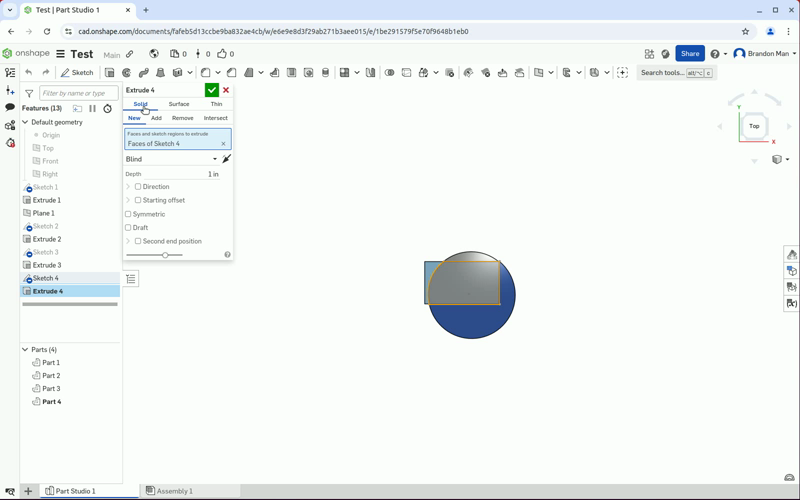
click(143, 106)
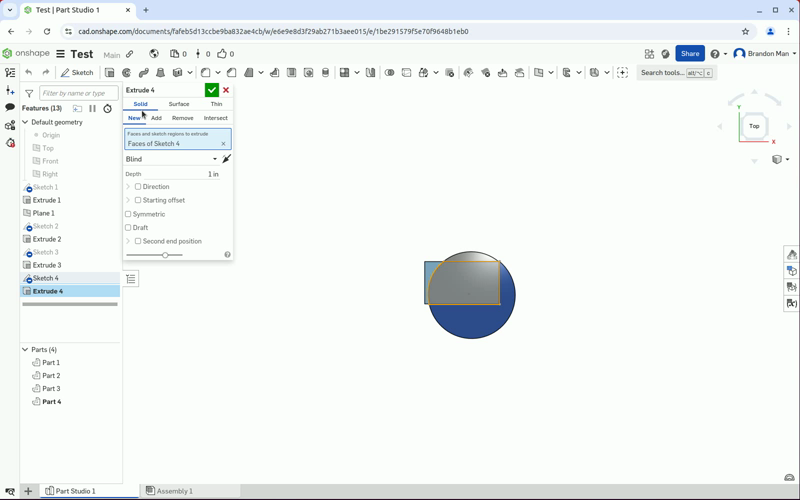
mouse_move(137, 120)
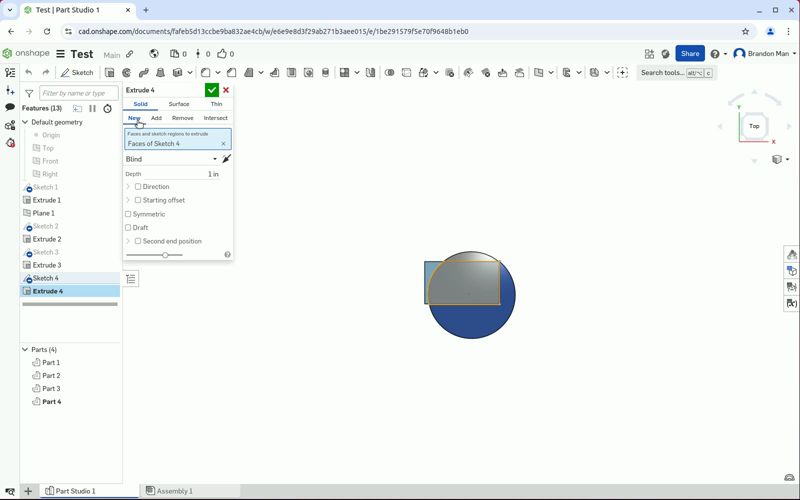
click(137, 120)
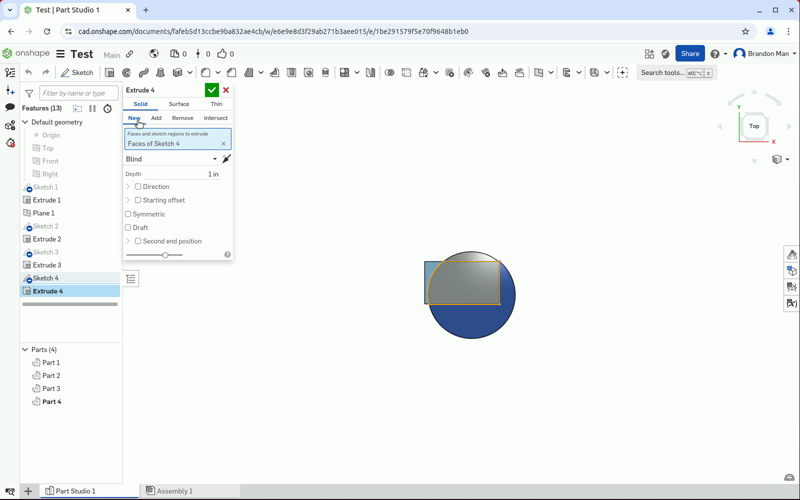
key(tab, 4)
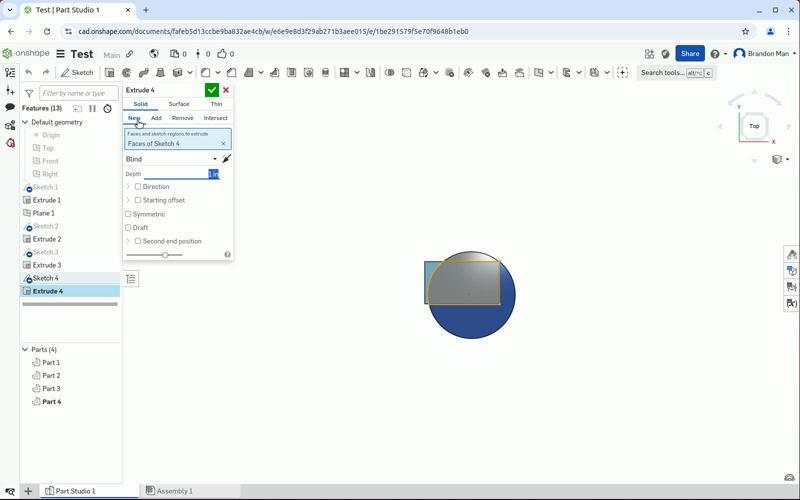
text(4.333)
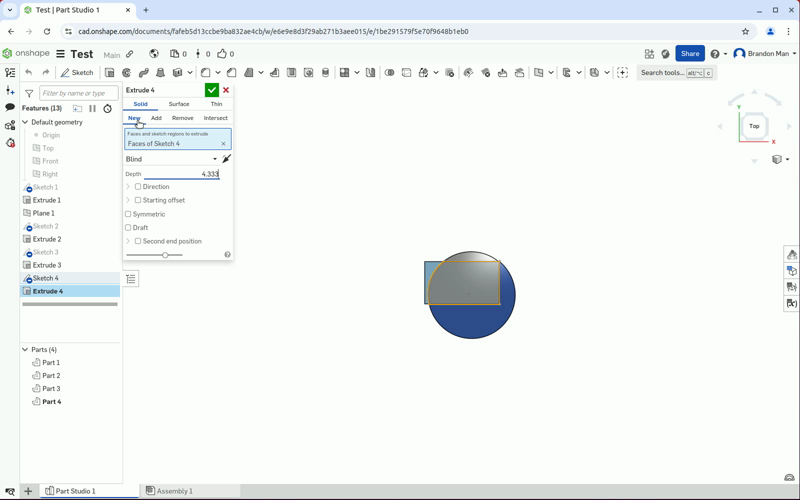
key(enter)
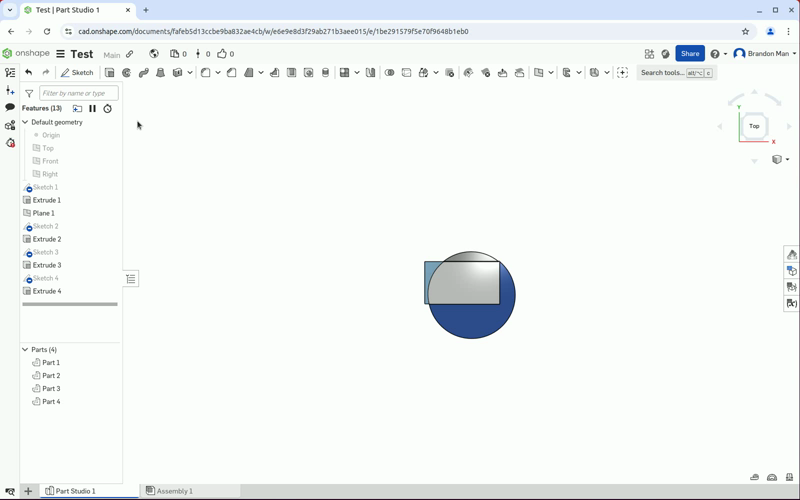
key(shift+h)
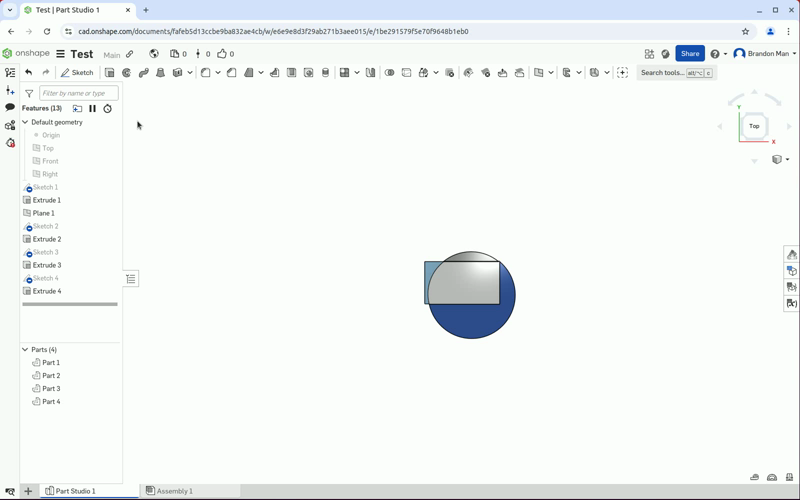
key(shift+h)
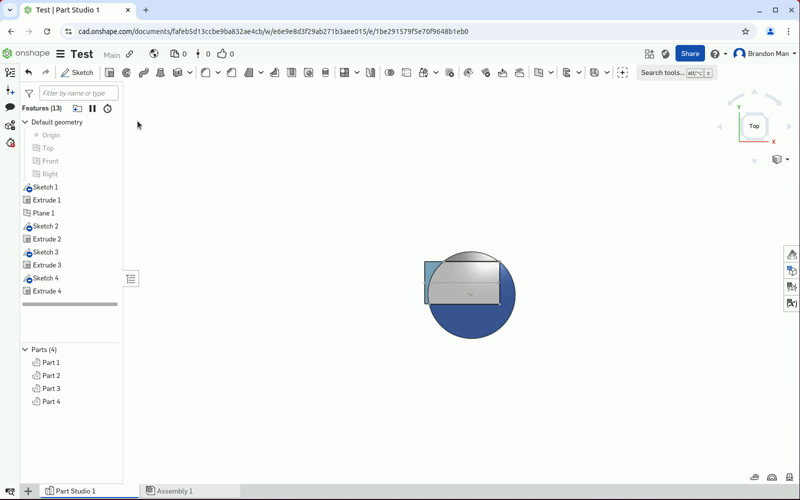
key(shift+7)
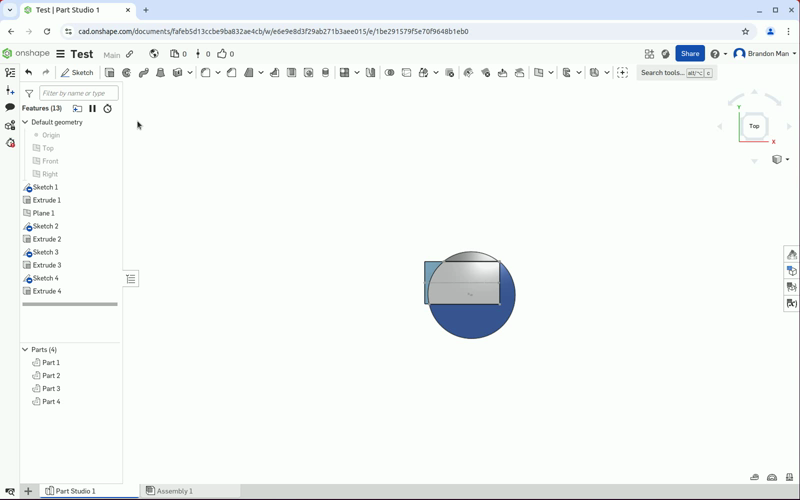
key(up, 3)
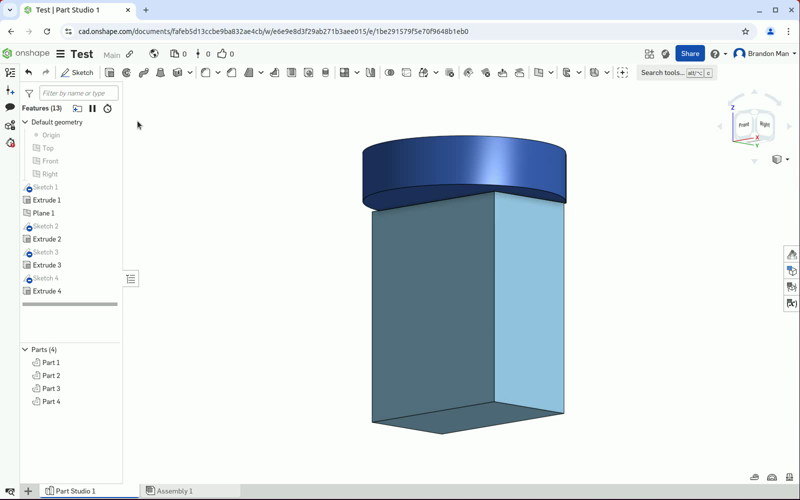
key(left, 3)
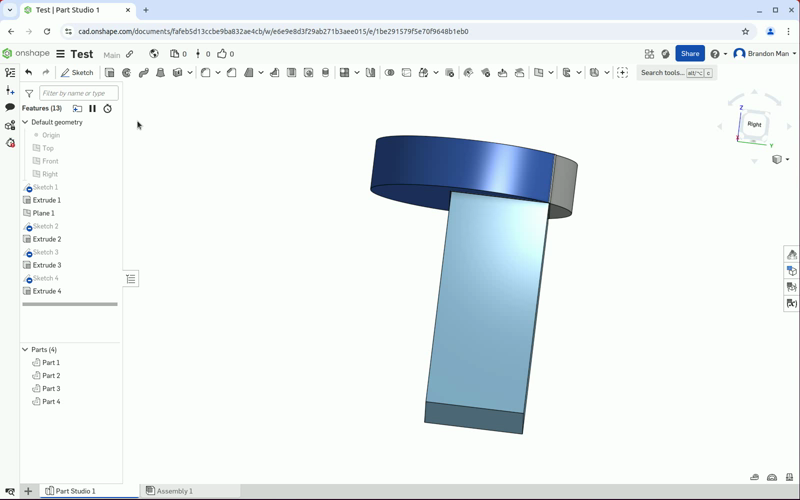
key(right, 3)
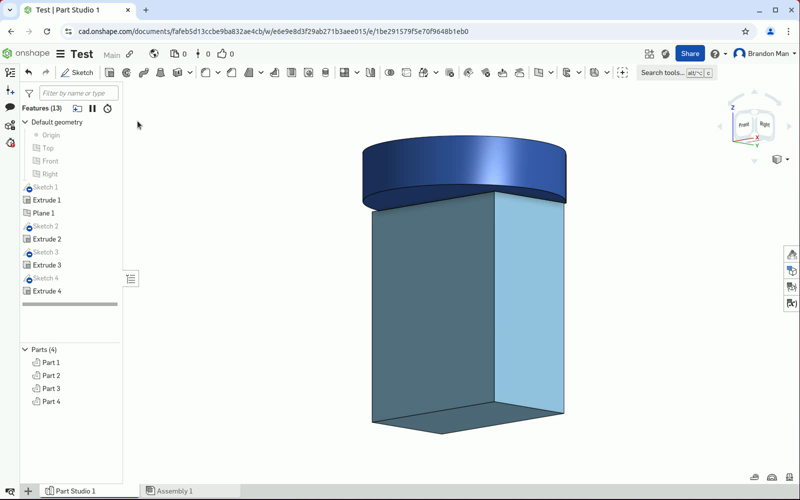
key(down, 3)
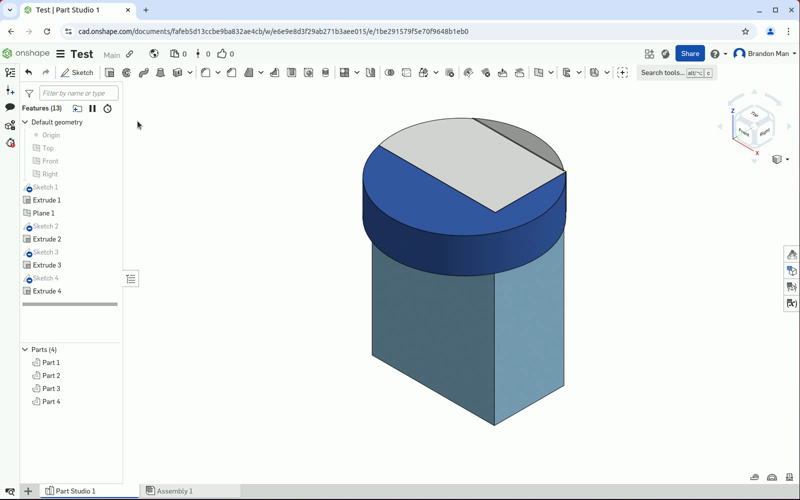
mouse_move(73, 189)
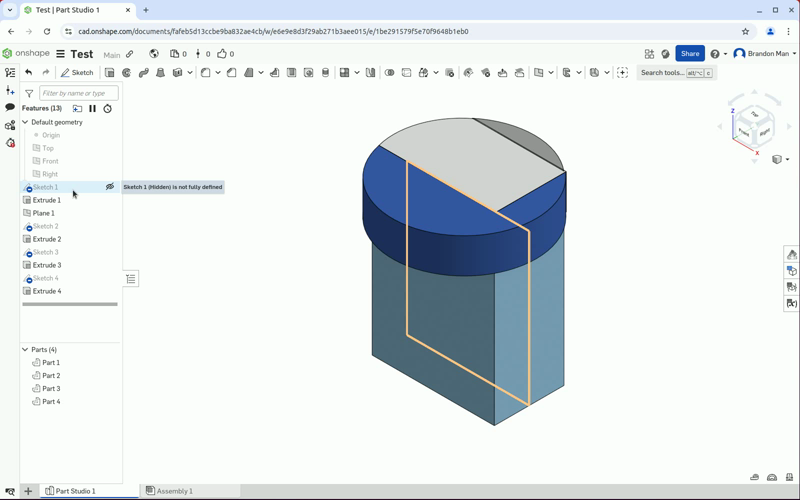
click(73, 189)